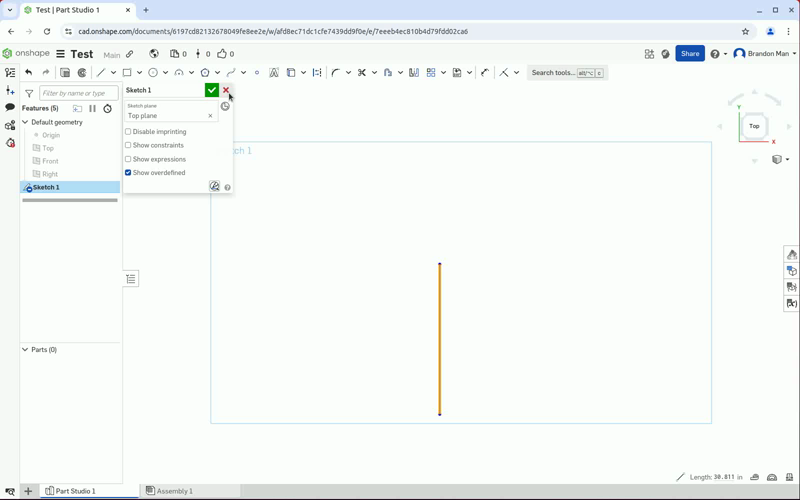
key(shift+h)
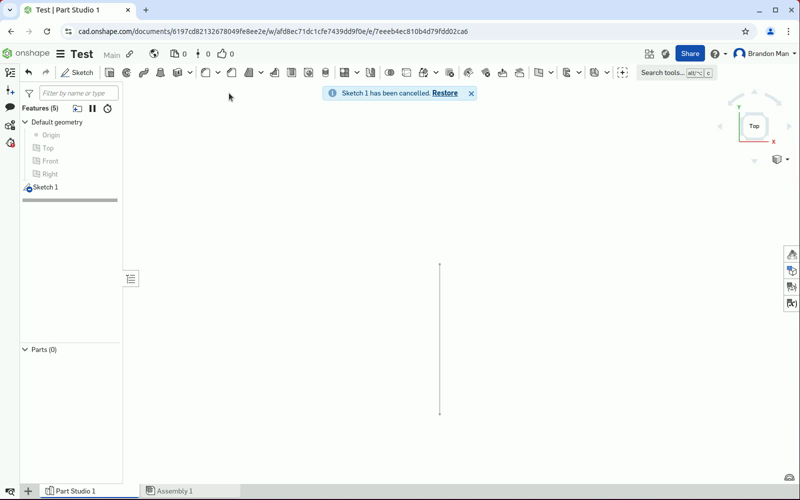
mouse_move(73, 352)
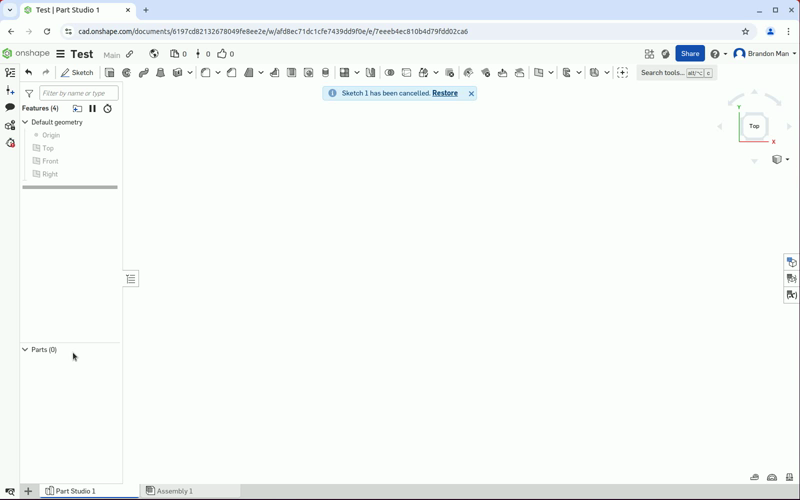
key(y)
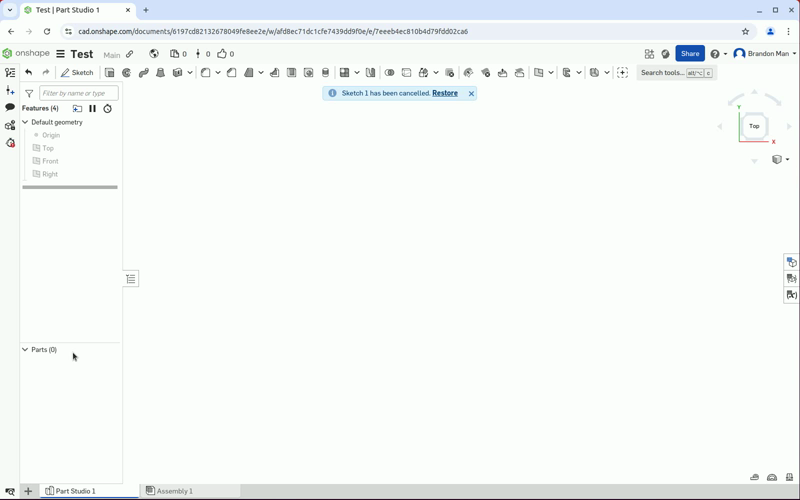
key(shift+p)
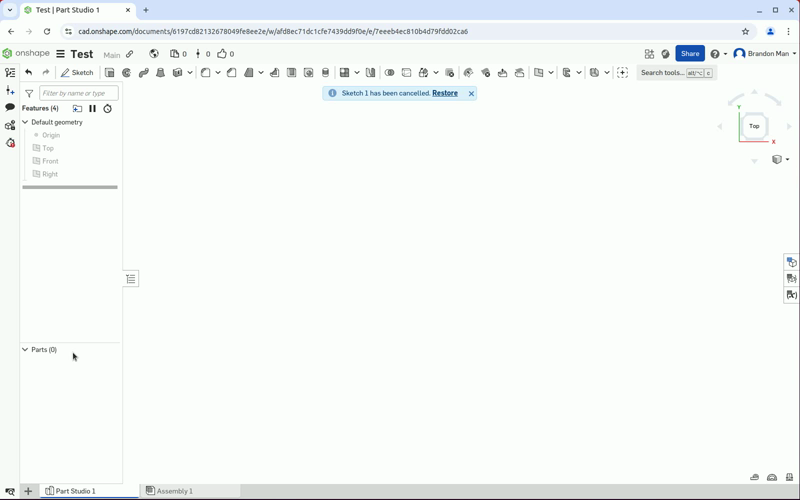
key(space)
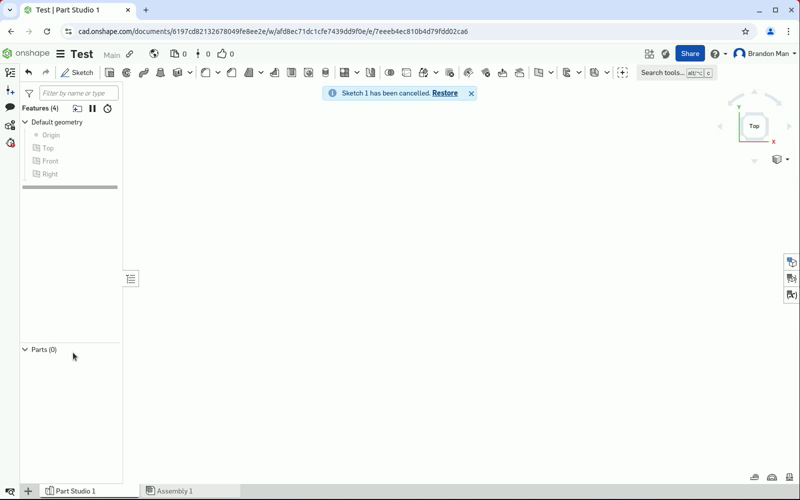
key_down(shift)
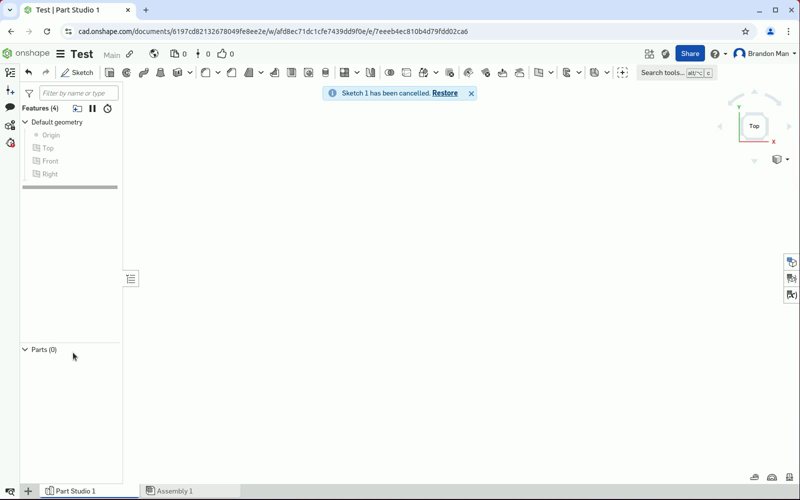
key(up)
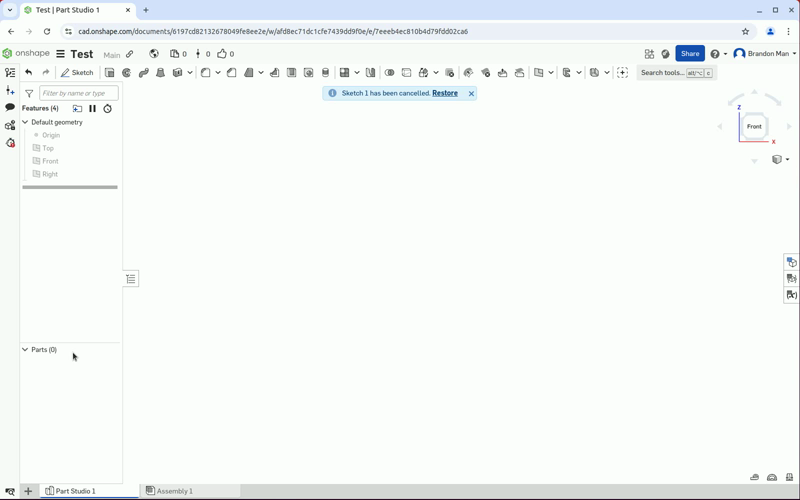
key_up(shift)
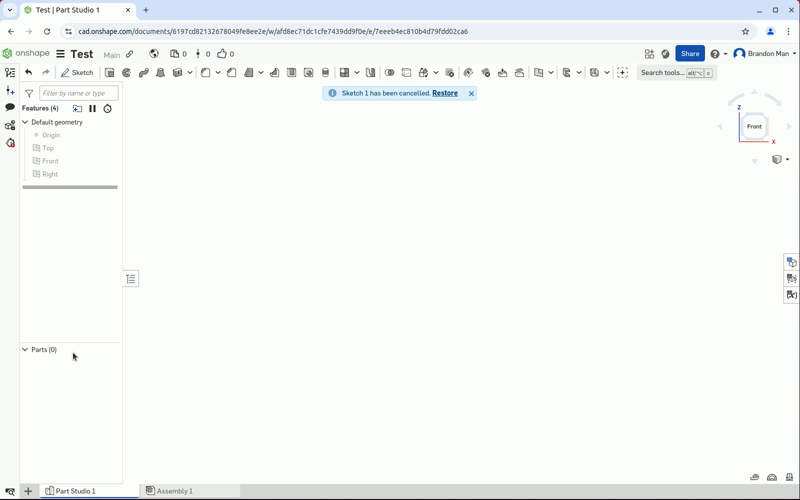
key(space)
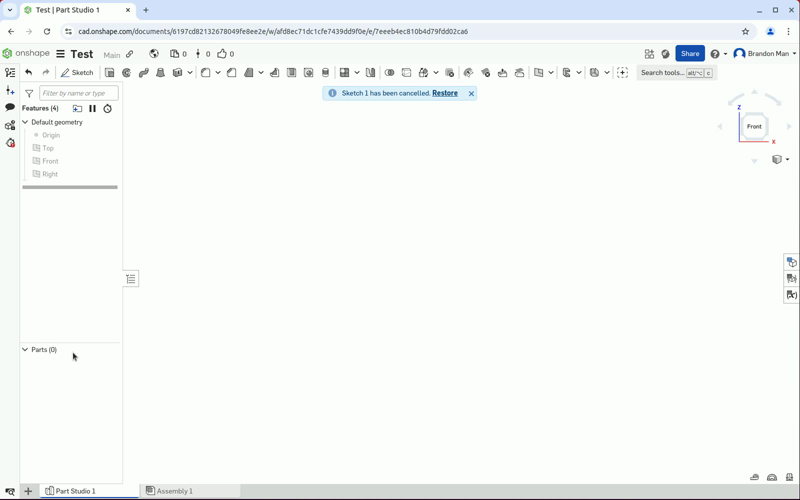
key_down(shift)
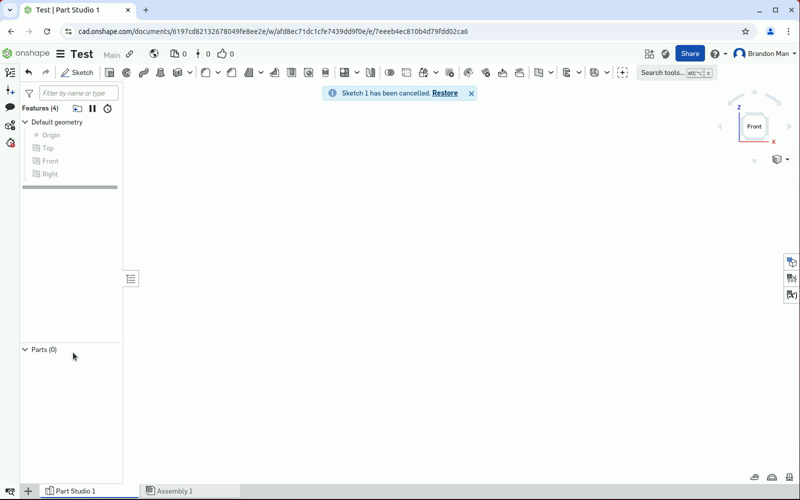
key(left)
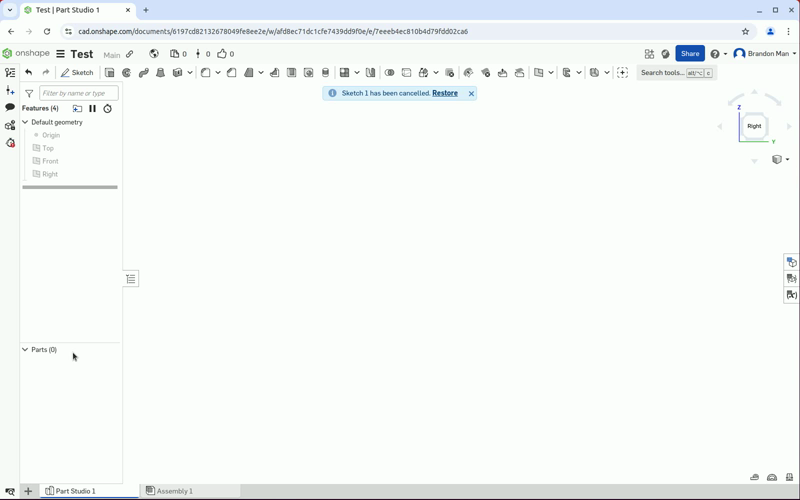
key_up(shift)
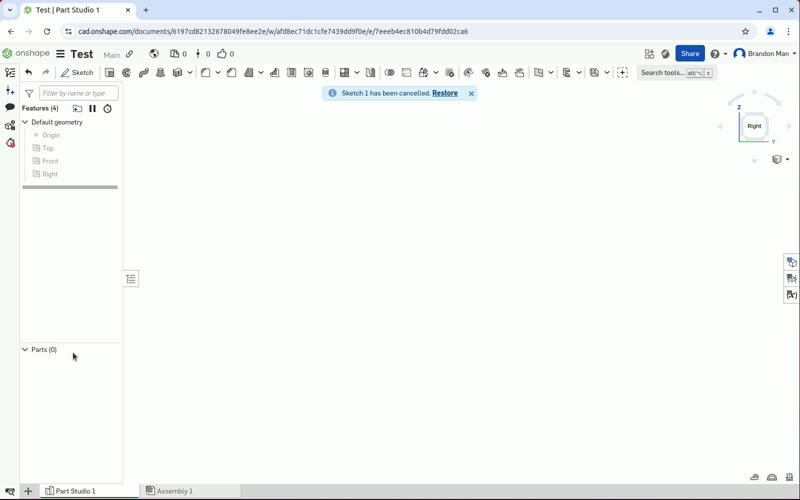
mouse_move(73, 352)
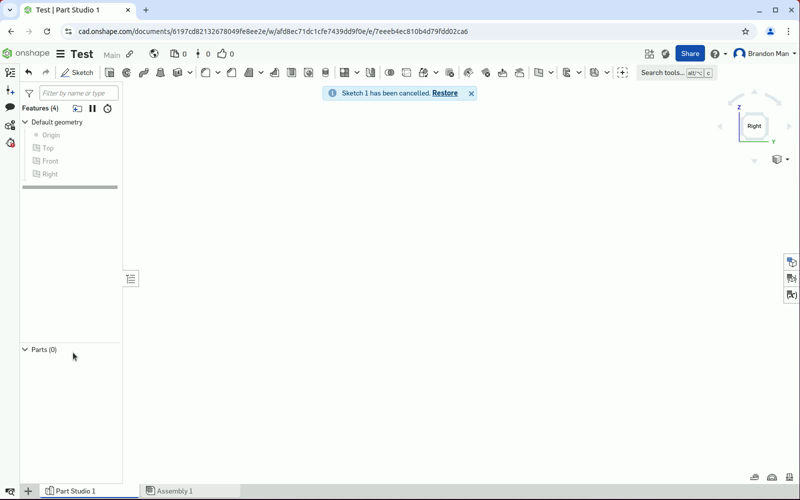
key(shift+y)
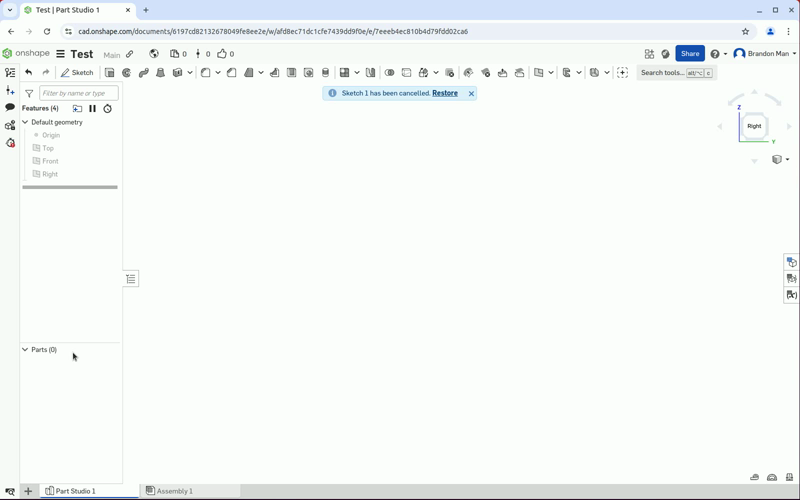
key(shift+s)
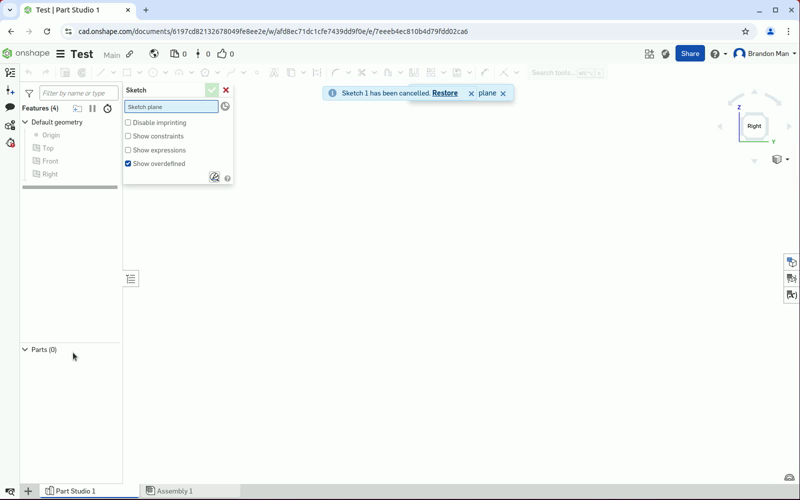
mouse_move(73, 176)
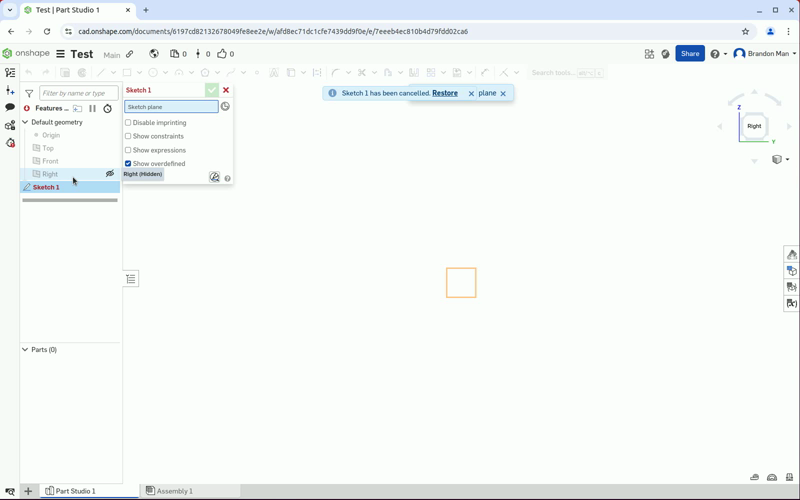
click(73, 176)
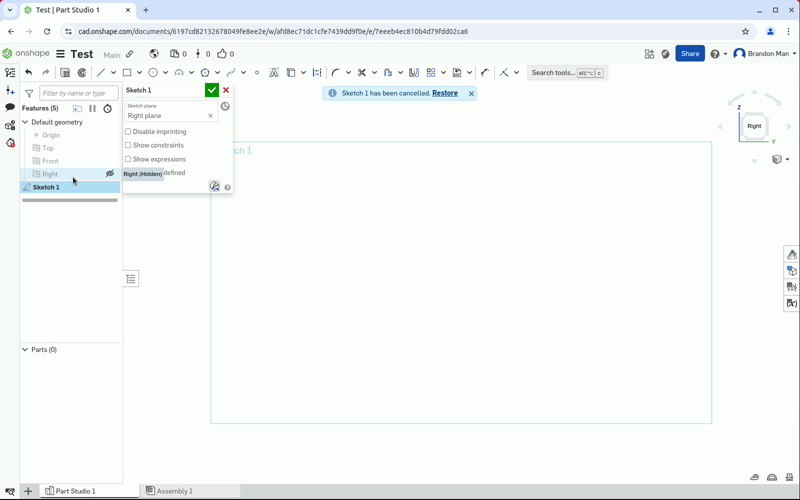
mouse_move(73, 352)
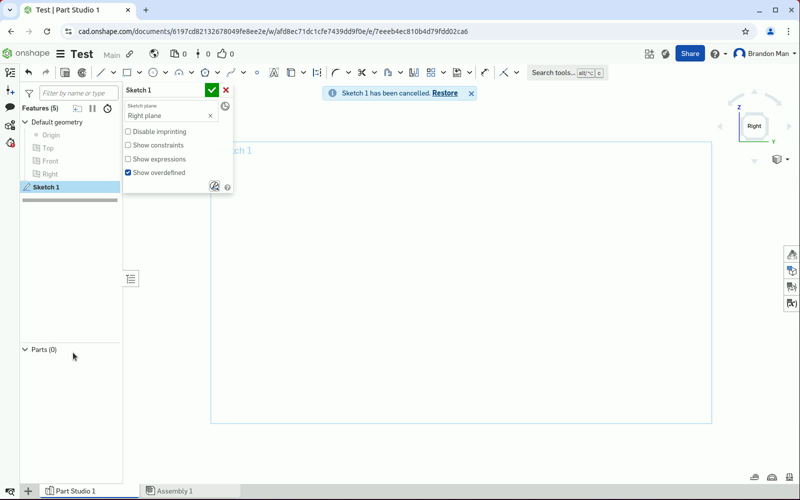
key(y)
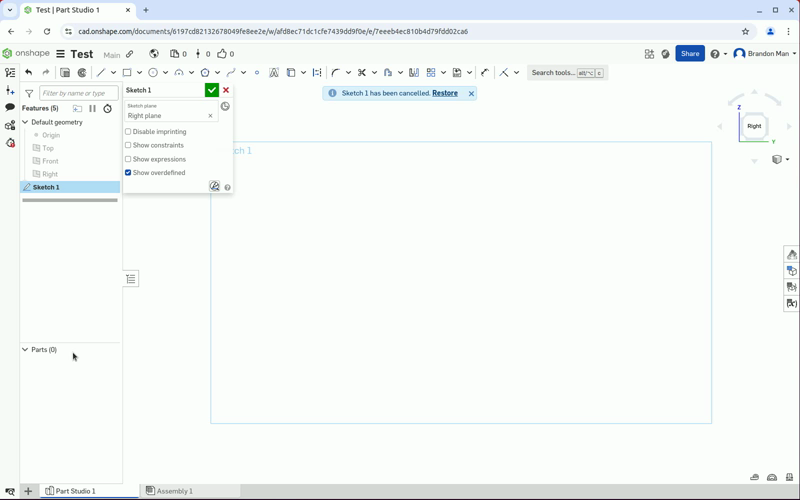
key(l)
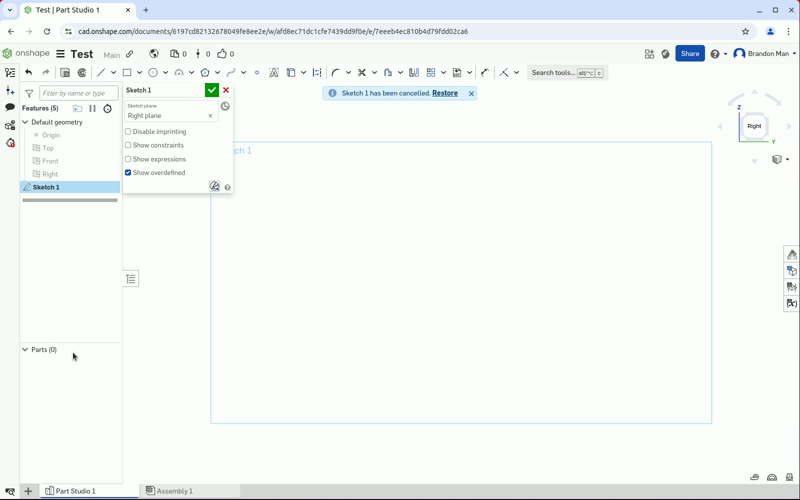
key_down(shift)
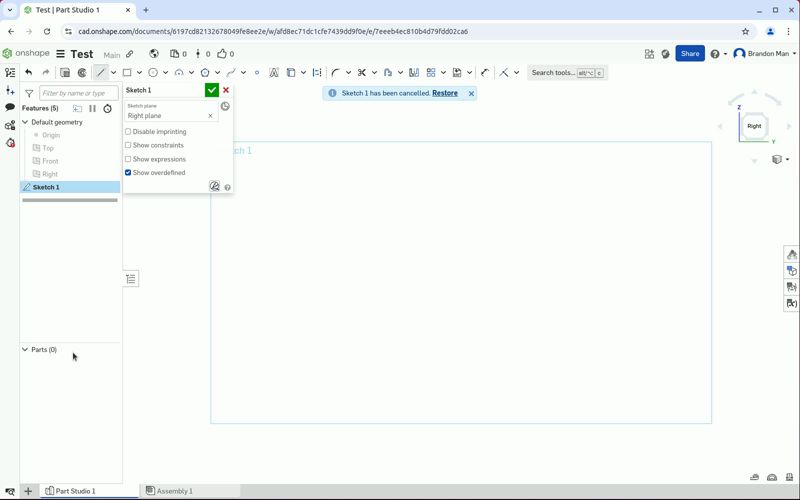
mouse_move(433, 395)
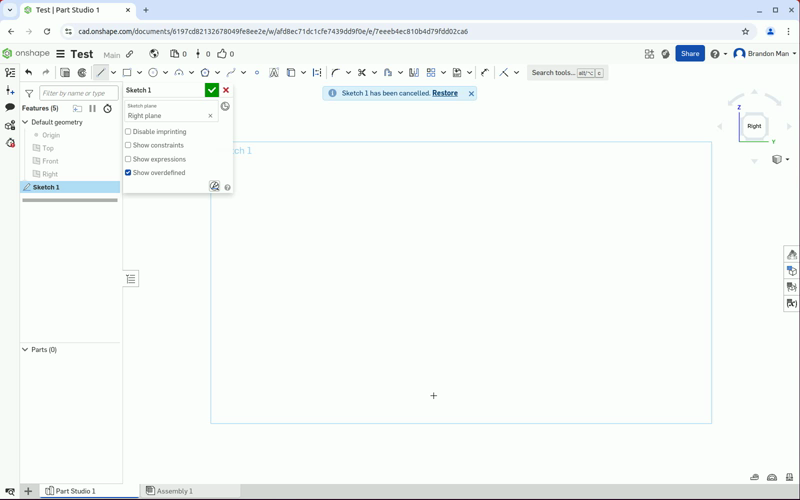
click(433, 395)
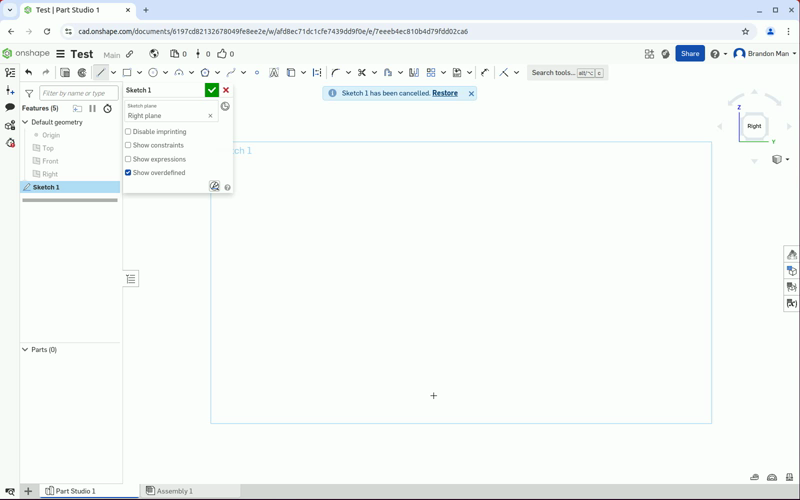
key_up(shift)
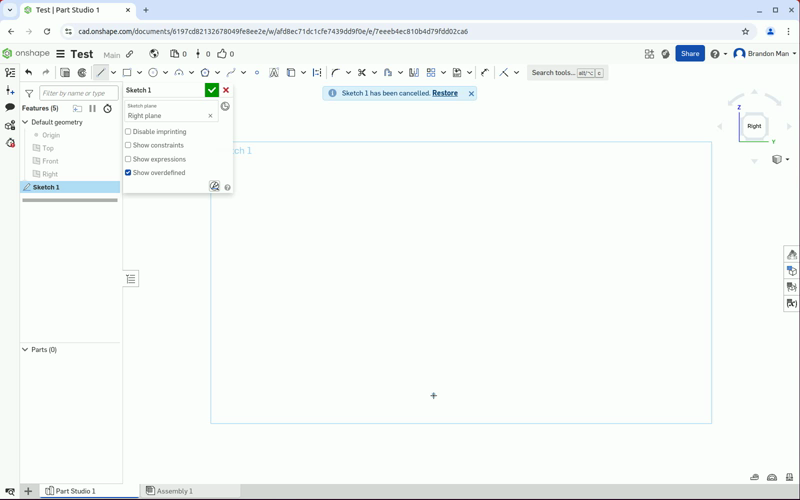
key_down(shift)
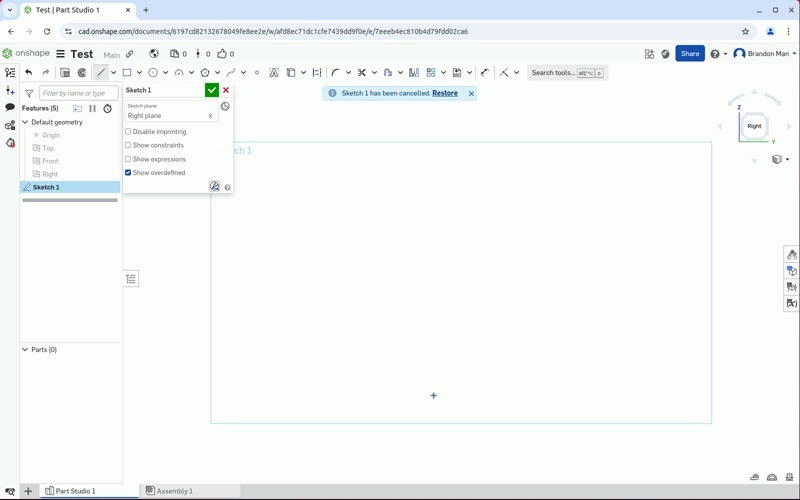
mouse_move(463, 395)
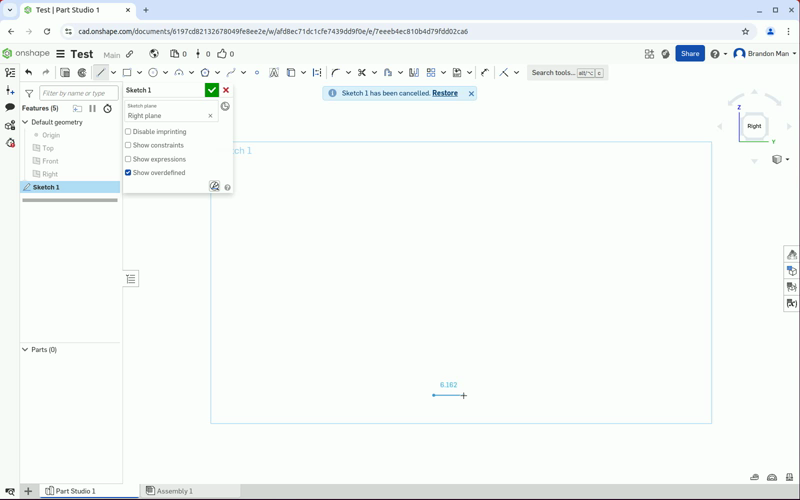
mouse_move(488, 395)
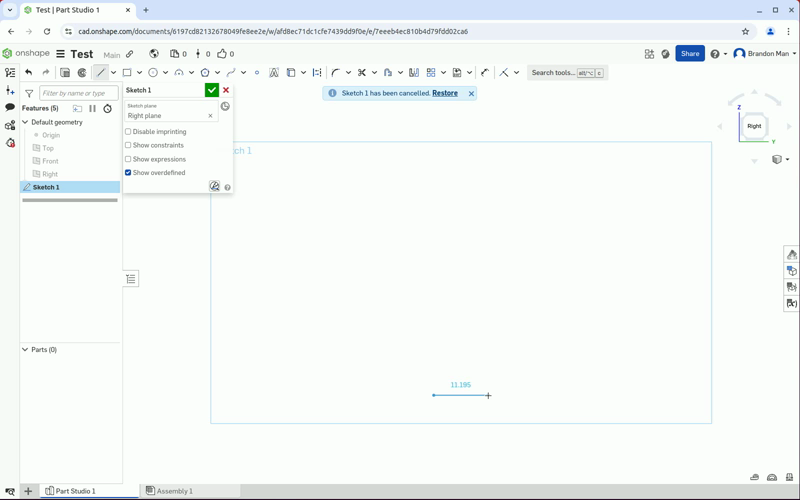
click(488, 395)
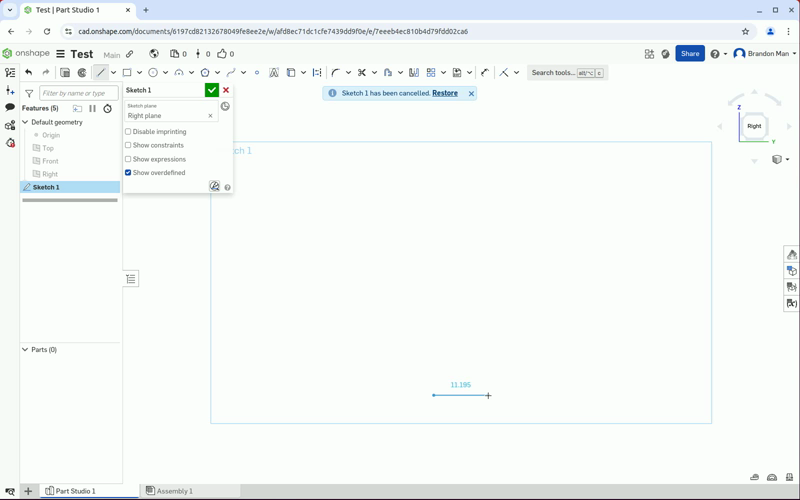
key_up(shift)
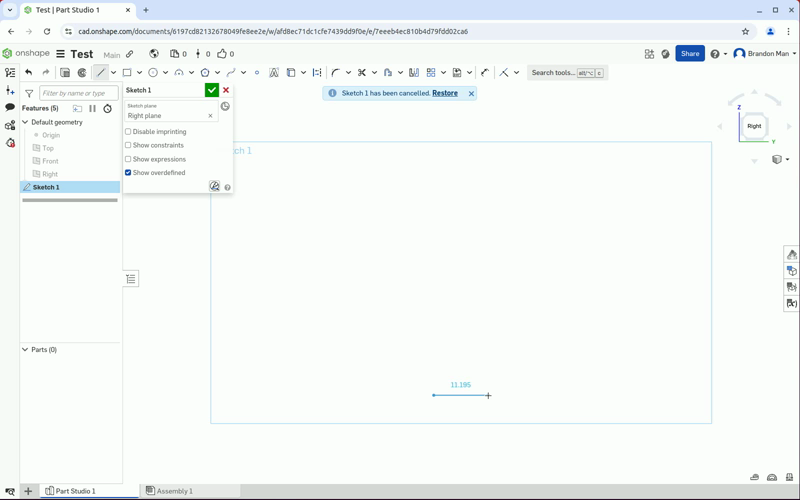
key_down(shift)
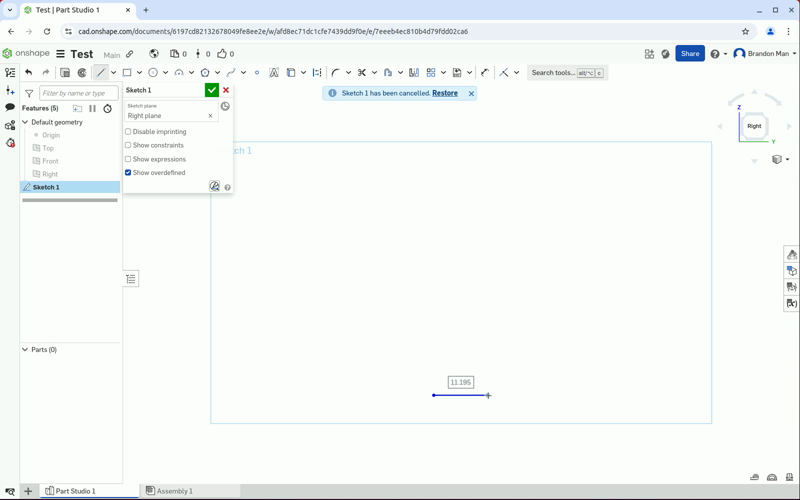
mouse_move(488, 171)
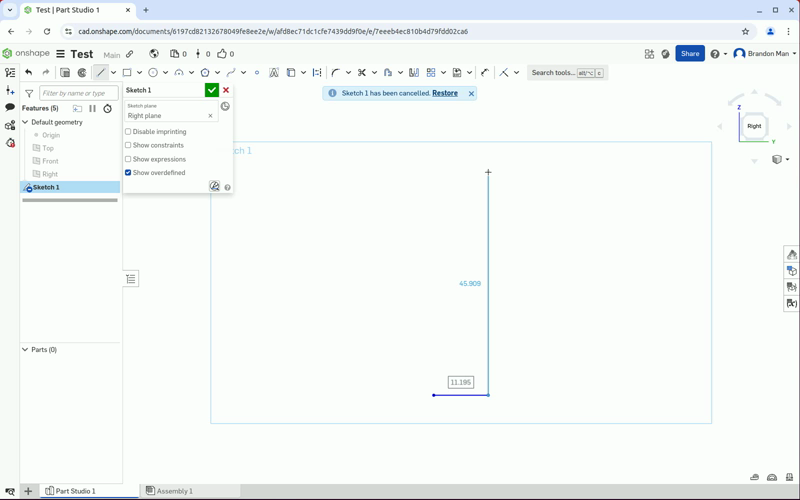
click(488, 171)
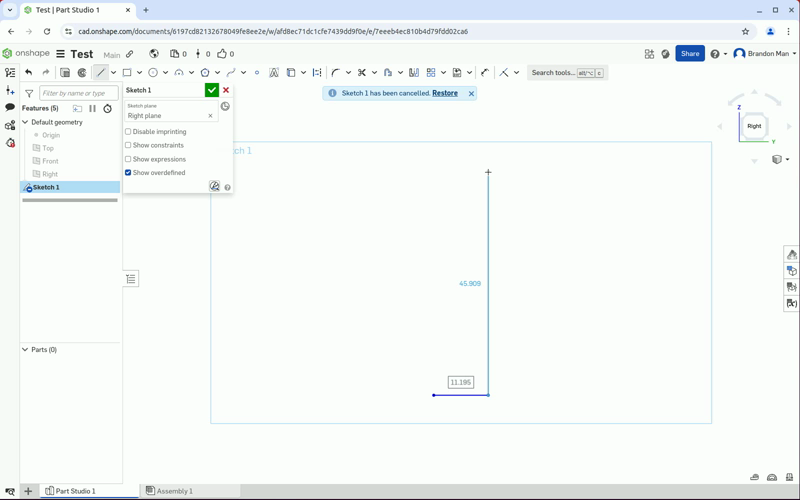
key_up(shift)
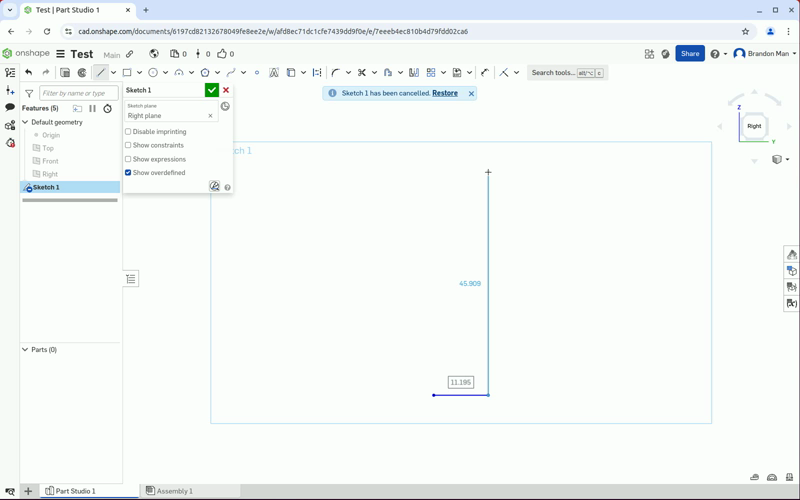
key_down(shift)
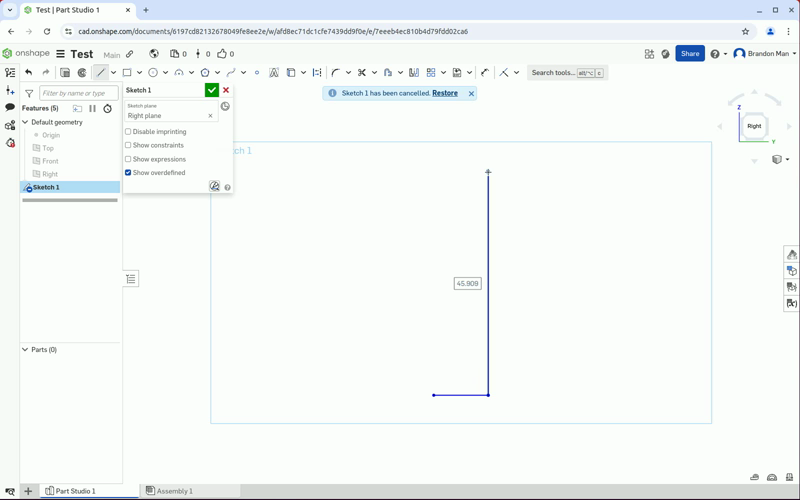
mouse_move(518, 171)
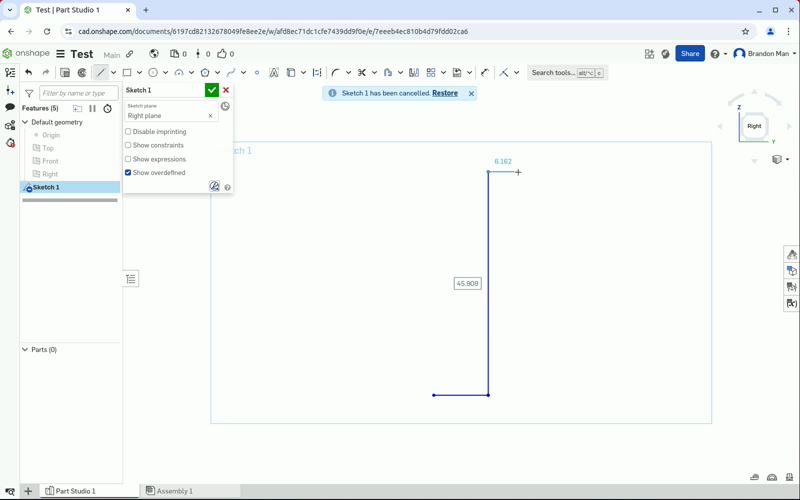
mouse_move(433, 171)
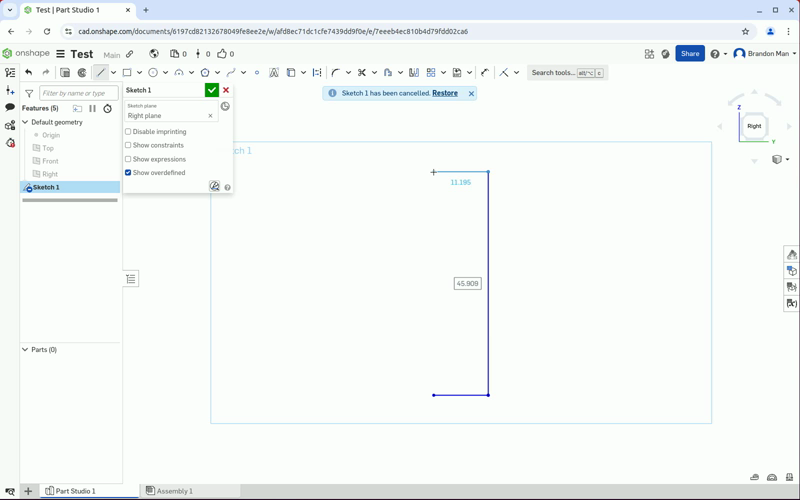
click(433, 171)
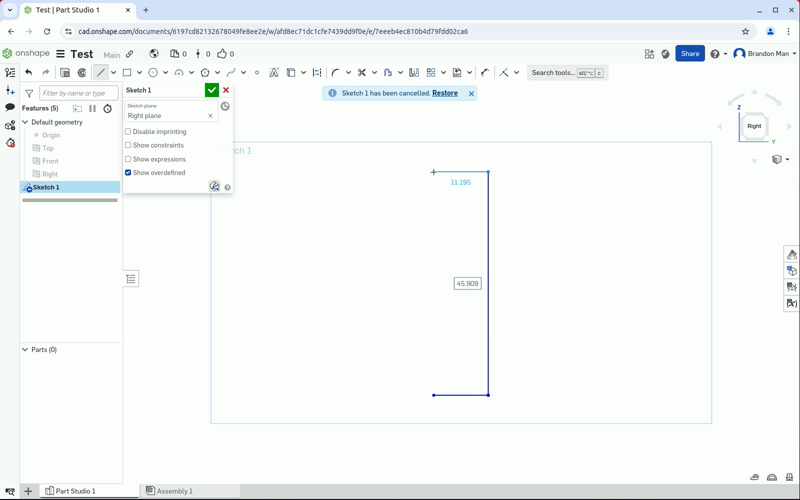
key_up(shift)
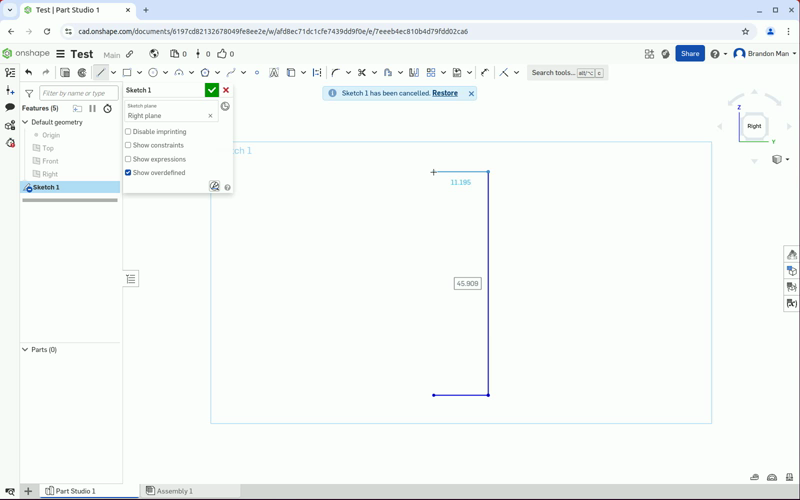
key_down(shift)
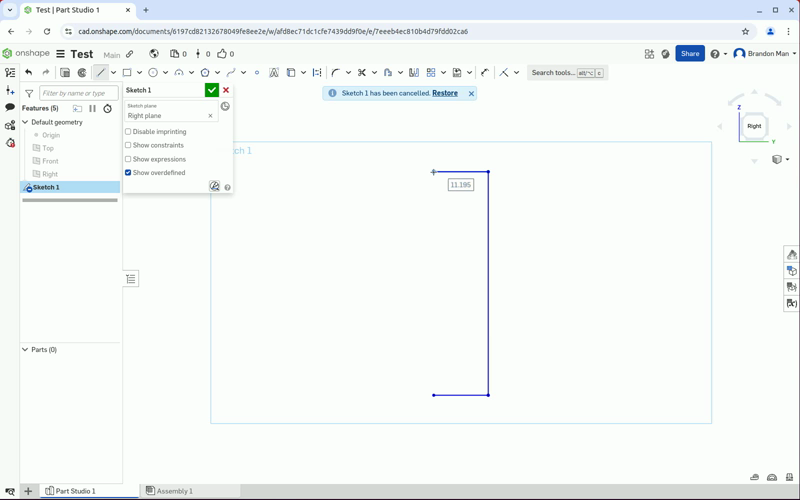
mouse_move(433, 395)
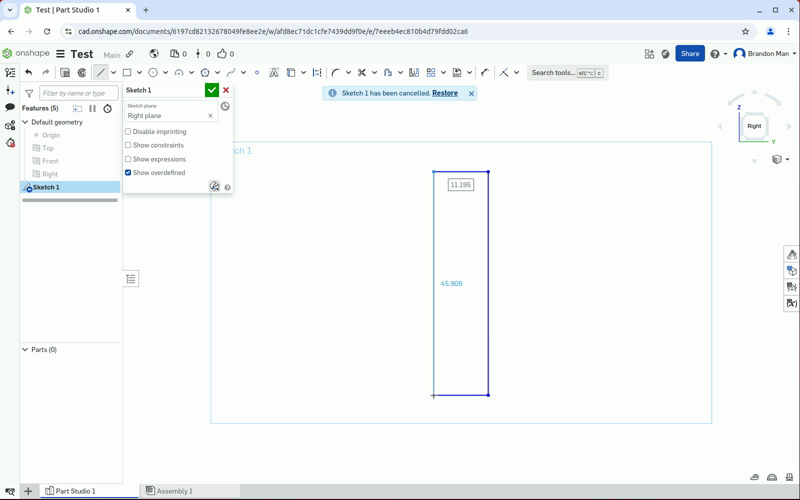
key_up(shift)
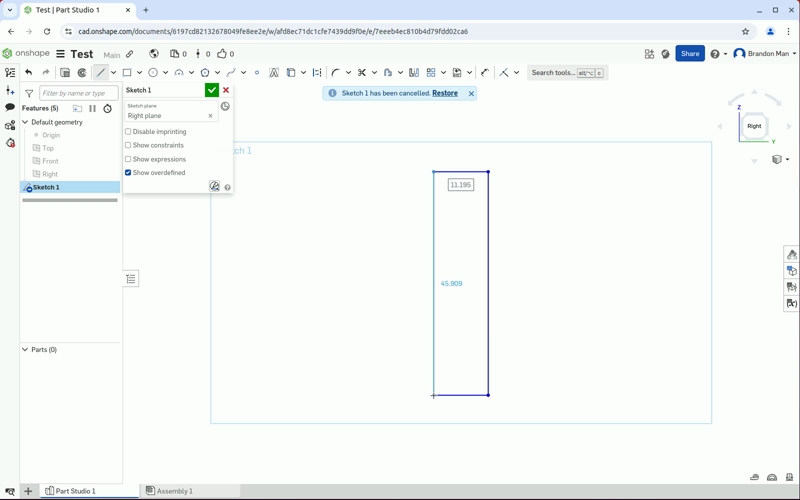
click(433, 395)
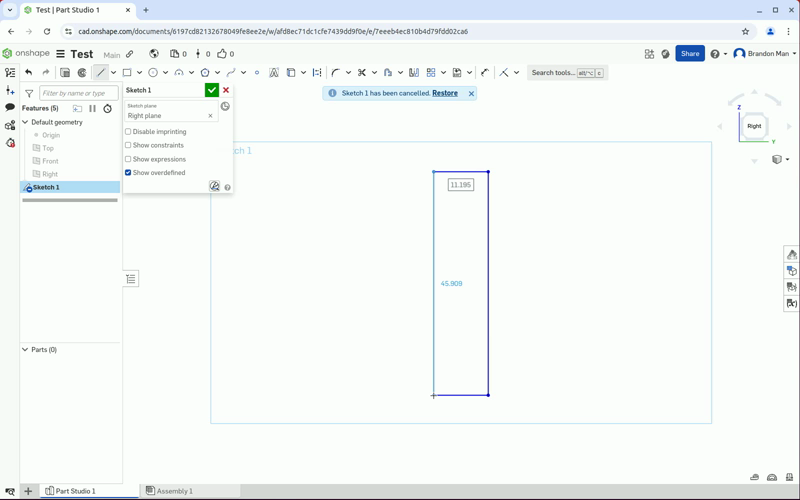
key(esc)
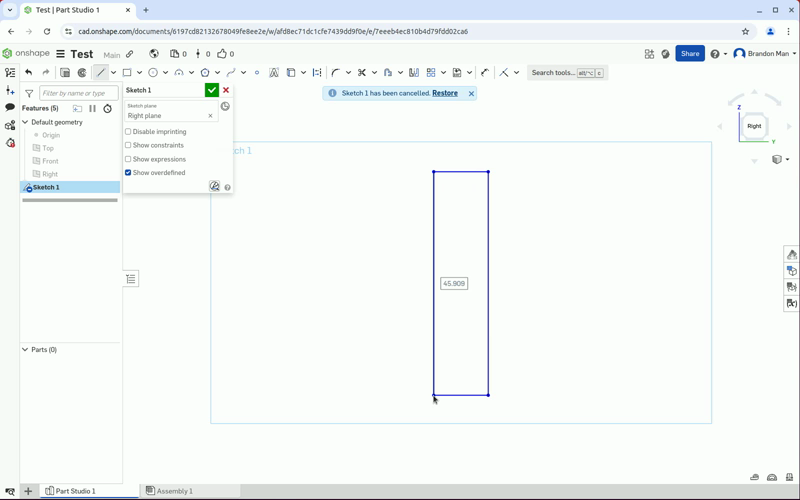
mouse_move(468, 246)
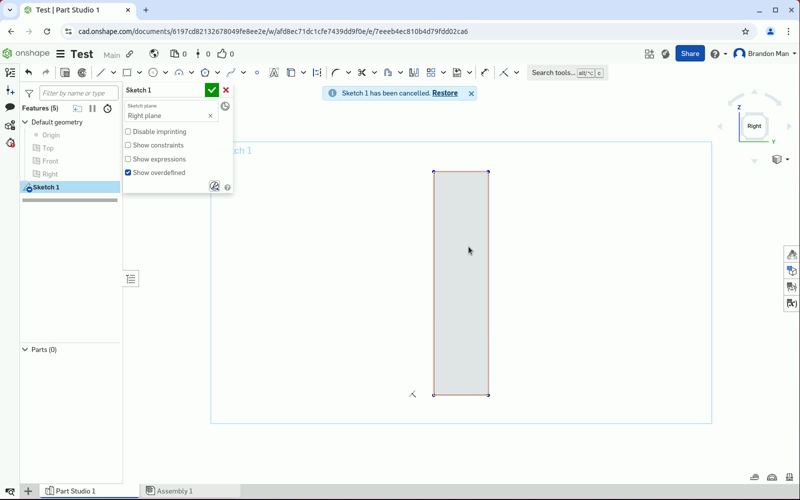
click(468, 246)
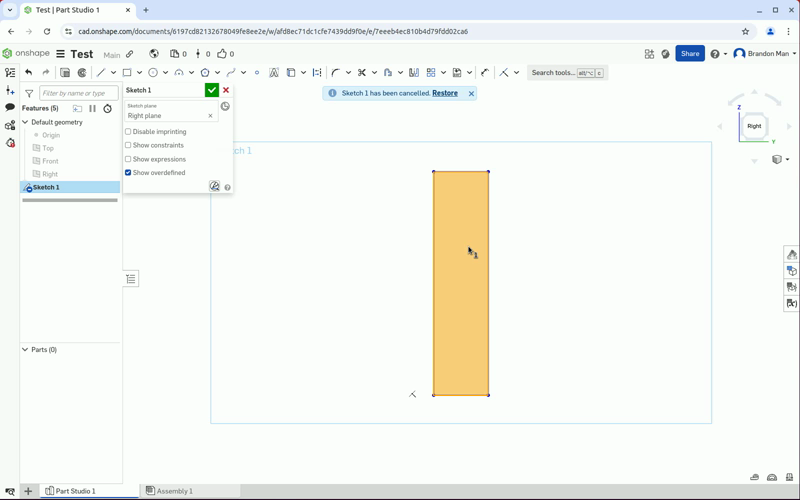
mouse_move(73, 352)
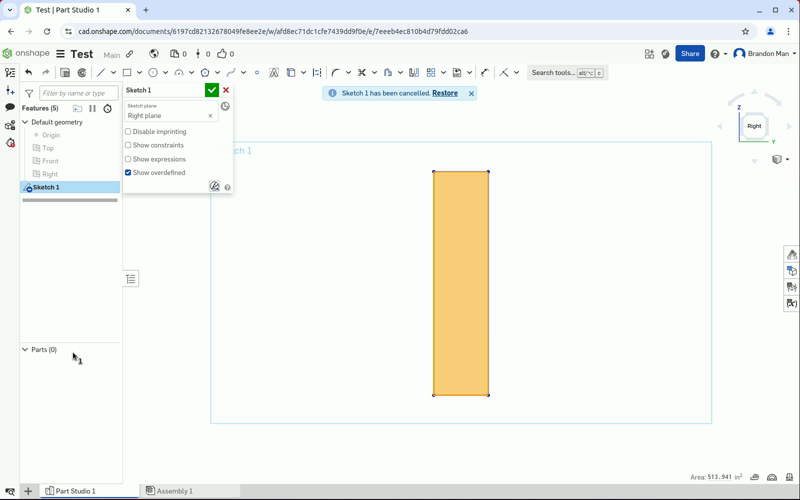
key(shift+y)
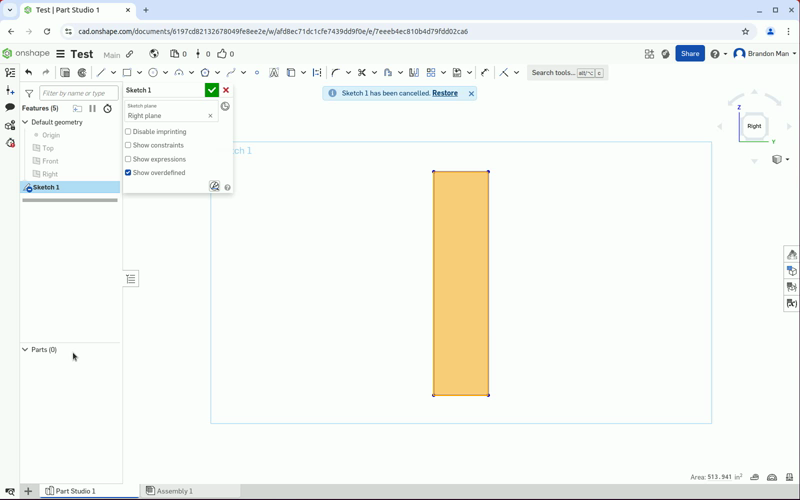
key(shift+e)
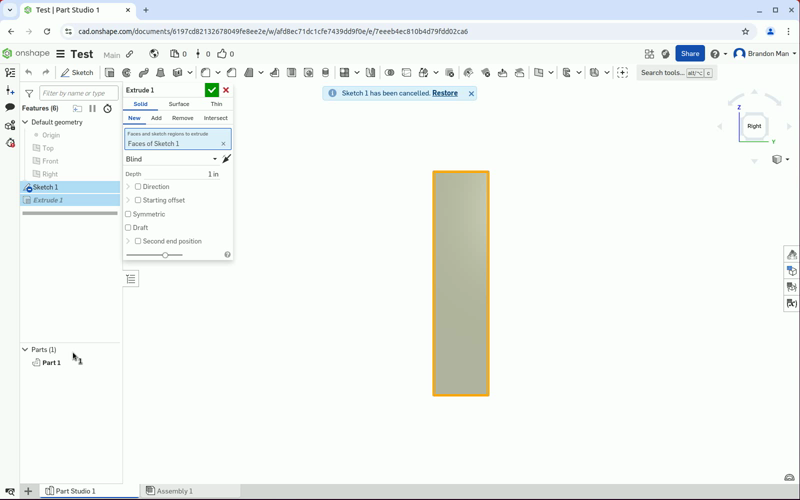
mouse_move(143, 106)
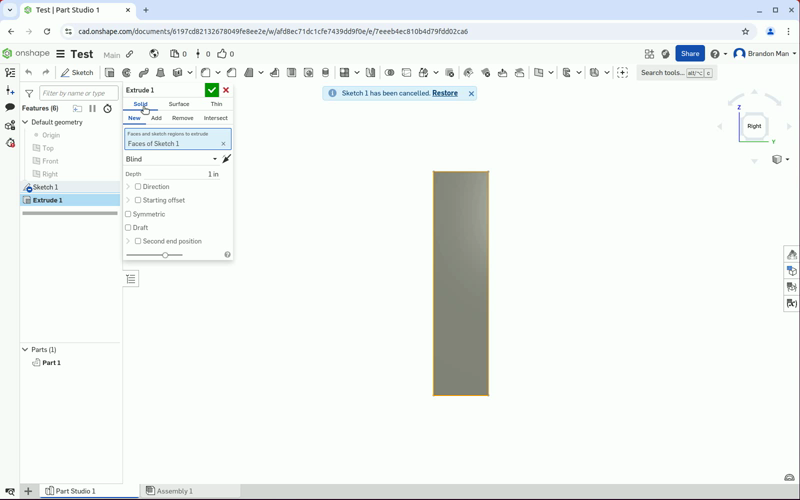
click(143, 106)
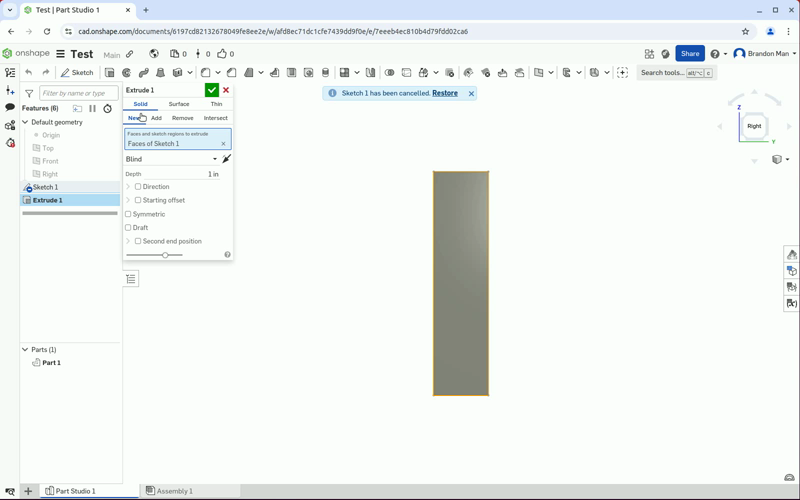
mouse_move(137, 120)
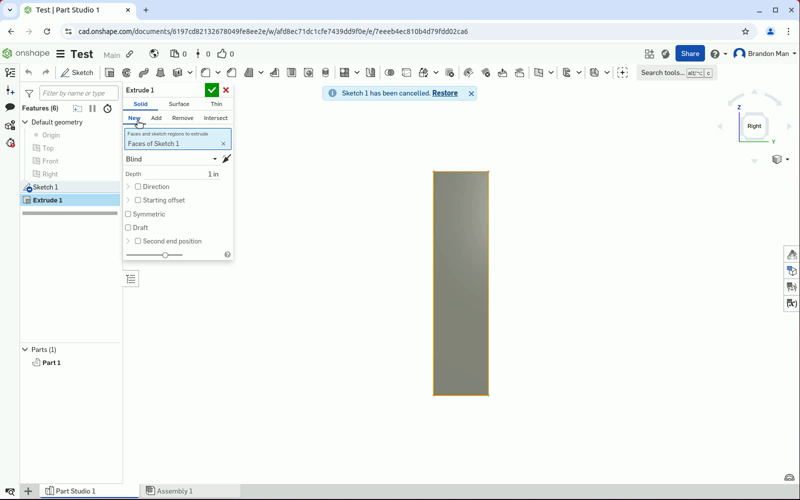
click(137, 120)
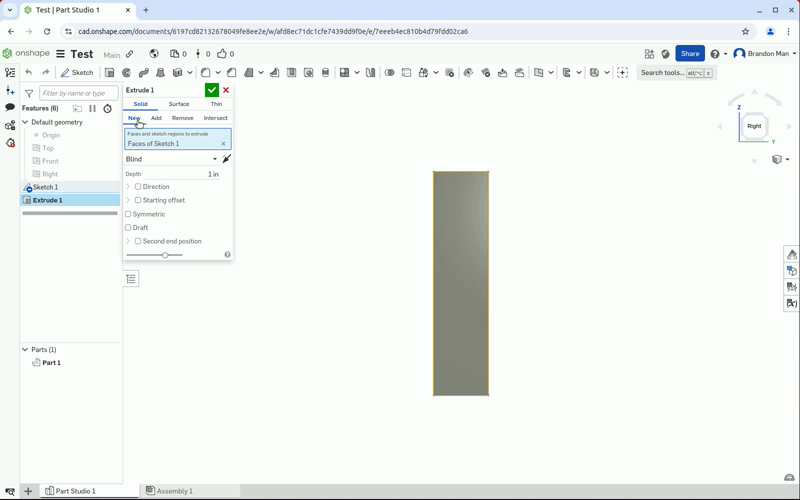
key(tab, 4)
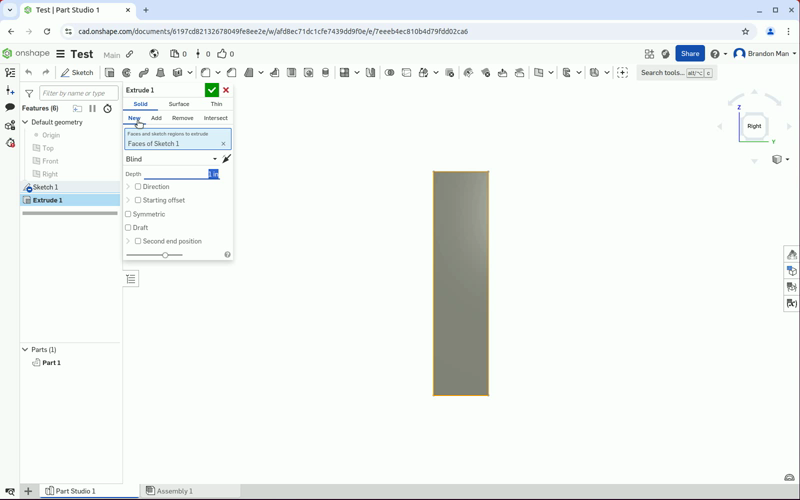
text(22.145)
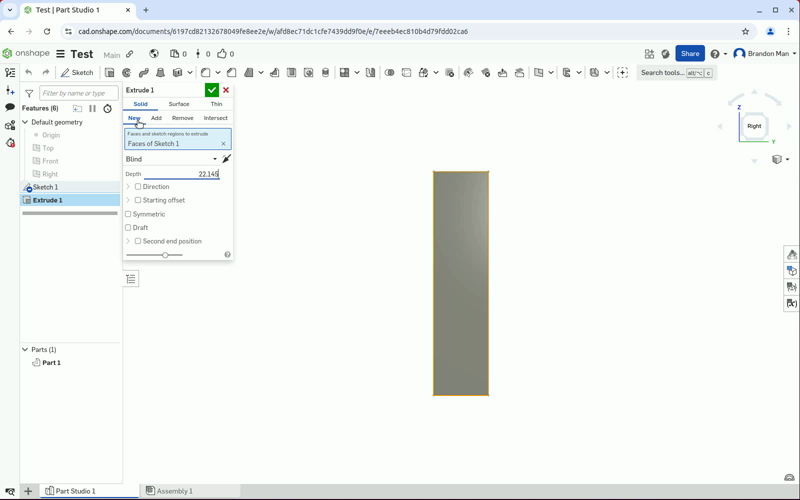
key(enter)
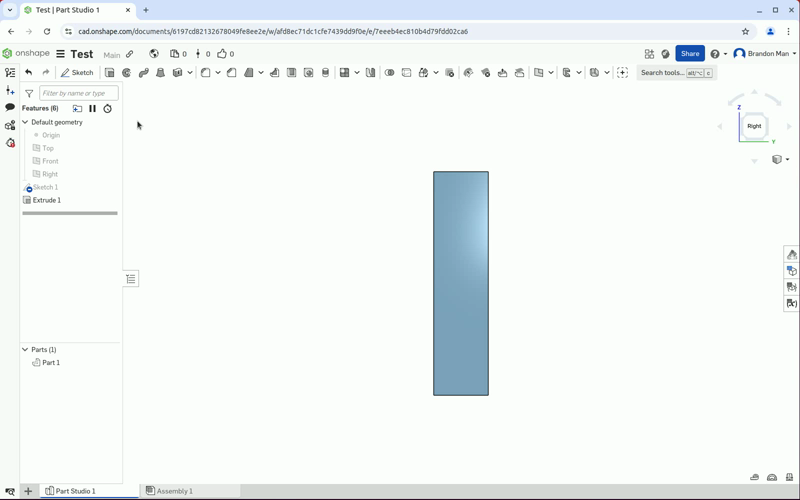
key(shift+h)
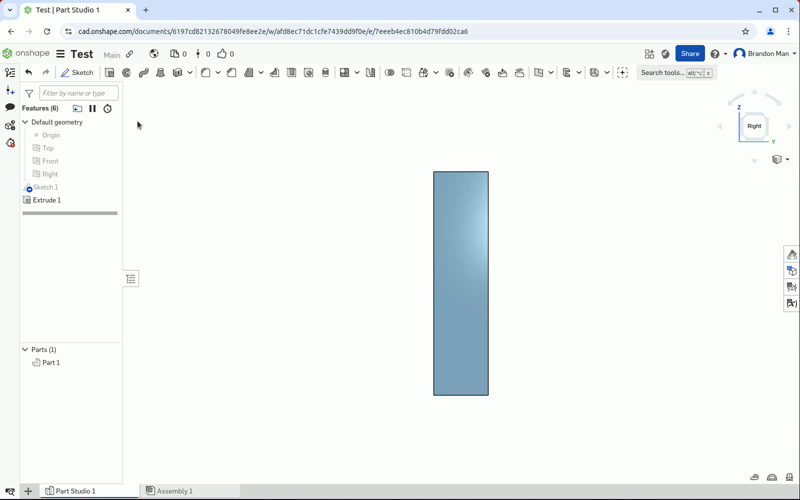
key(shift+h)
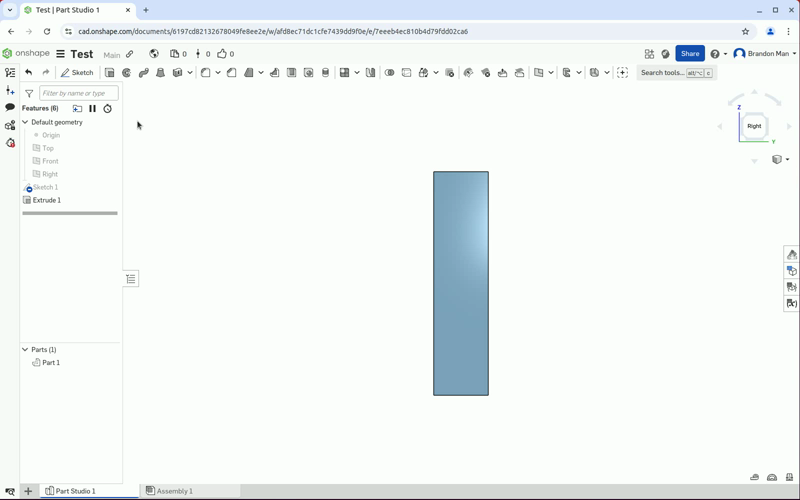
mouse_move(73, 189)
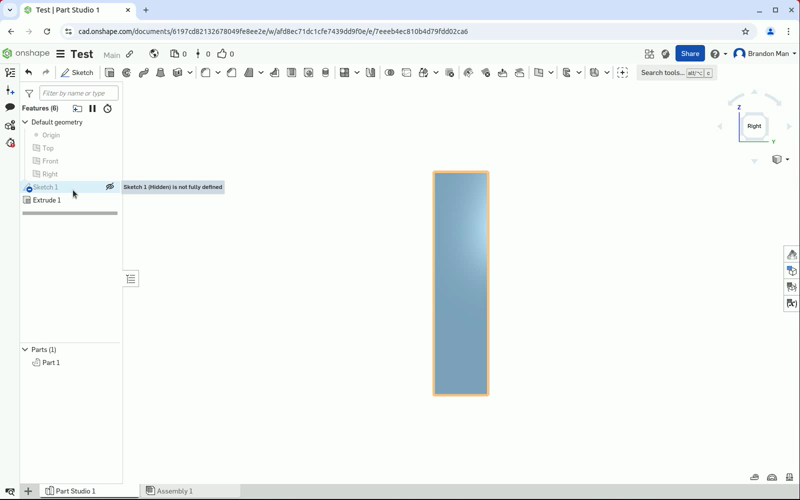
click(73, 189)
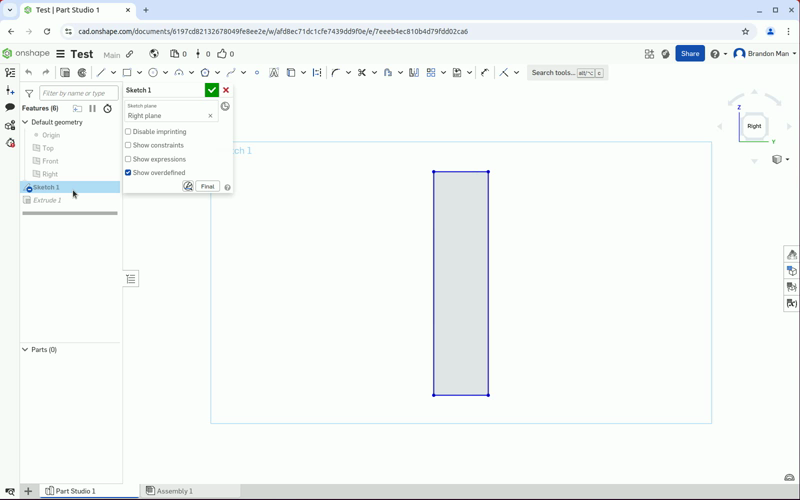
mouse_move(229, 92)
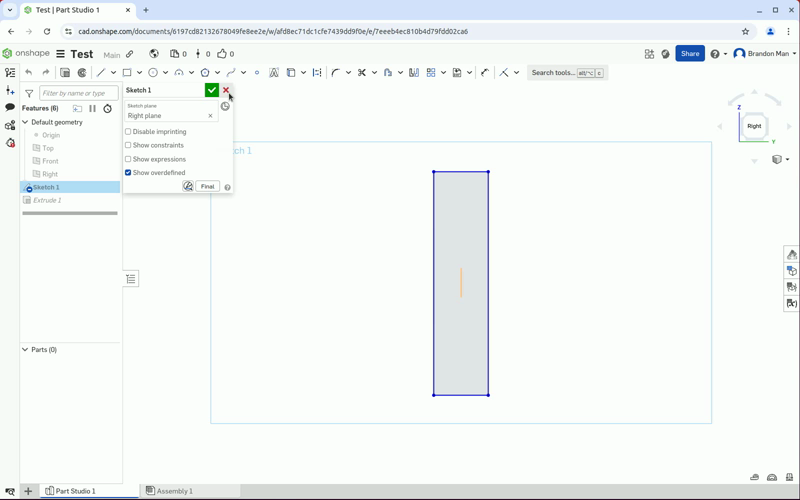
click(229, 92)
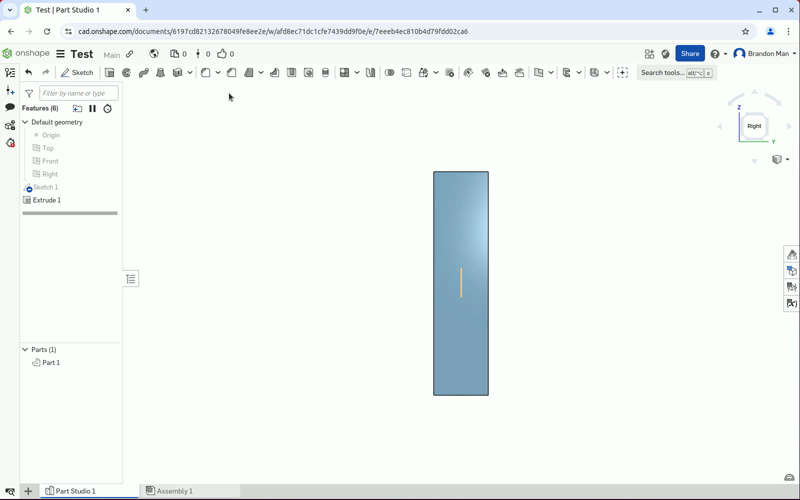
mouse_move(73, 352)
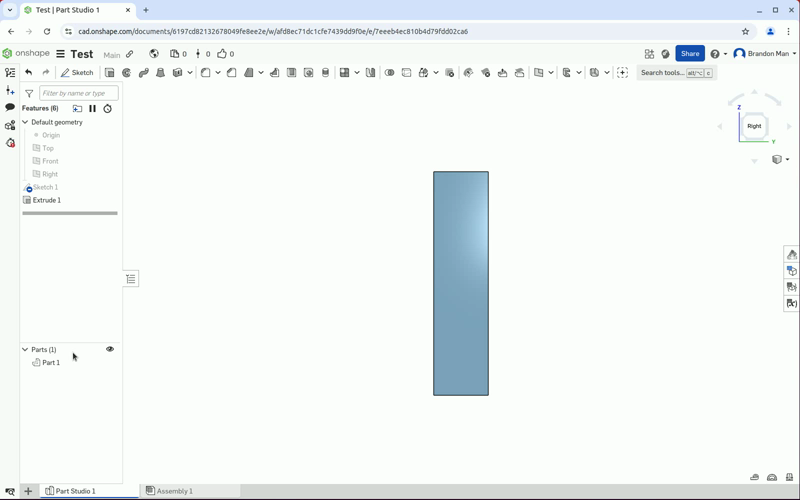
key(y)
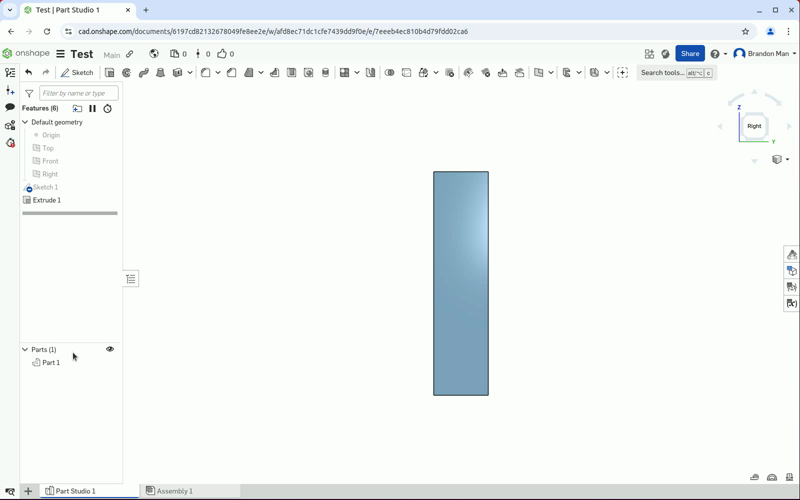
key(shift+p)
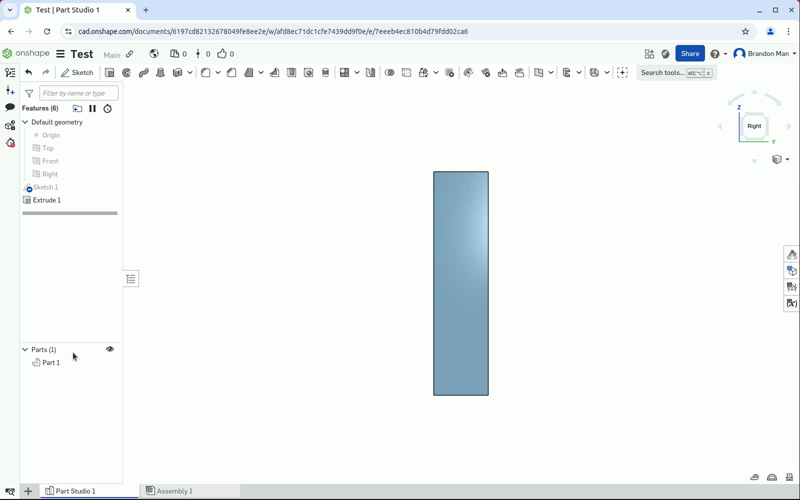
key(space)
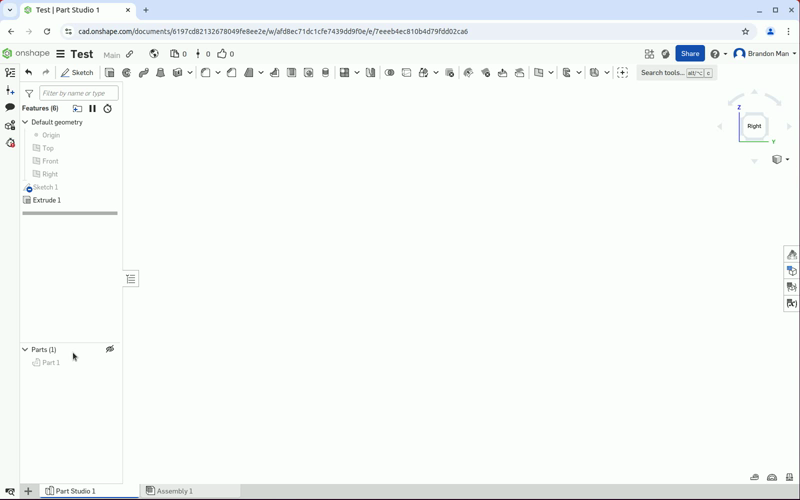
key_down(shift)
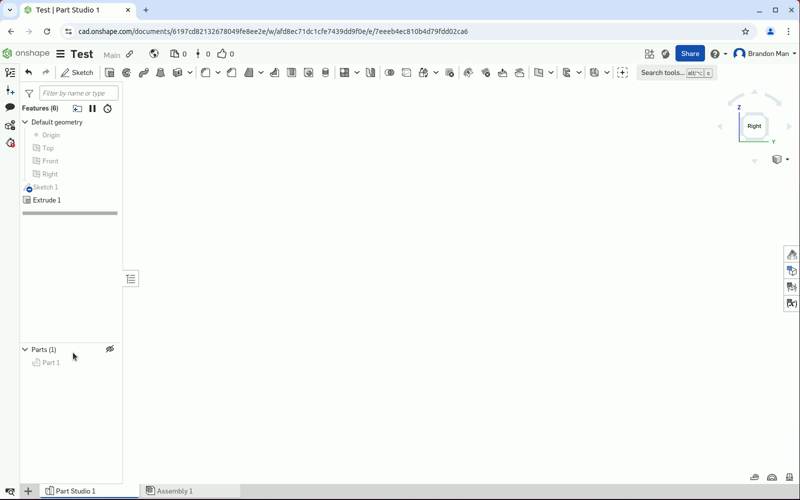
key(right)
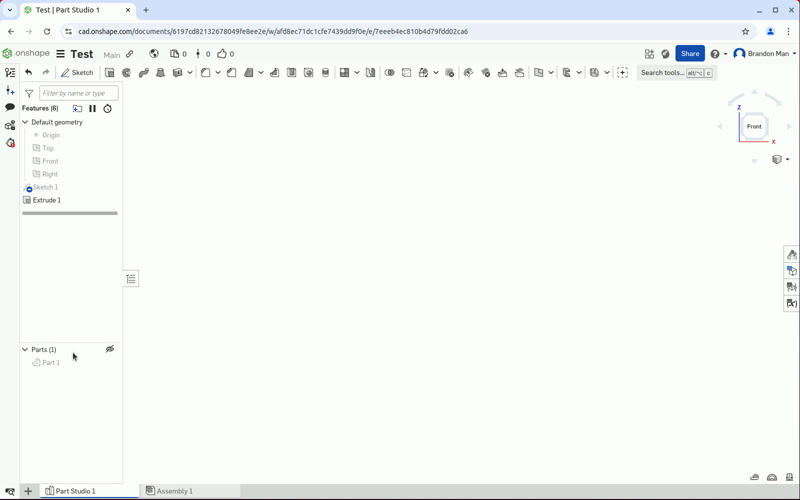
key_up(shift)
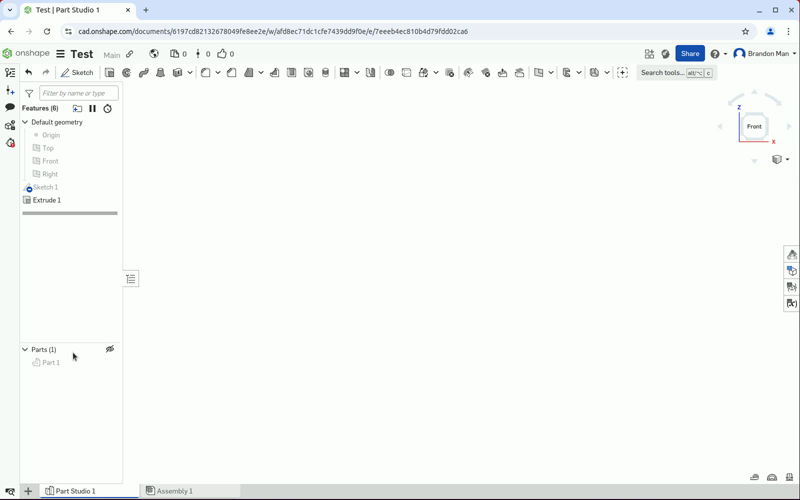
mouse_move(73, 352)
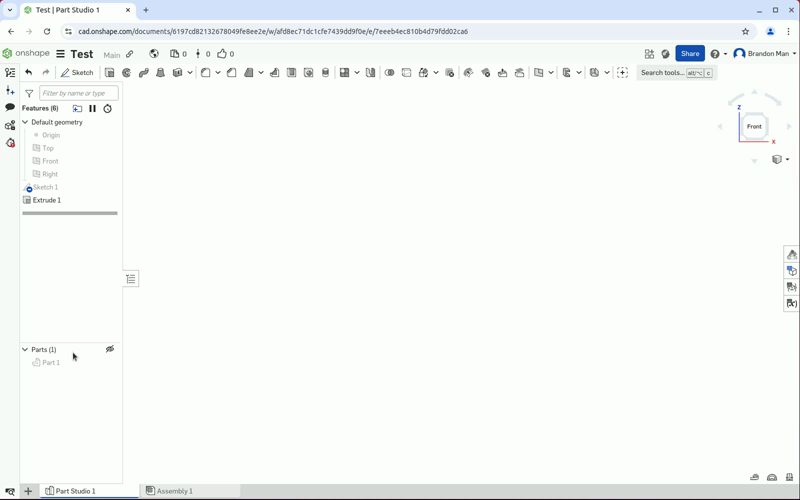
key(shift+y)
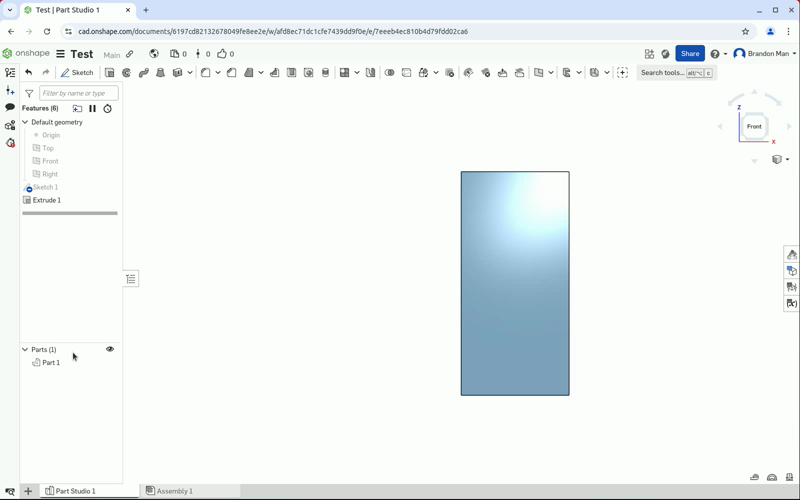
mouse_move(541, 75)
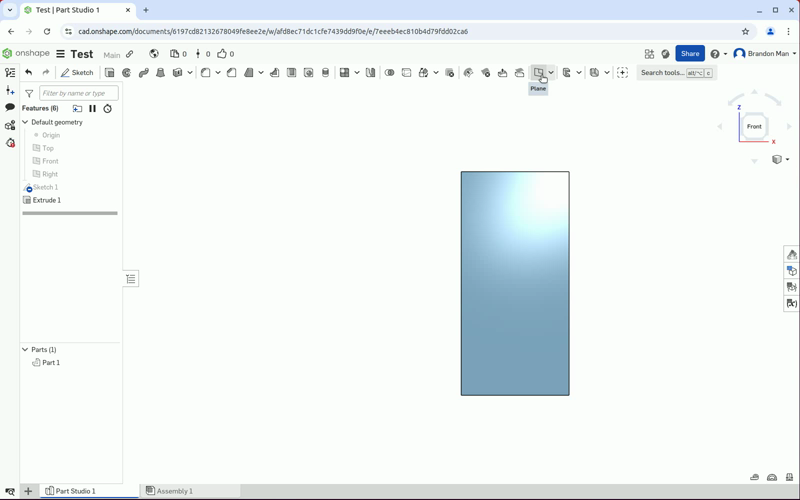
click(541, 75)
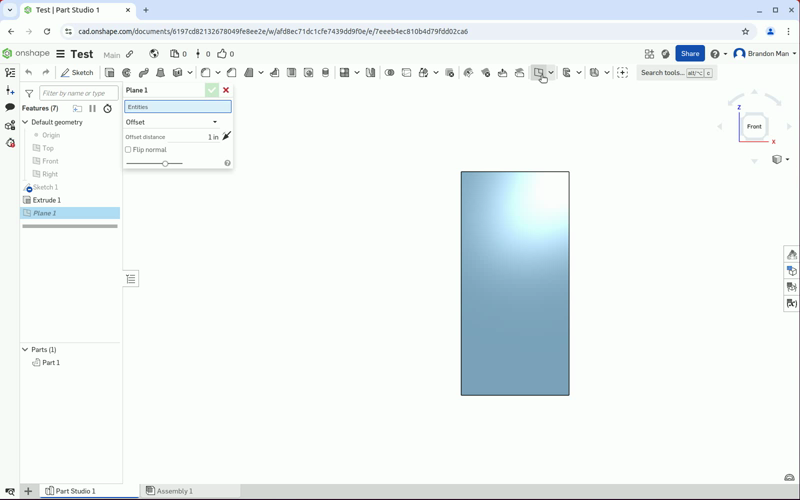
mouse_move(73, 163)
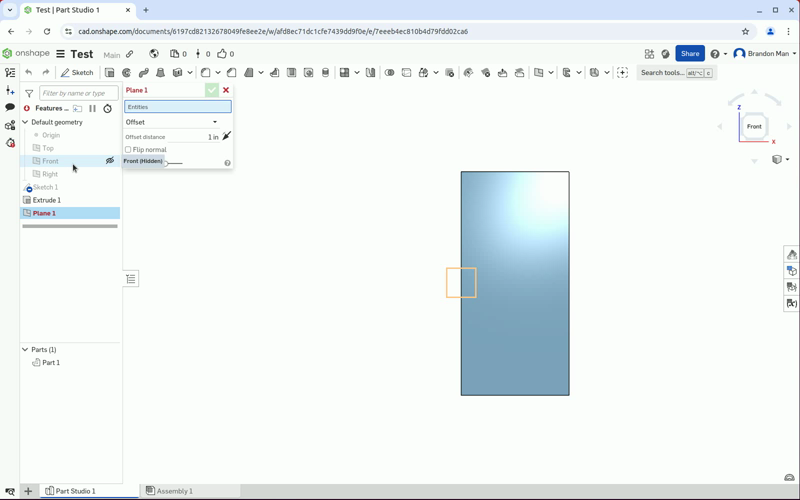
click(73, 163)
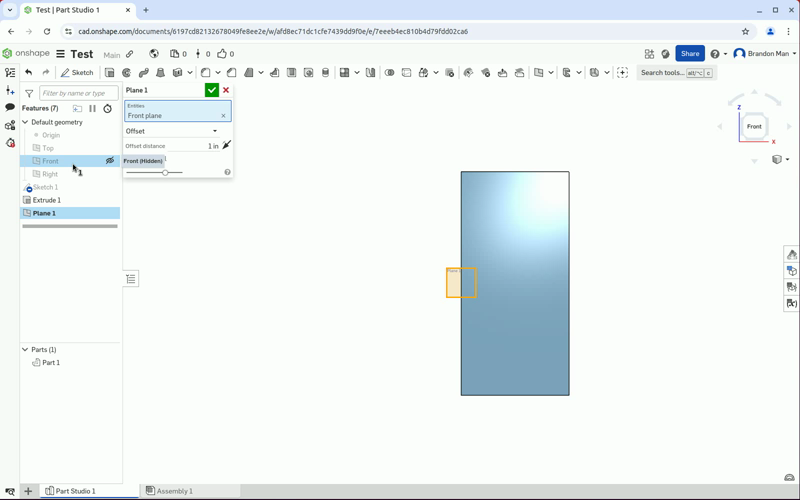
key(tab, 2)
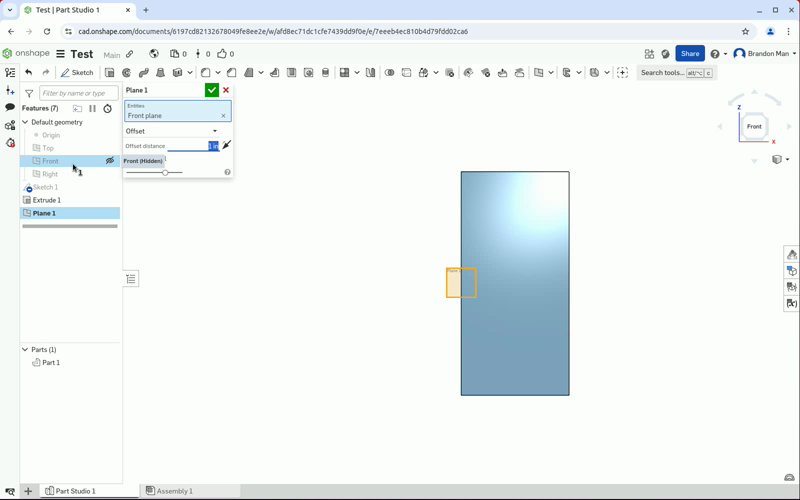
text(5.546)
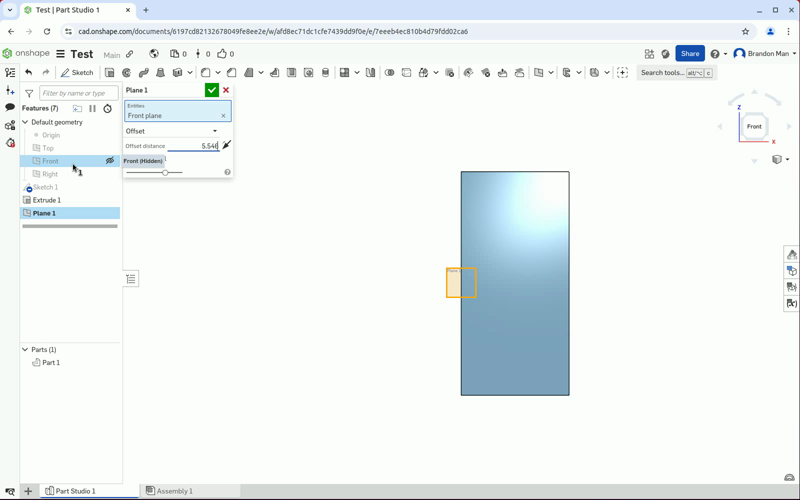
key(enter, 2)
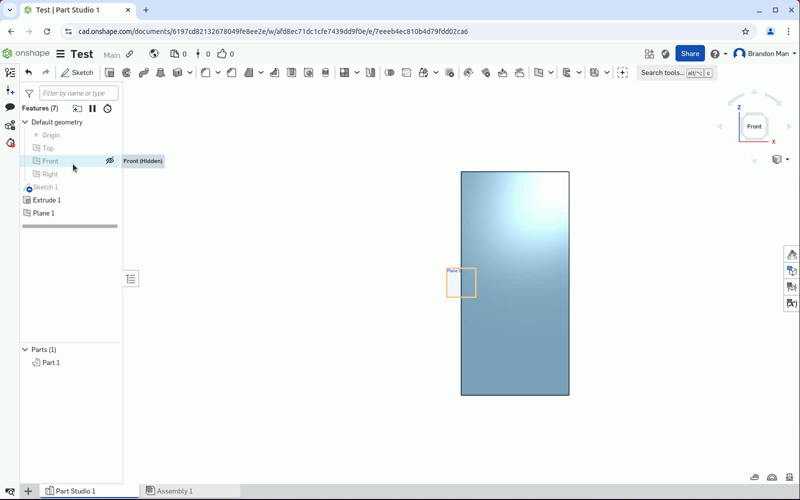
key(shift+s)
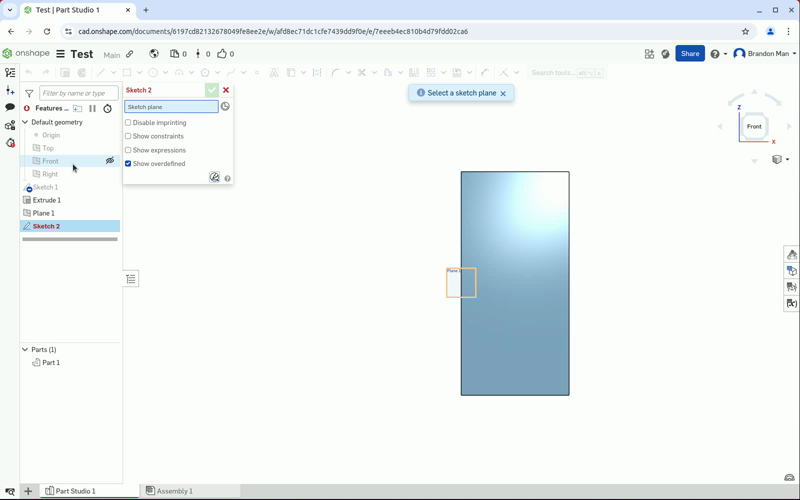
mouse_move(73, 215)
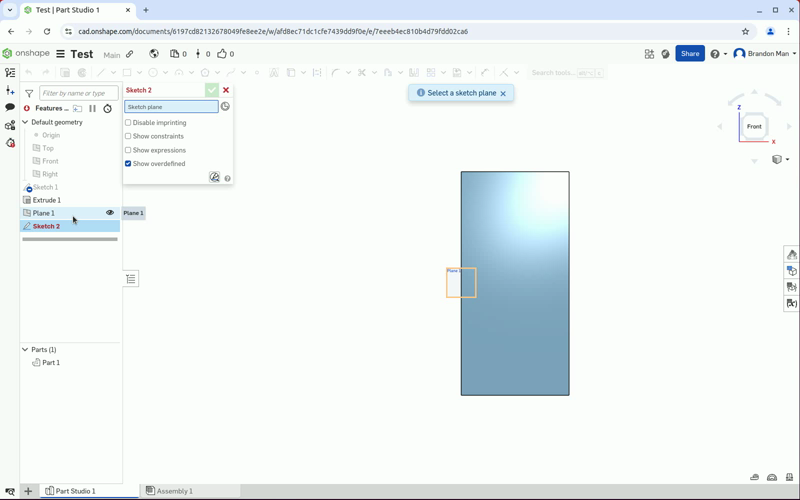
click(73, 215)
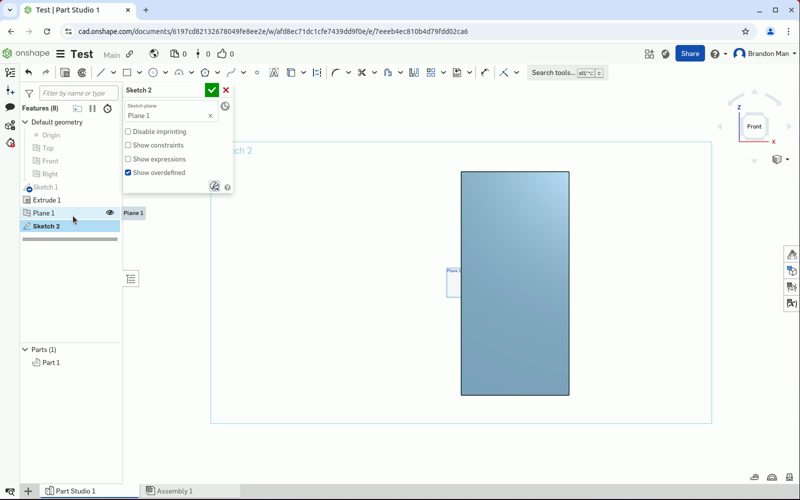
mouse_move(73, 352)
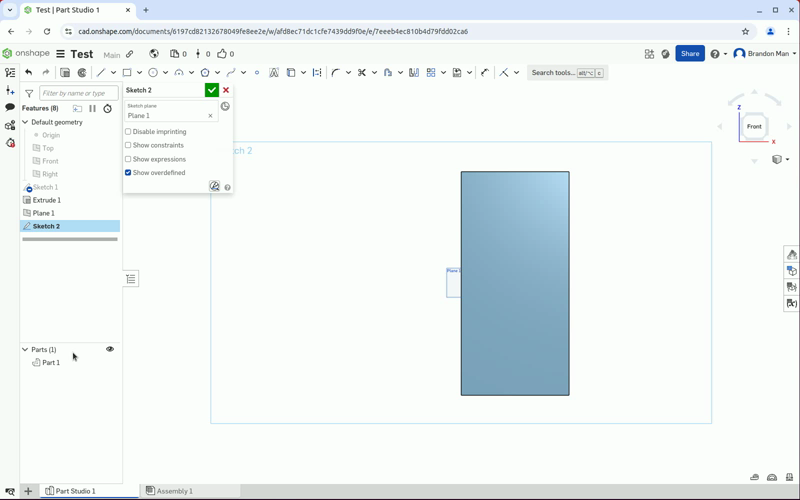
key(y)
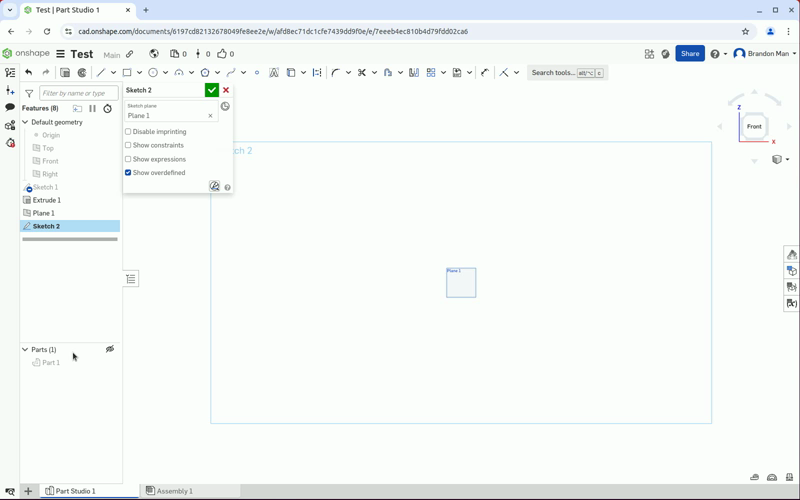
key(l)
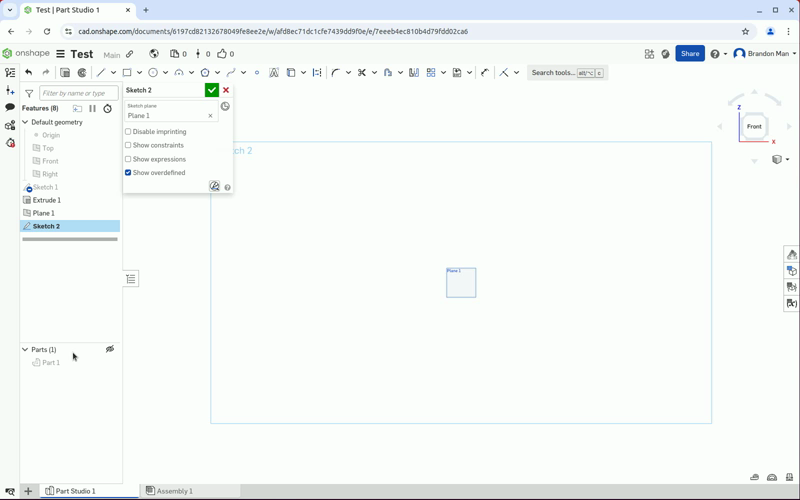
key_down(shift)
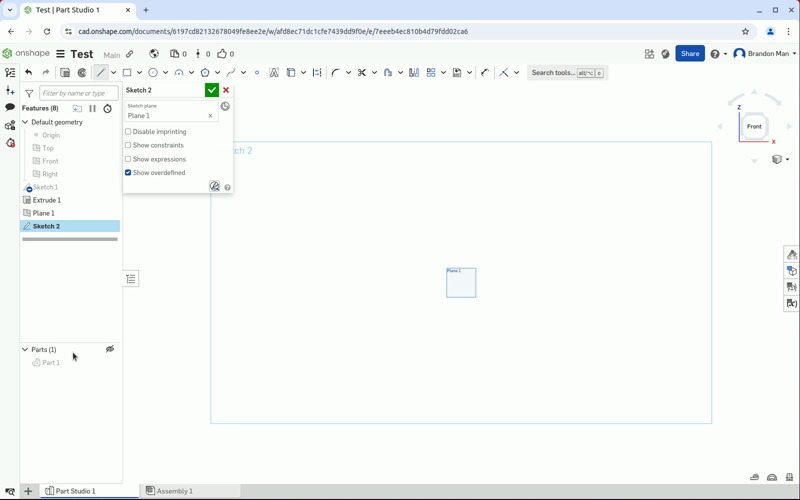
mouse_move(460, 395)
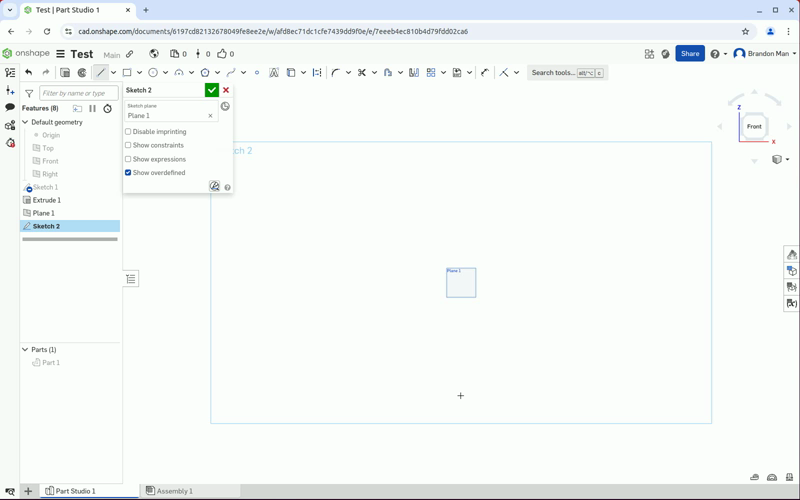
click(460, 395)
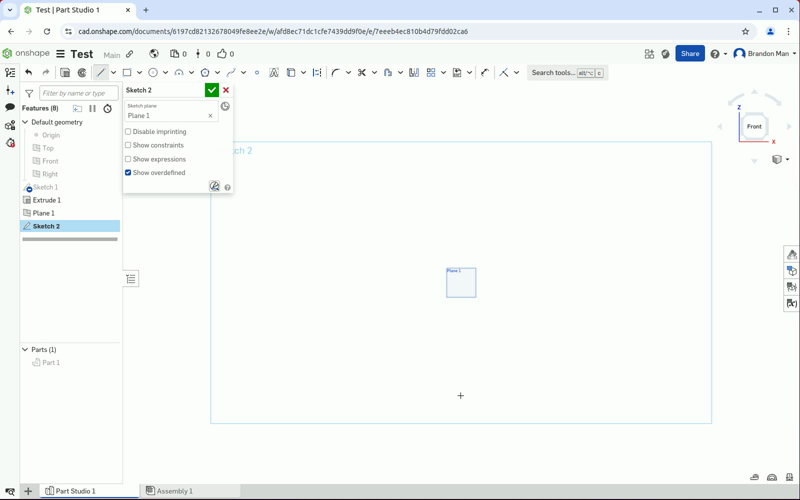
key_up(shift)
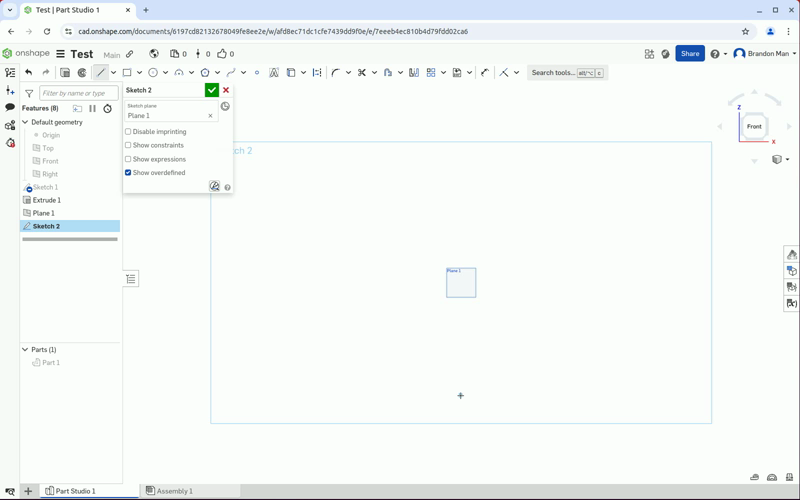
key_down(shift)
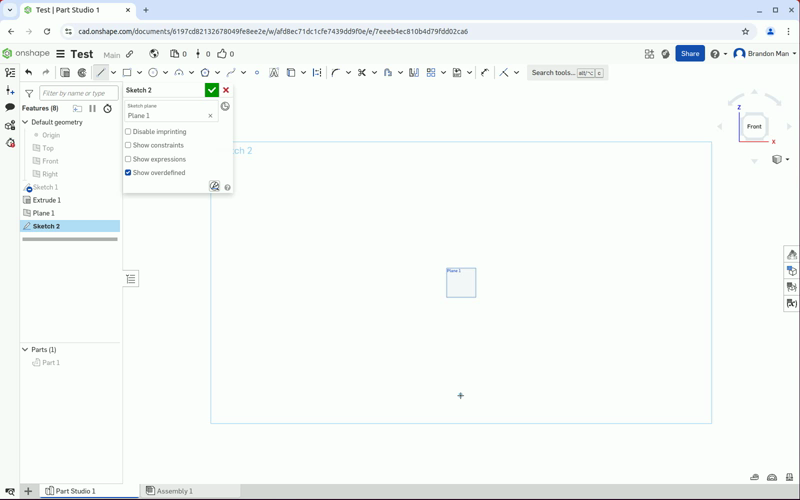
mouse_move(568, 395)
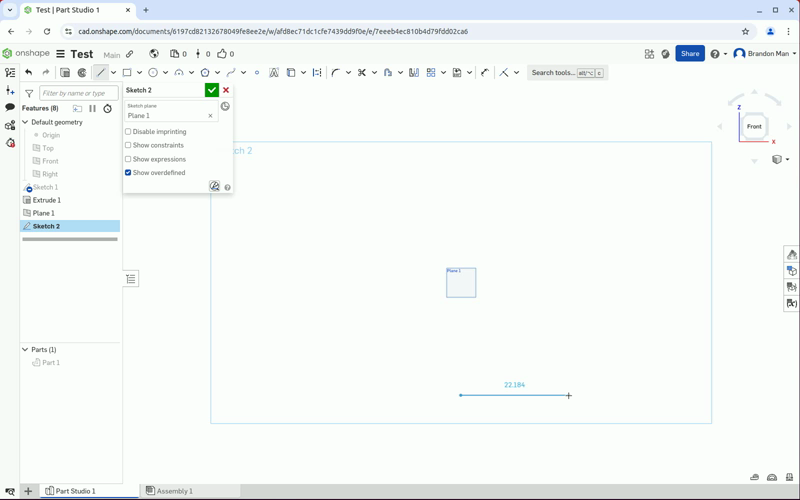
click(568, 395)
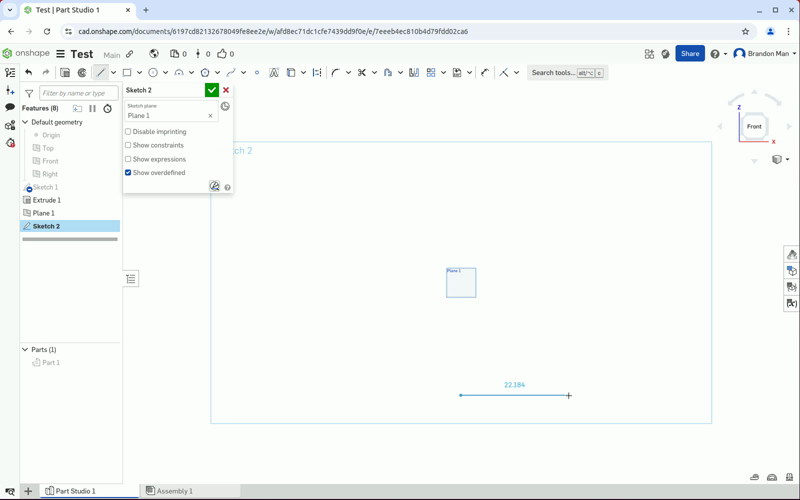
key_up(shift)
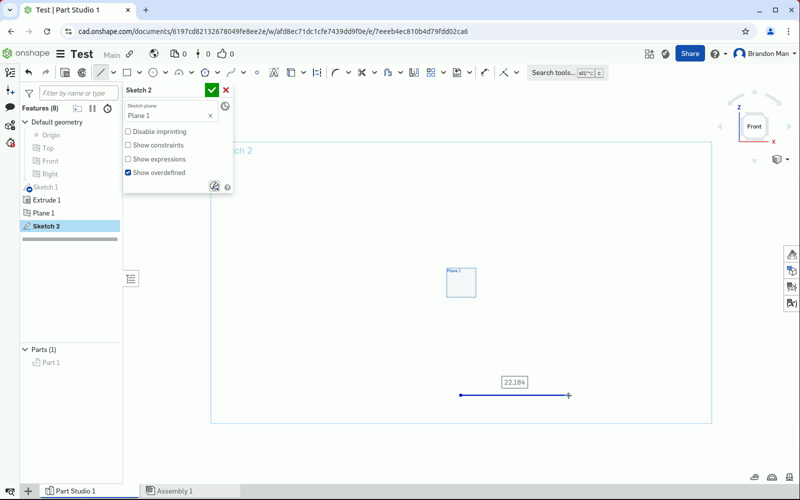
key_down(shift)
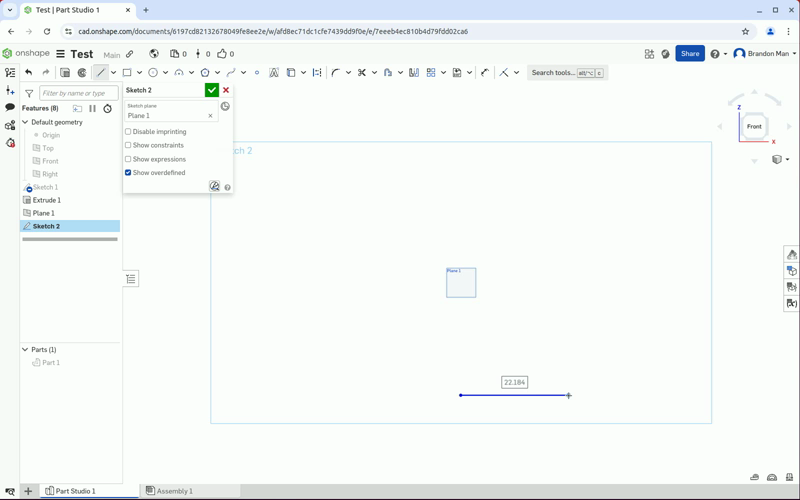
mouse_move(589, 395)
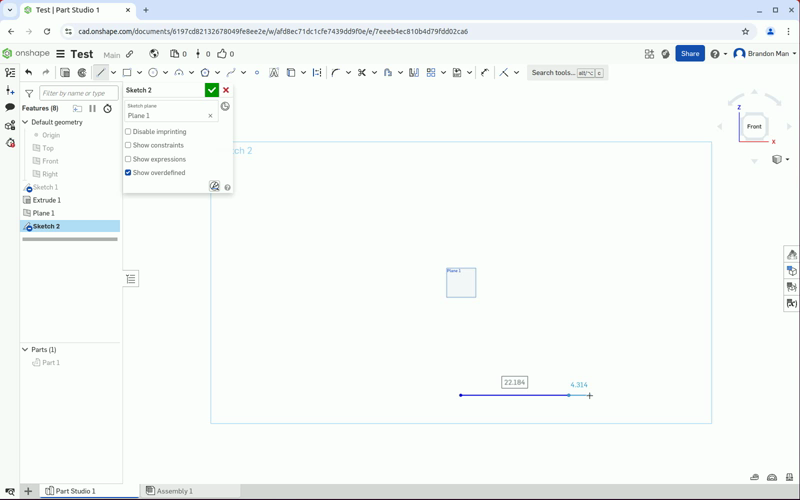
mouse_move(568, 386)
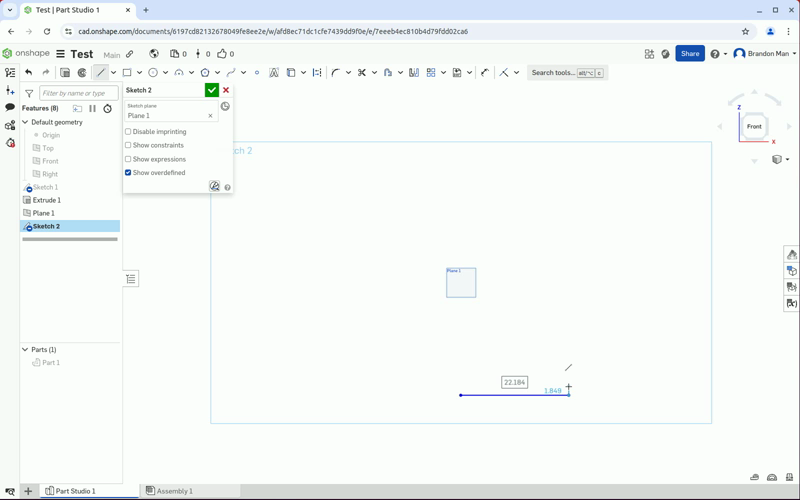
click(568, 386)
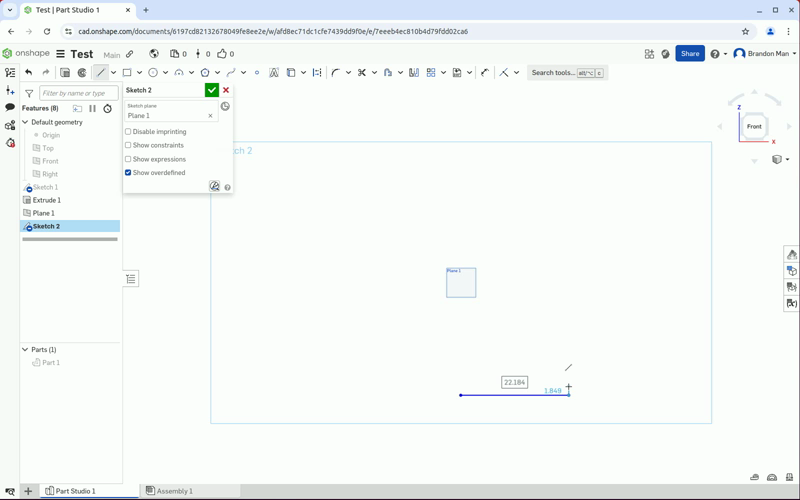
key_up(shift)
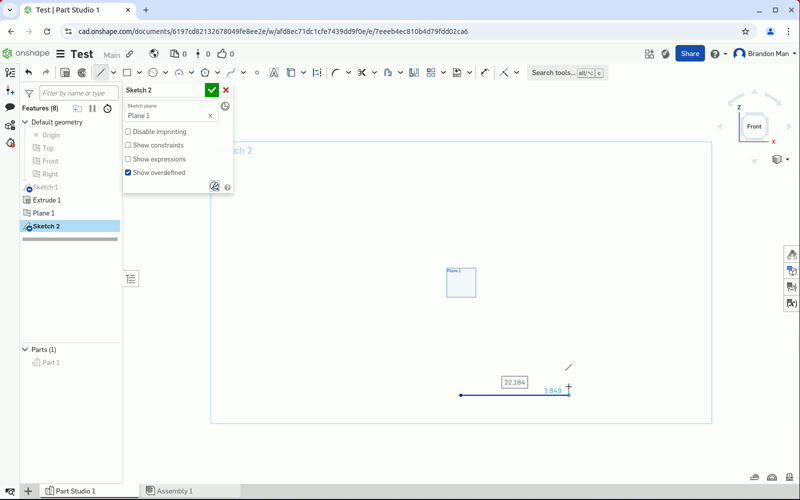
key_down(shift)
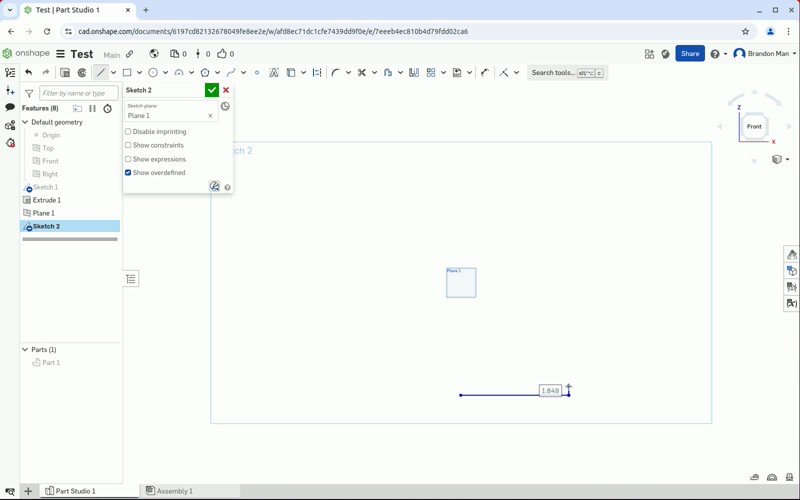
mouse_move(460, 386)
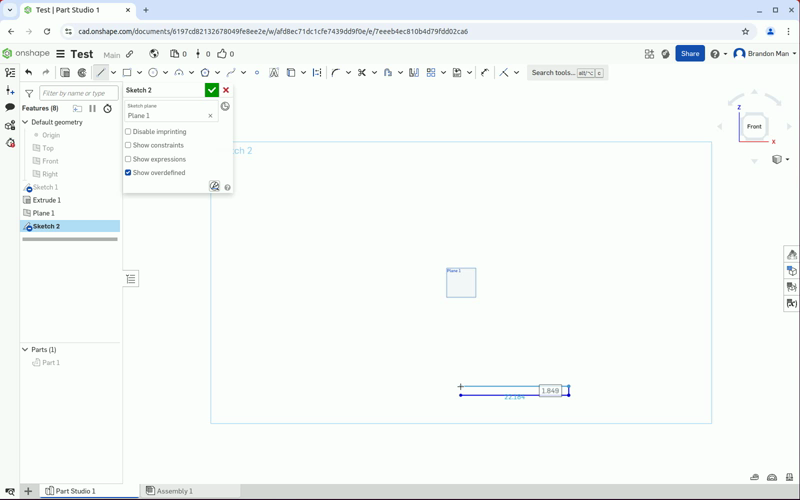
click(460, 386)
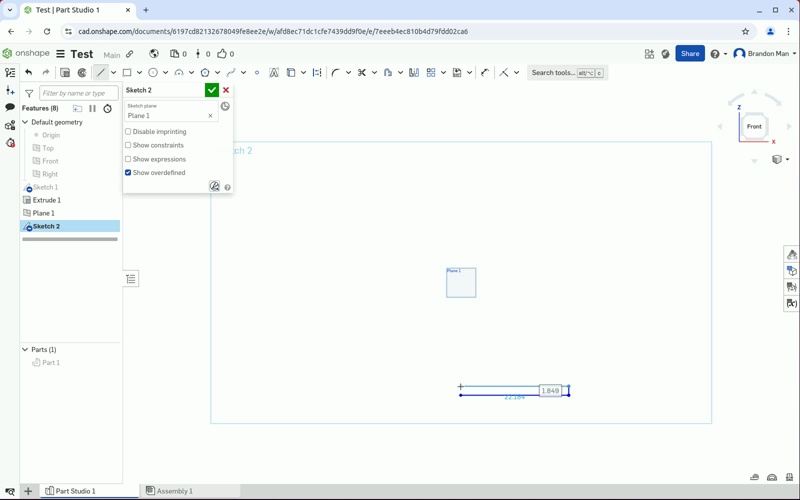
key_up(shift)
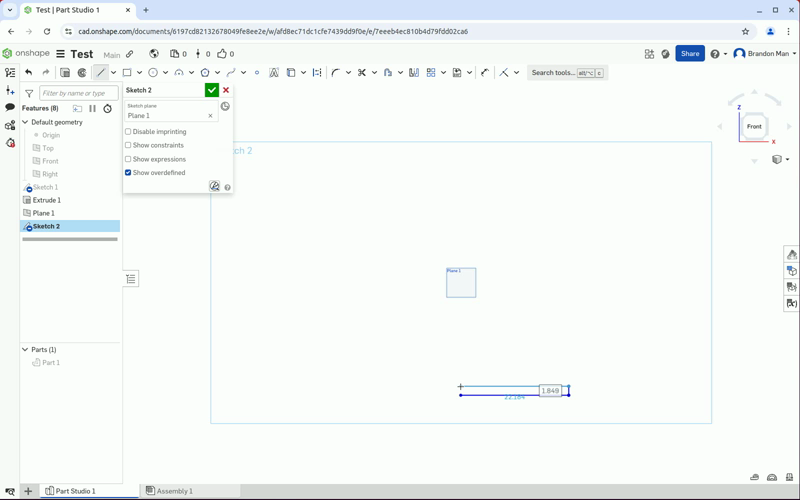
mouse_move(490, 386)
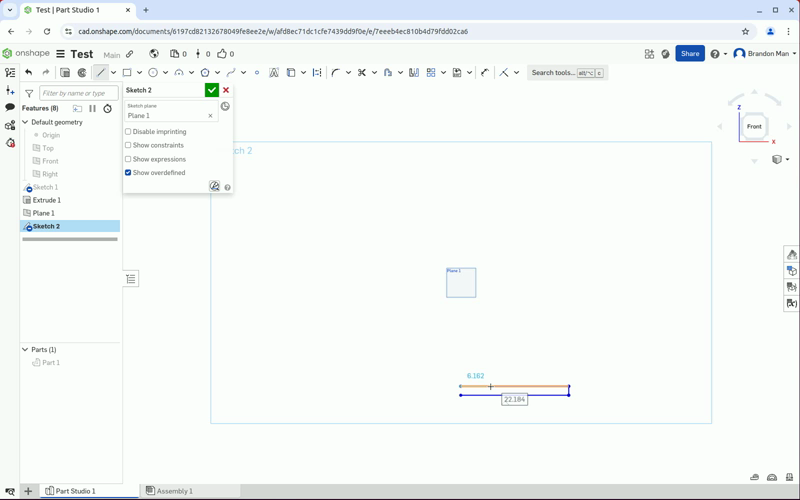
key_down(shift)
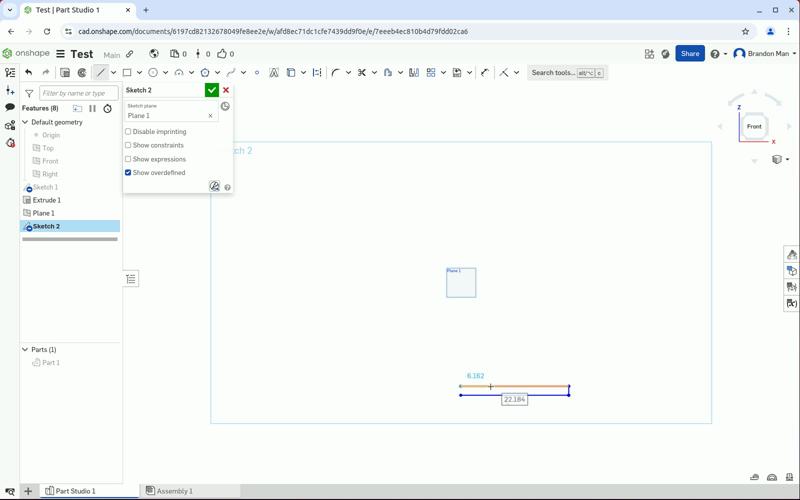
mouse_move(460, 395)
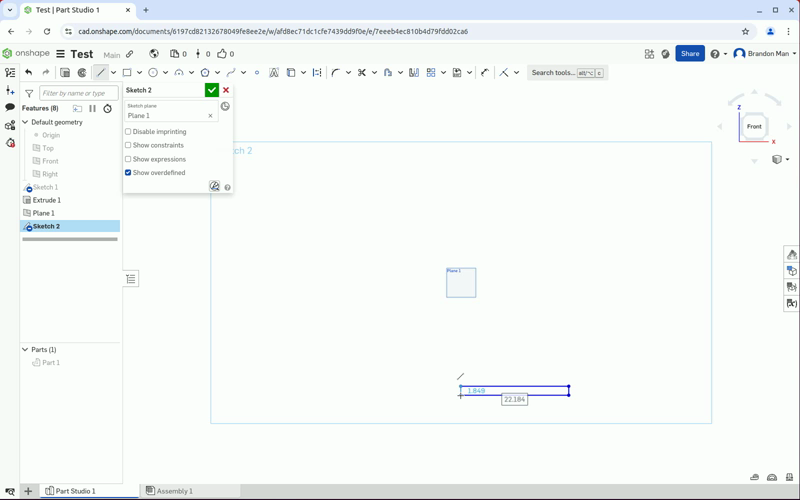
key_up(shift)
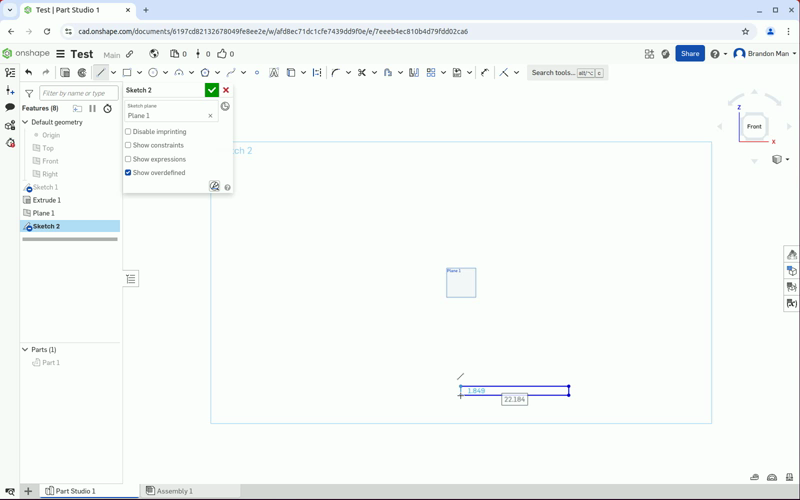
click(460, 395)
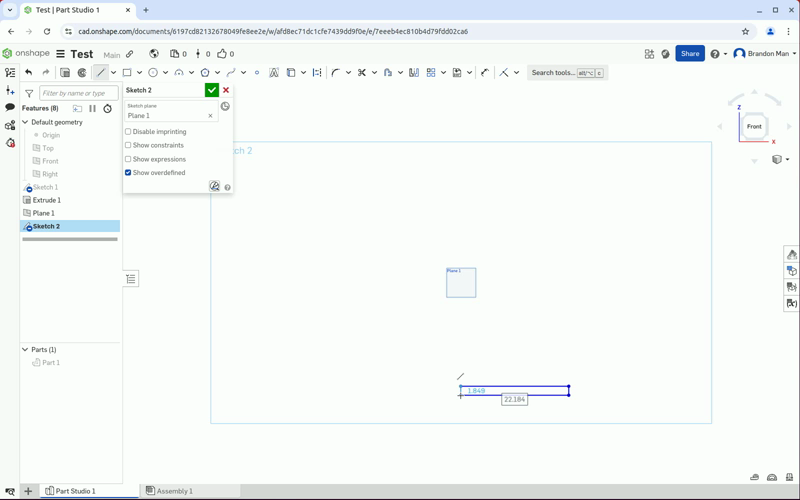
key(esc)
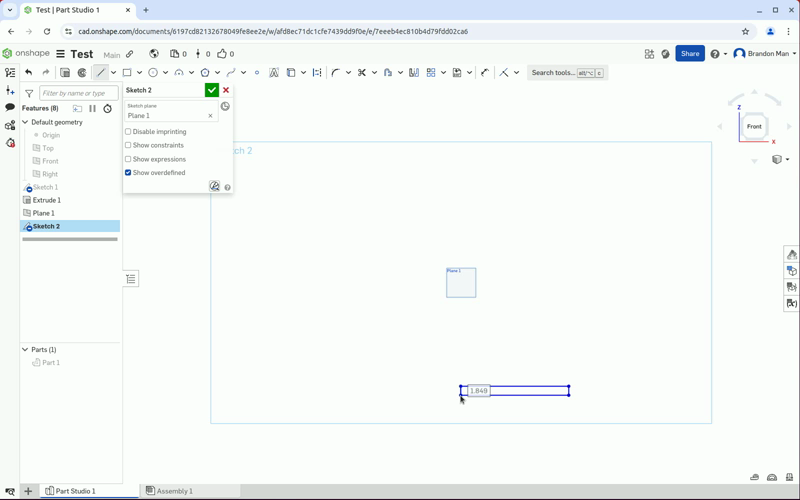
mouse_move(515, 390)
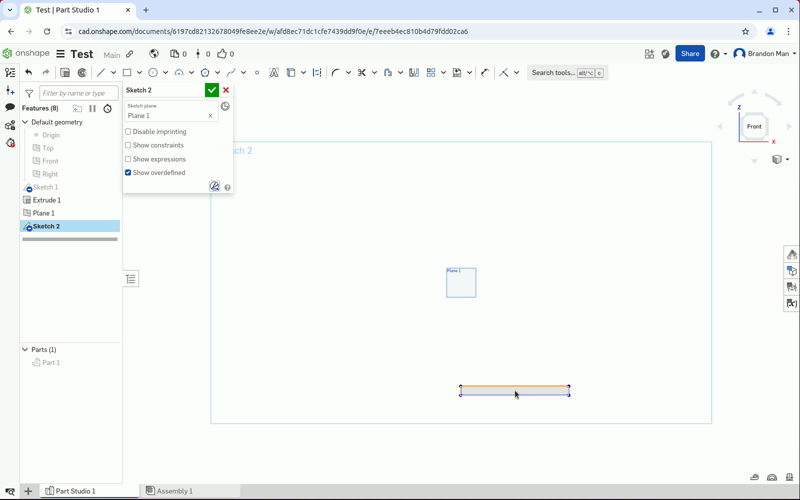
scroll(6)
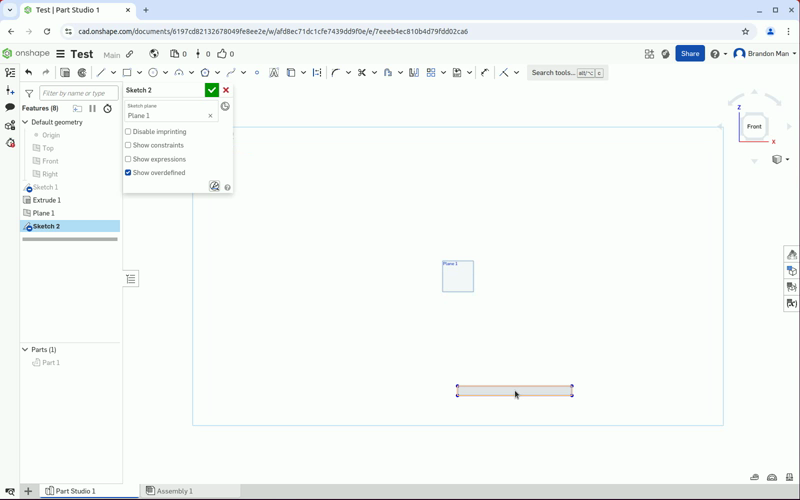
scroll(6)
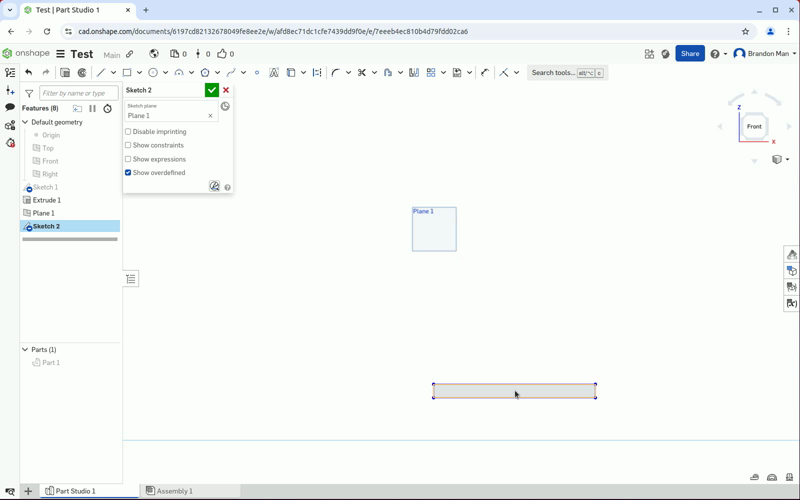
scroll(6)
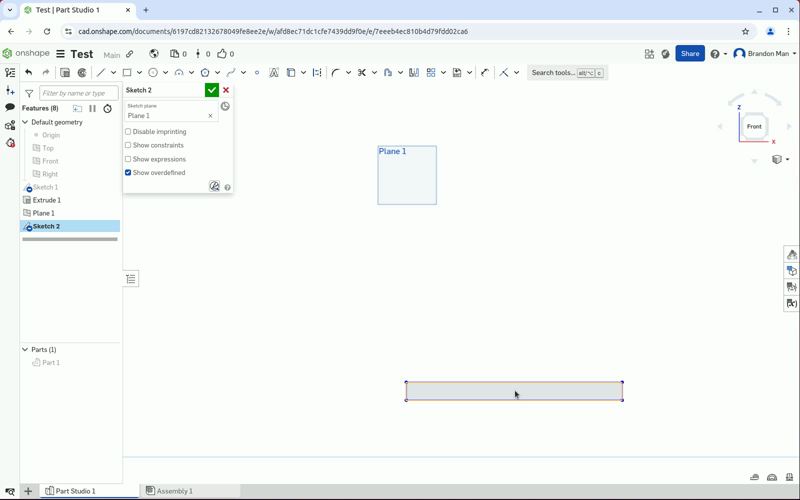
scroll(6)
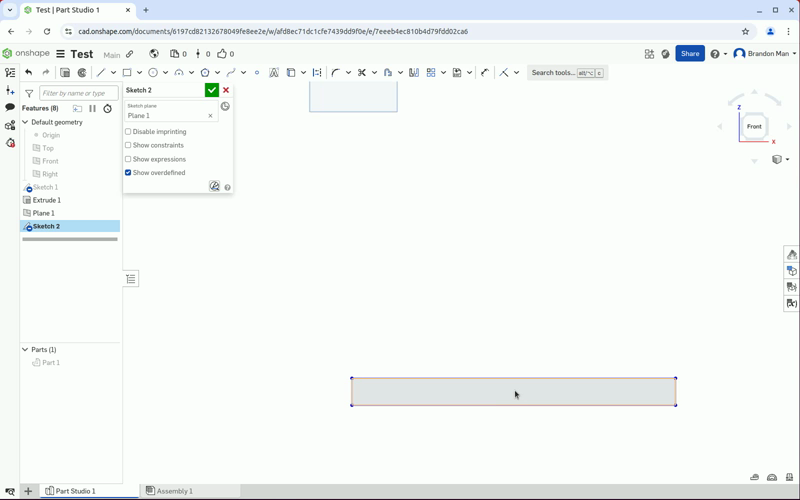
scroll(6)
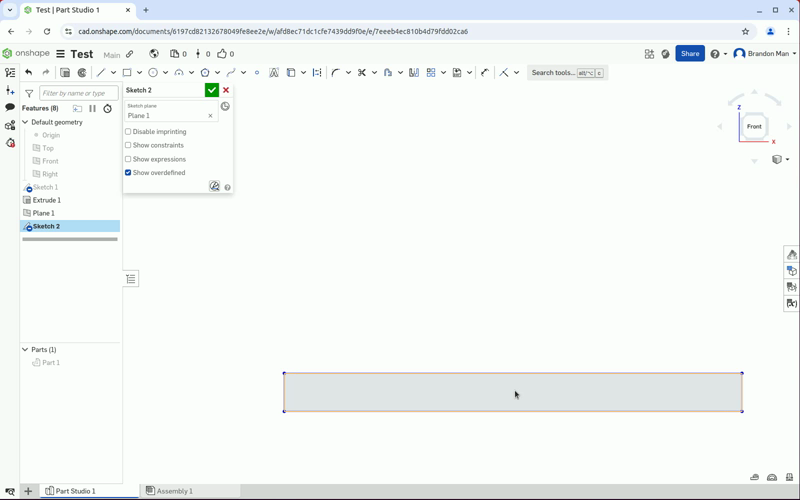
scroll(6)
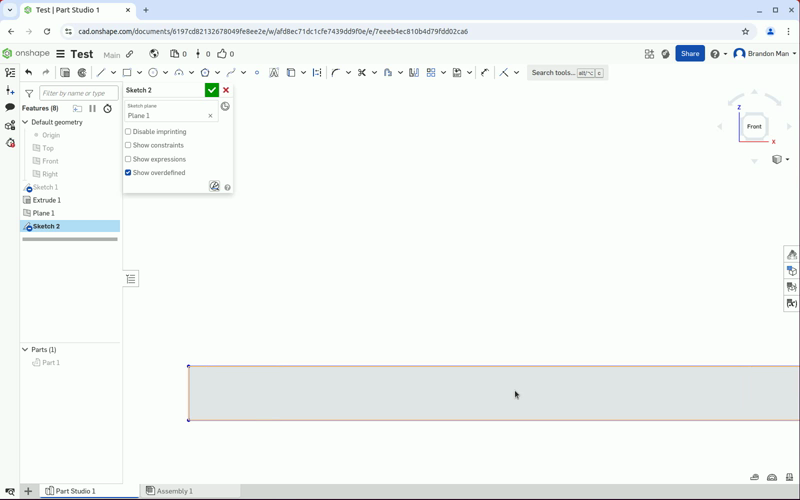
scroll(6)
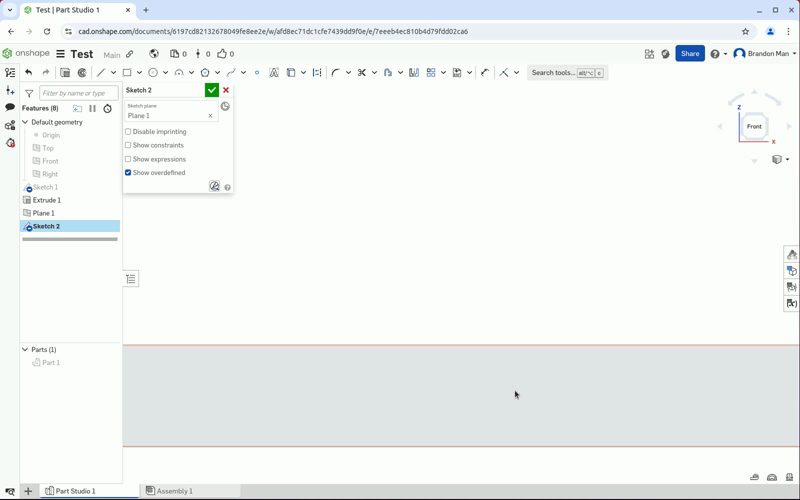
click(515, 390)
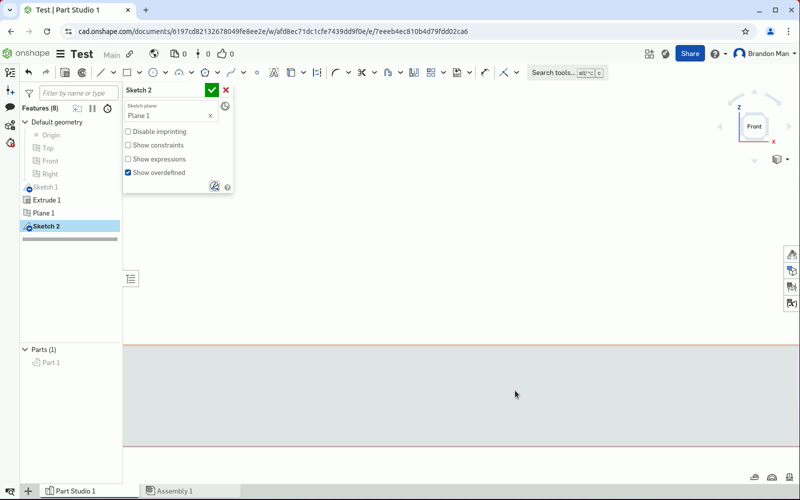
scroll(-6)
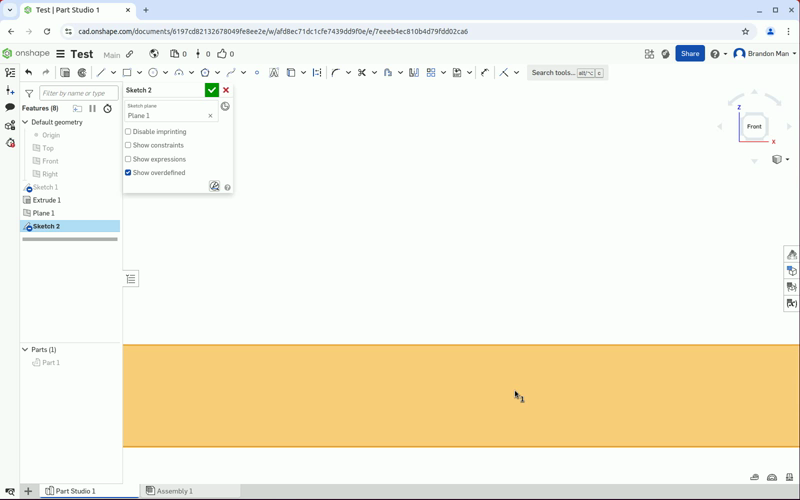
scroll(-6)
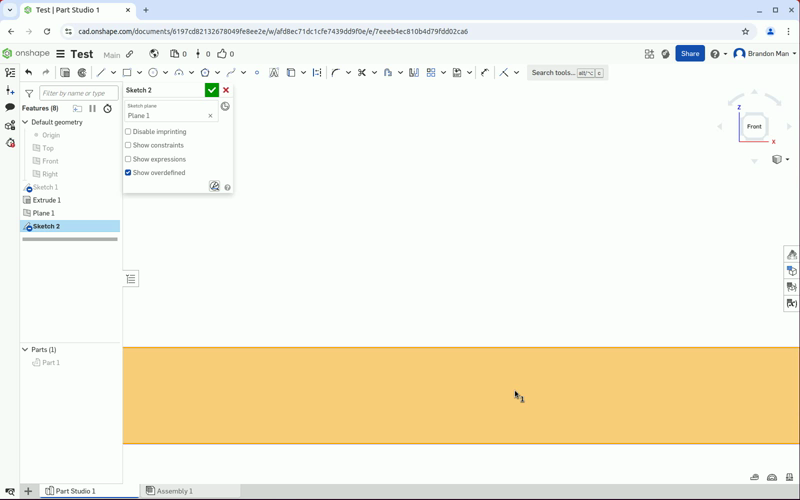
scroll(-6)
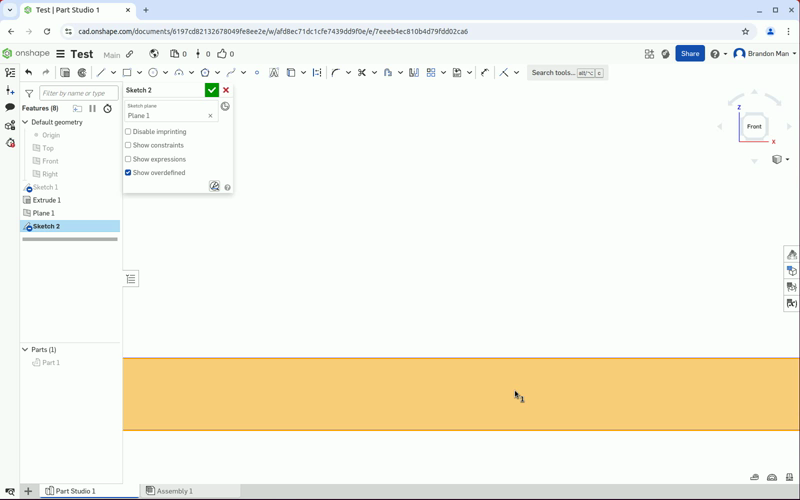
scroll(-6)
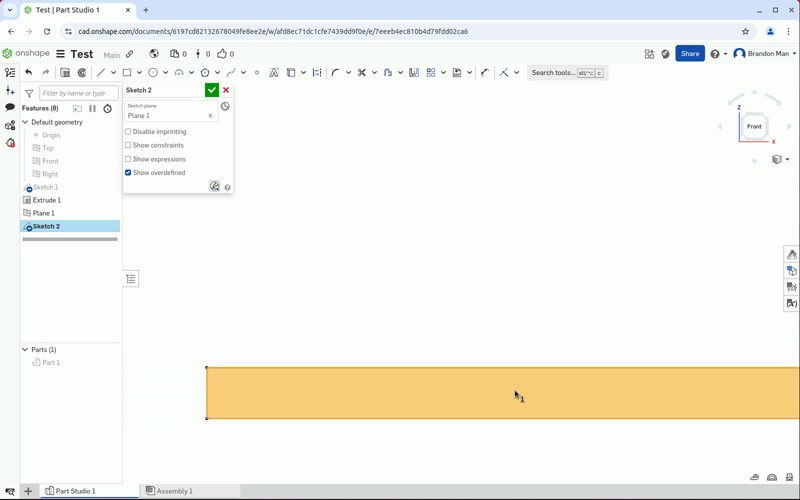
scroll(-6)
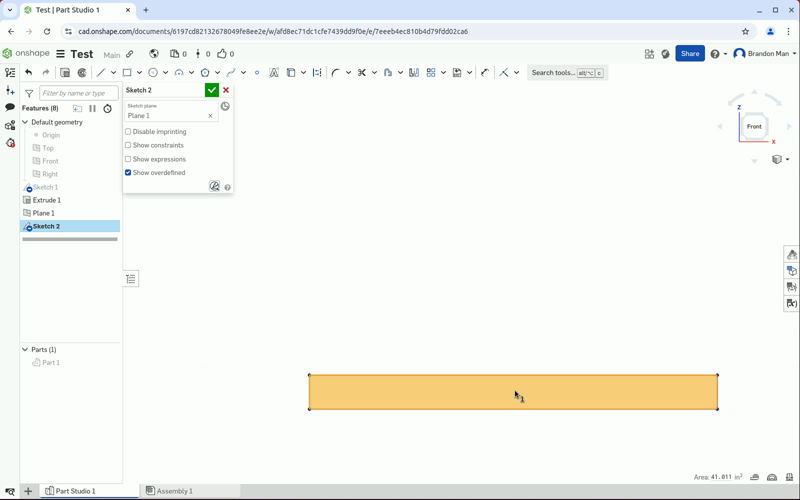
scroll(-6)
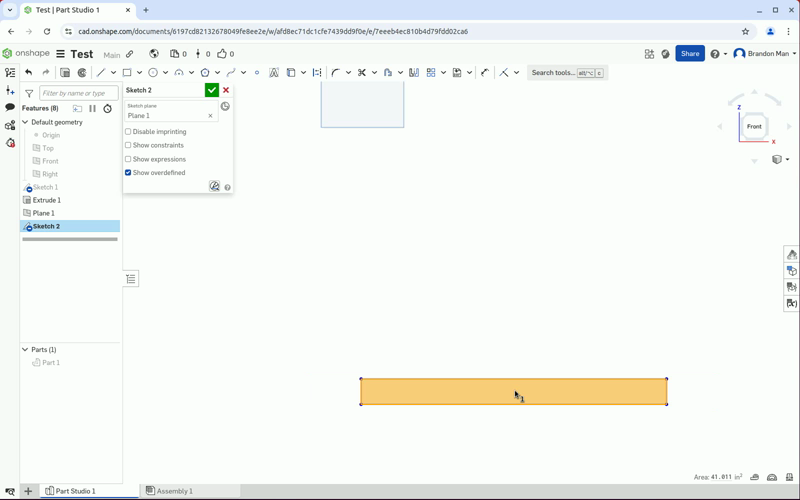
scroll(-6)
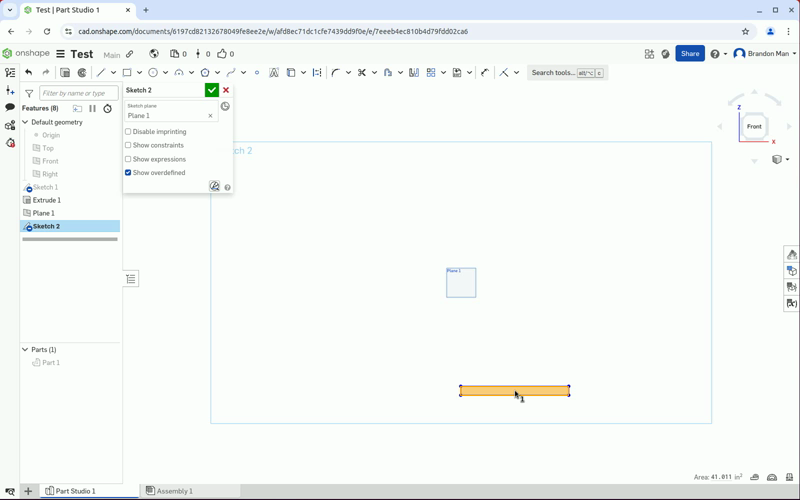
mouse_move(73, 352)
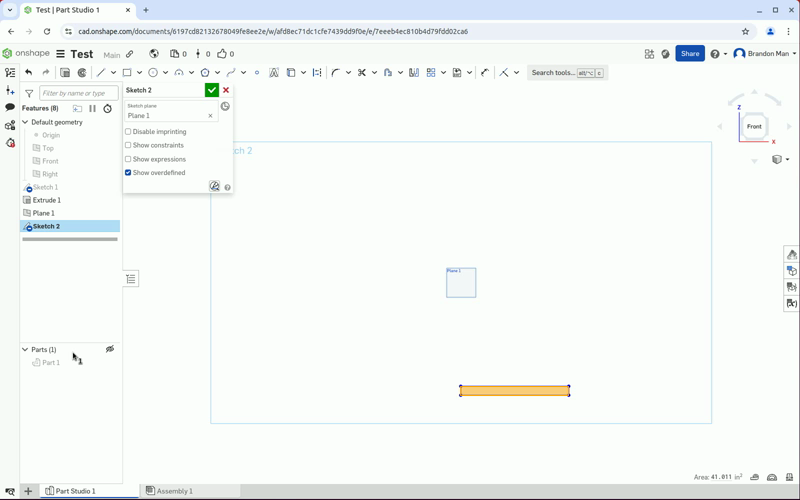
key(shift+y)
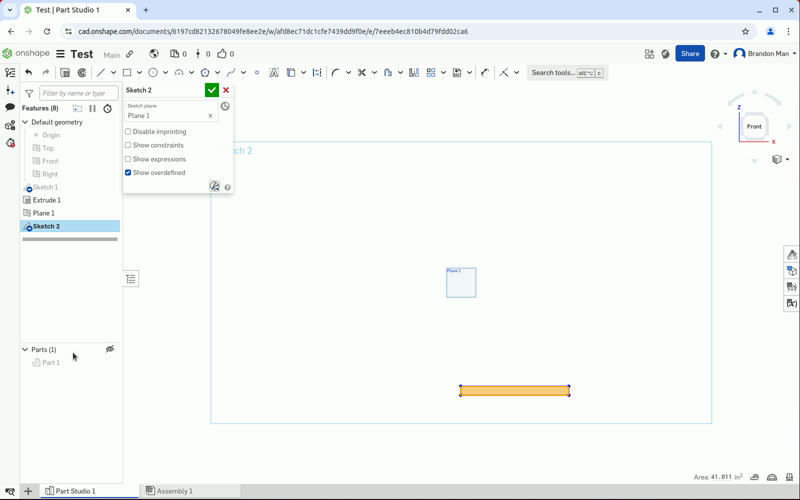
key(shift+e)
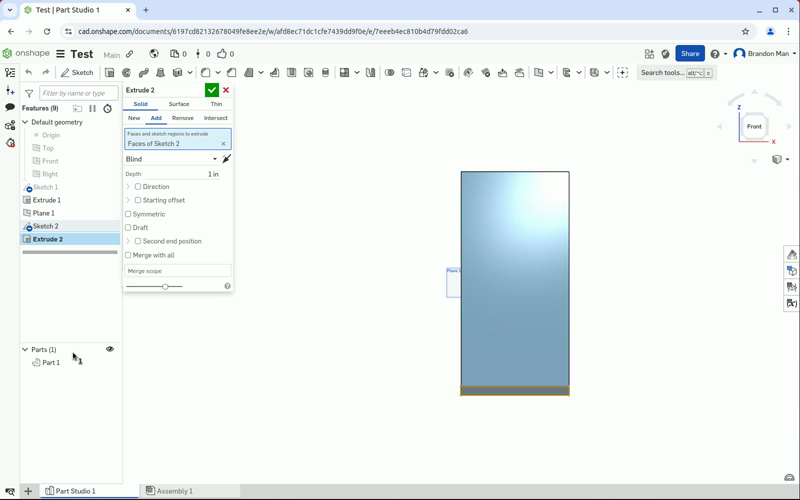
mouse_move(143, 106)
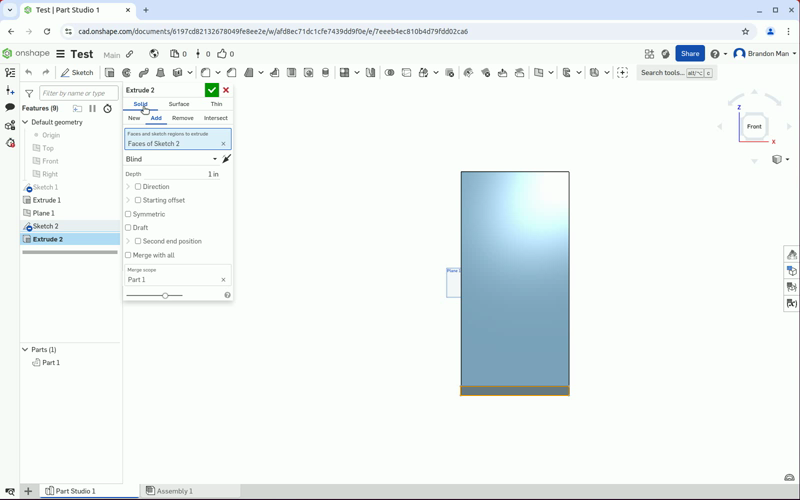
click(143, 106)
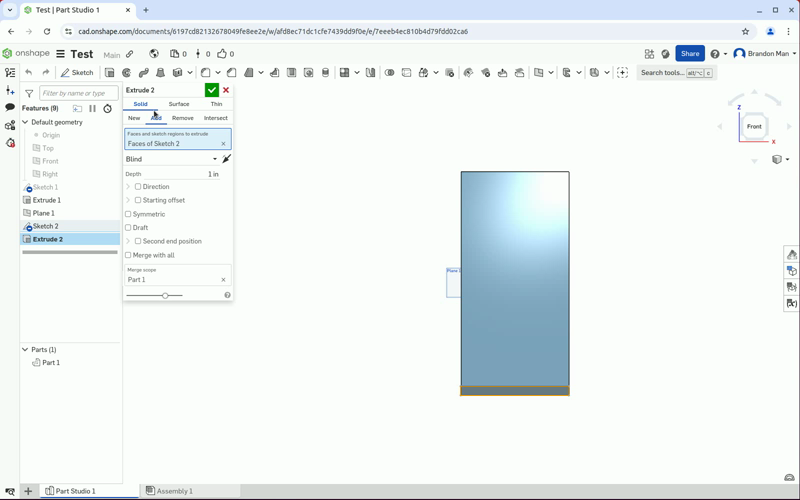
mouse_move(186, 120)
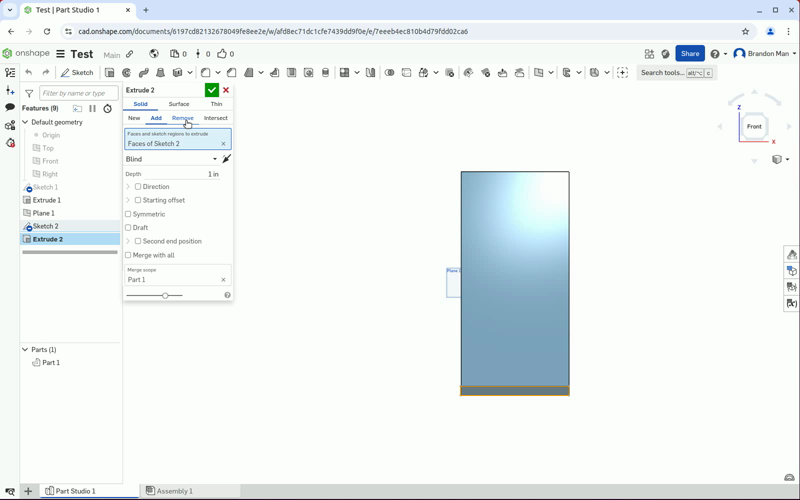
click(186, 120)
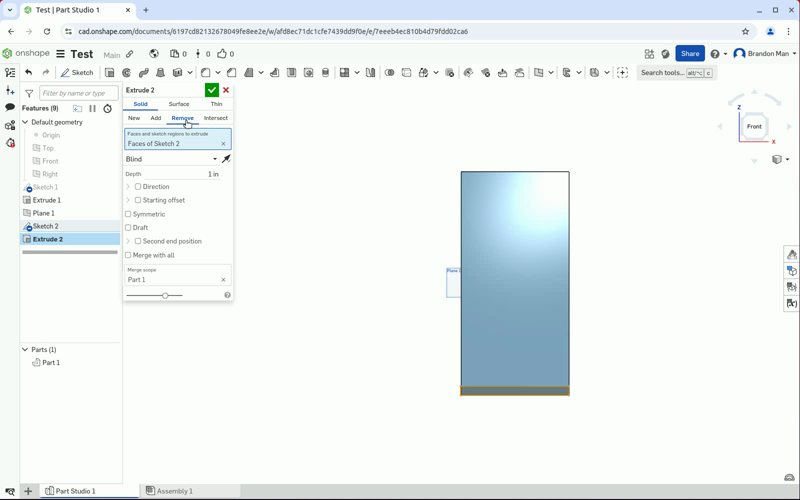
key(tab, 4)
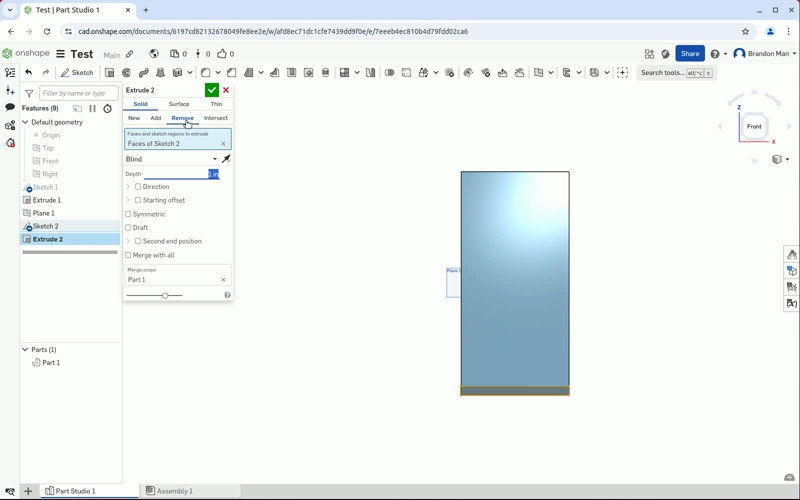
text(0.241)
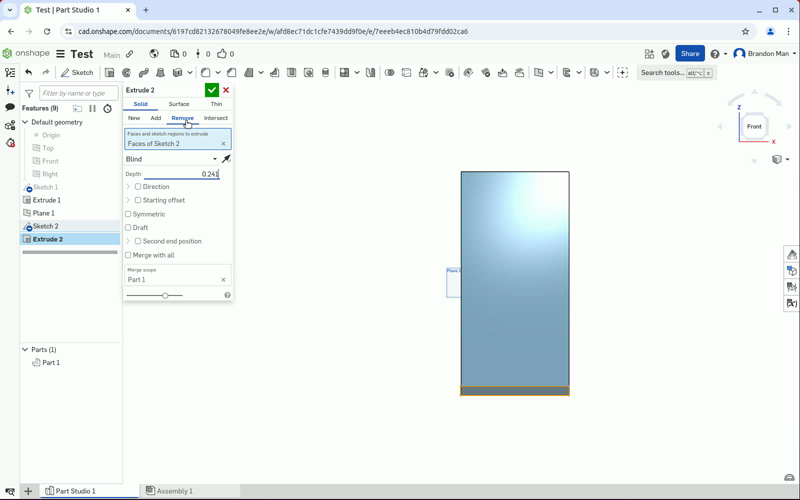
key(tab, 6)
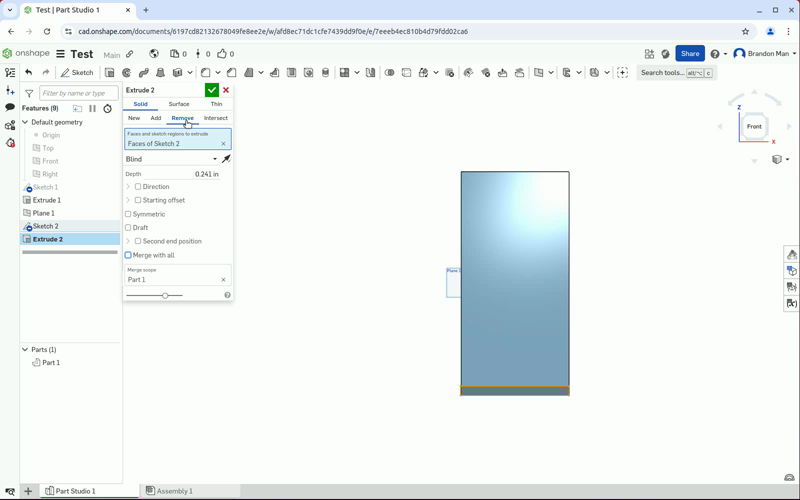
key(space)
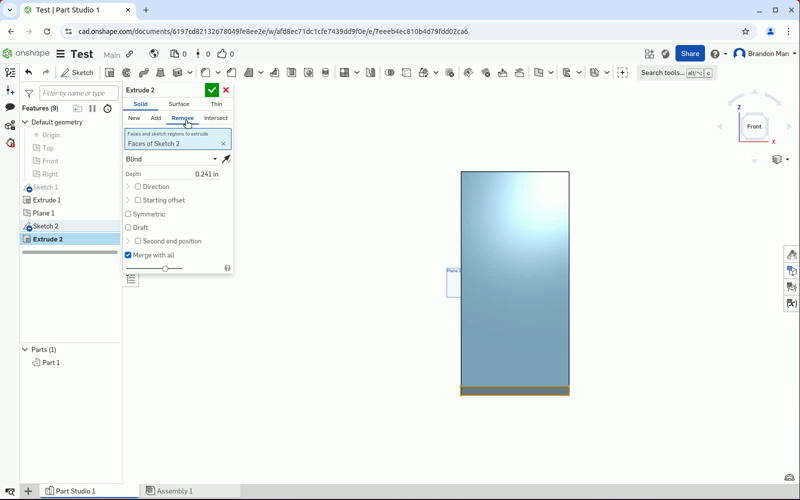
key(enter)
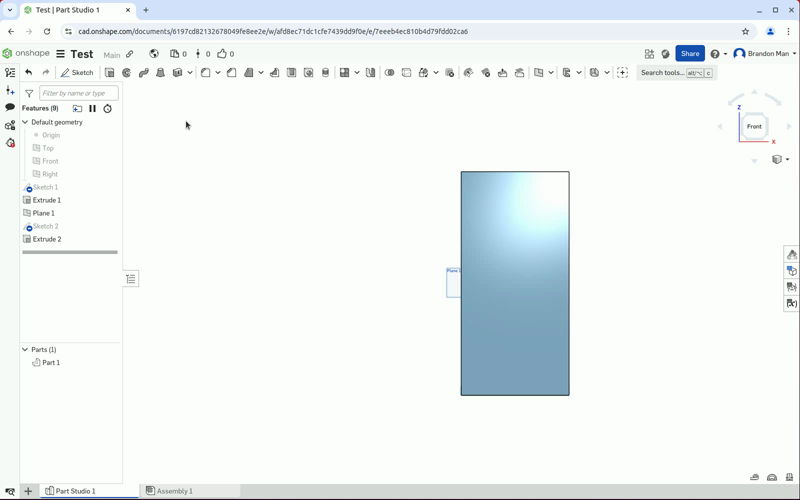
key(shift+h)
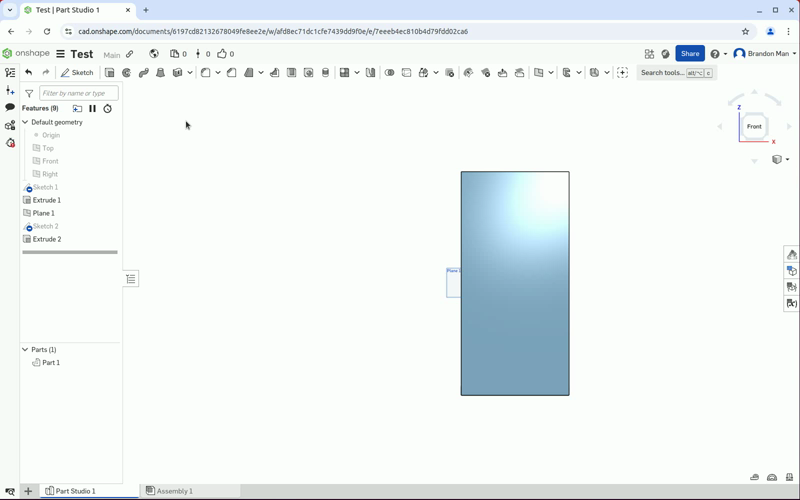
key(shift+h)
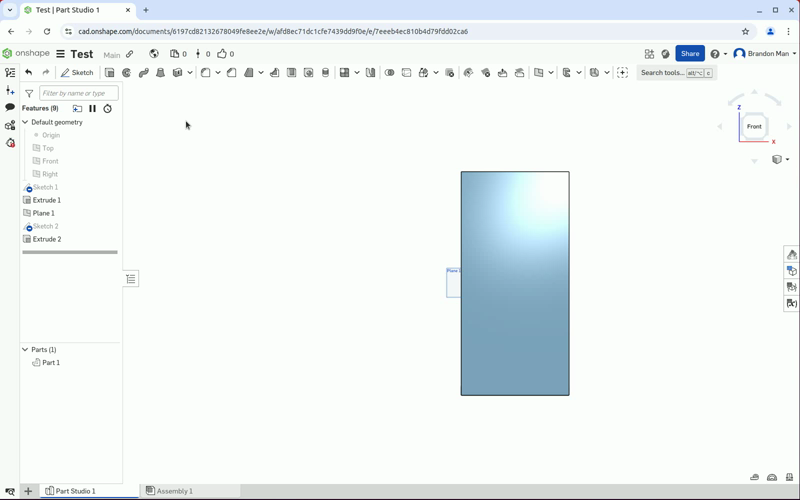
mouse_move(73, 189)
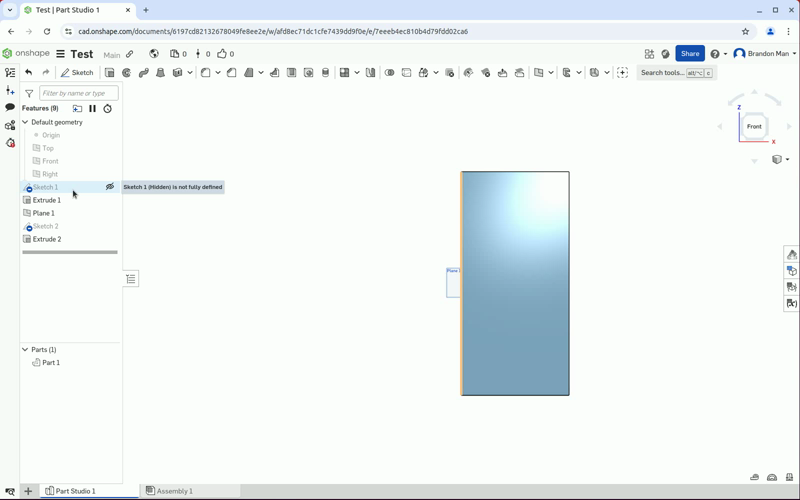
click(73, 189)
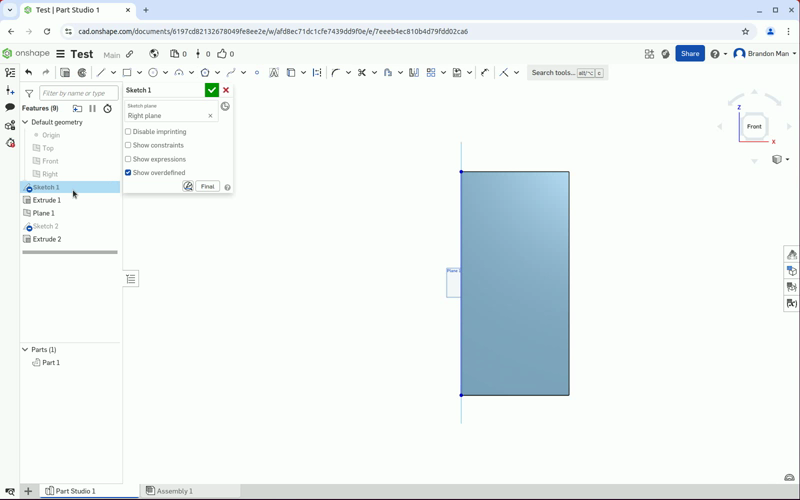
mouse_move(229, 92)
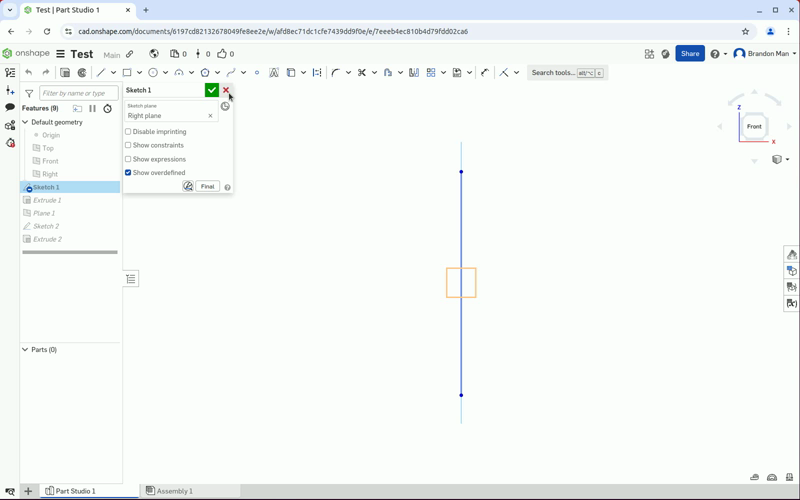
click(229, 92)
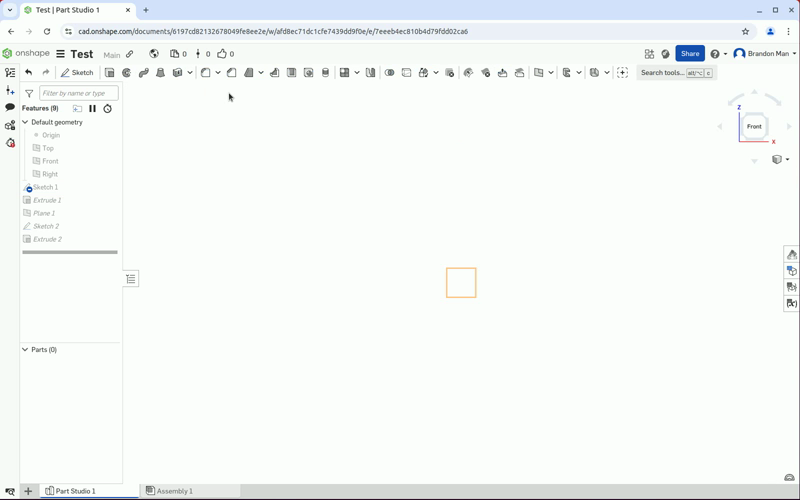
key(shift+s)
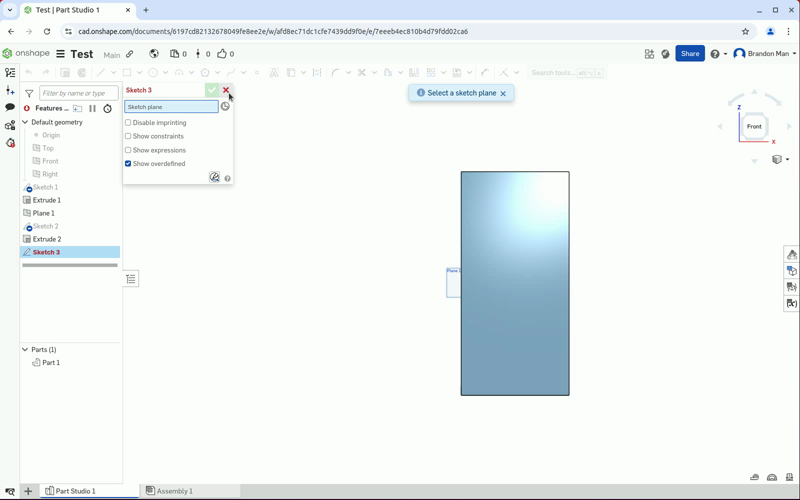
mouse_move(73, 215)
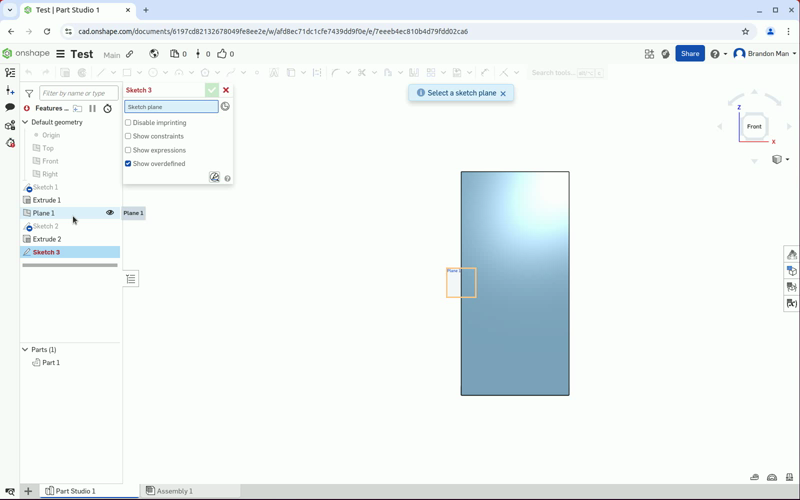
click(73, 215)
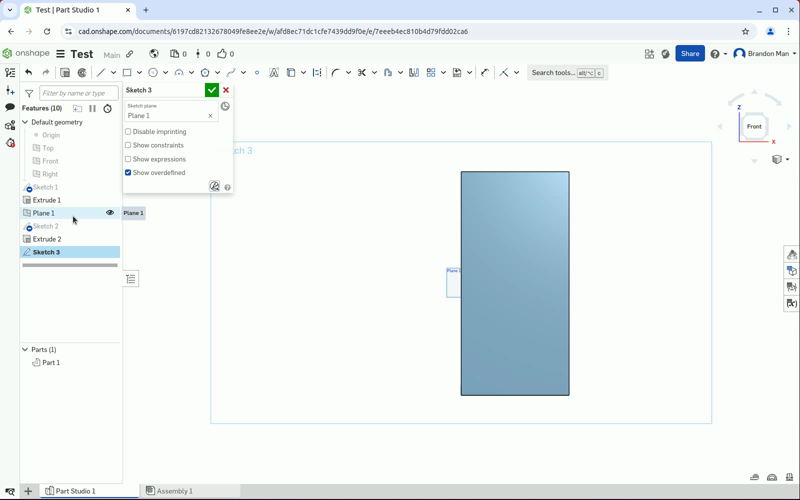
mouse_move(73, 352)
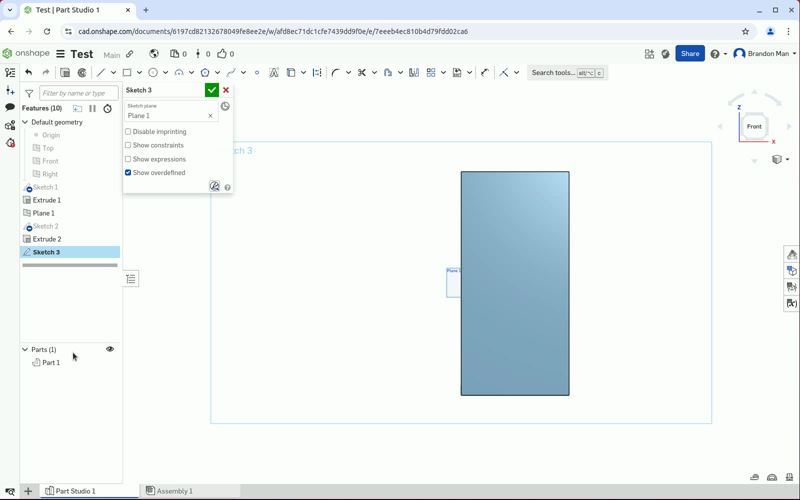
key(y)
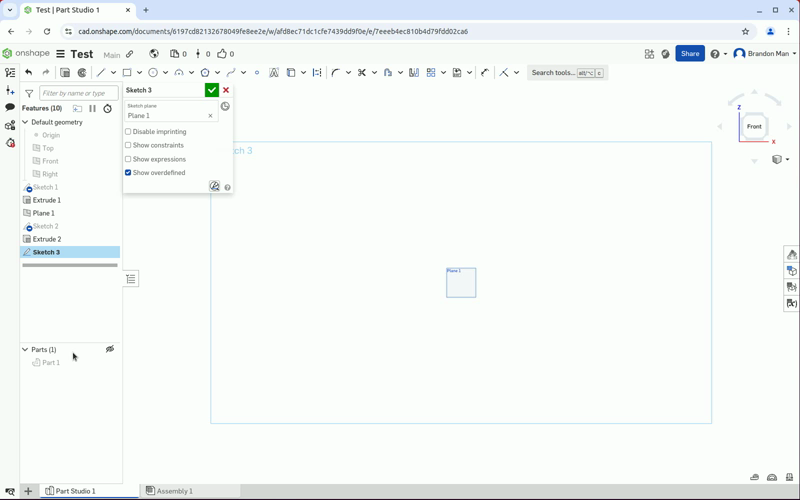
key(l)
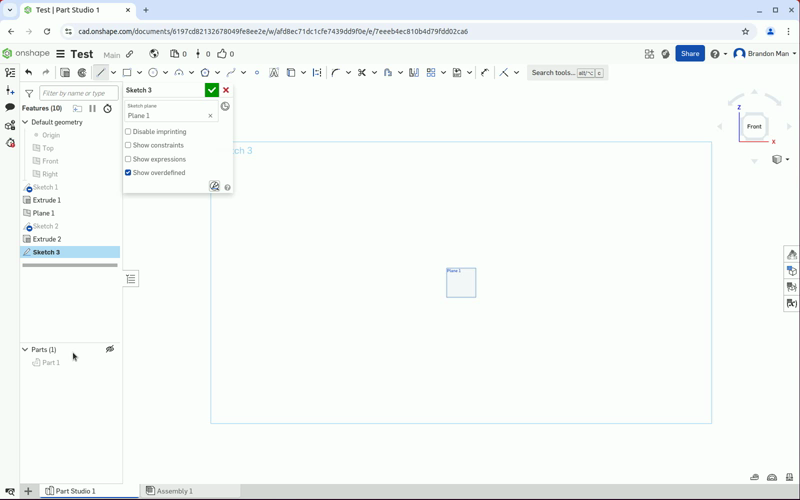
key_down(shift)
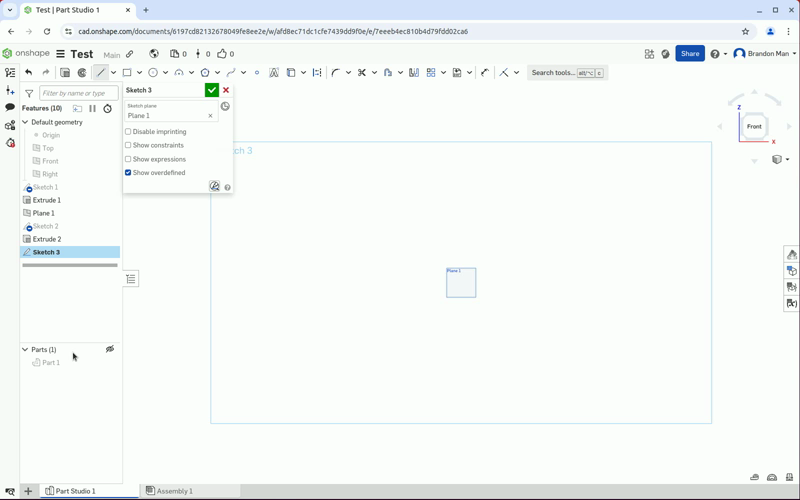
mouse_move(465, 384)
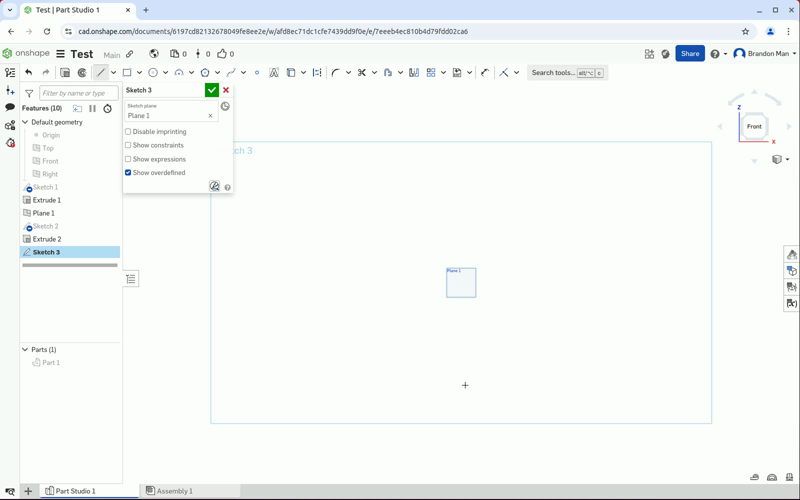
click(465, 384)
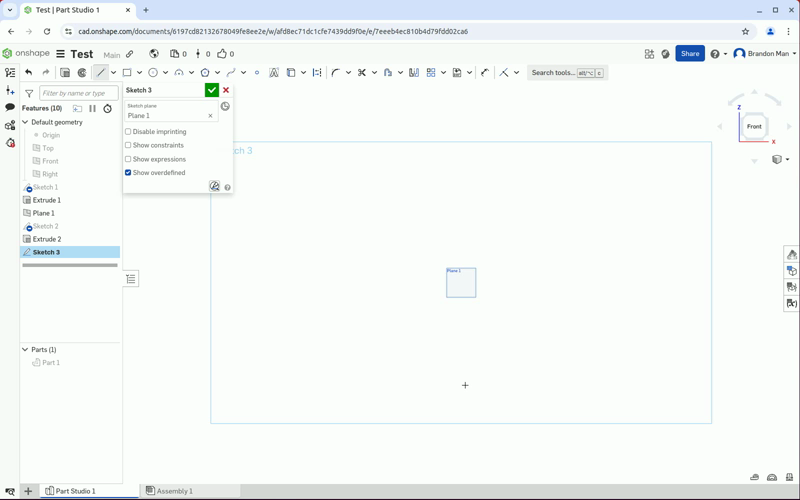
key_up(shift)
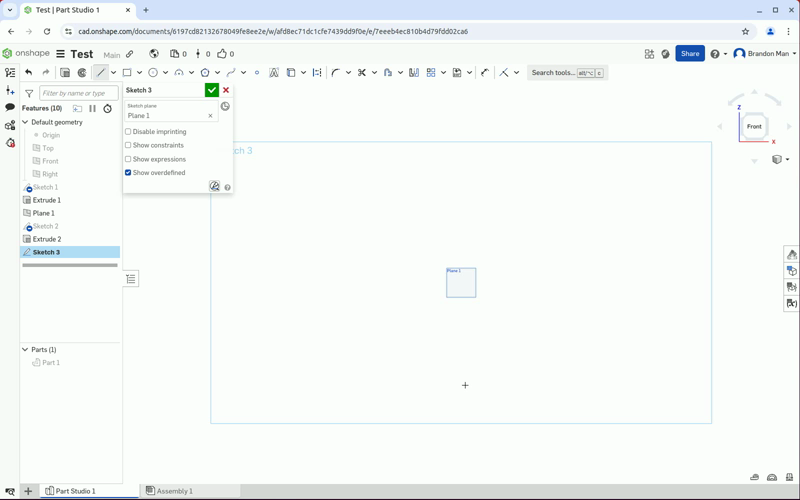
key_down(shift)
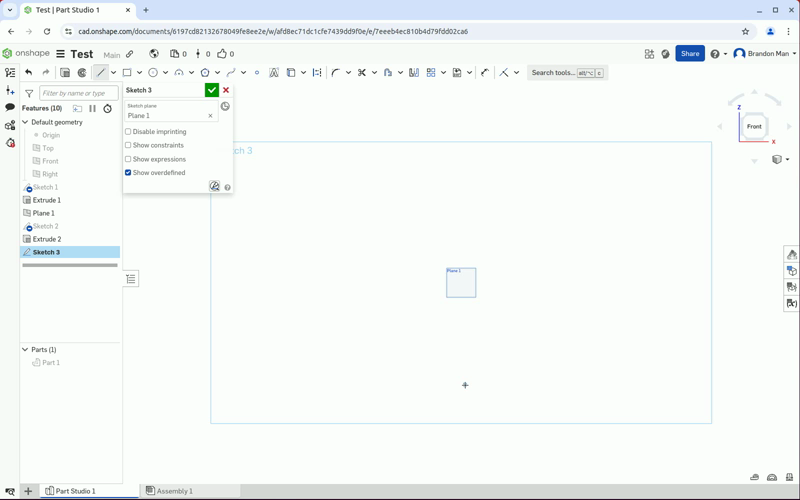
mouse_move(565, 384)
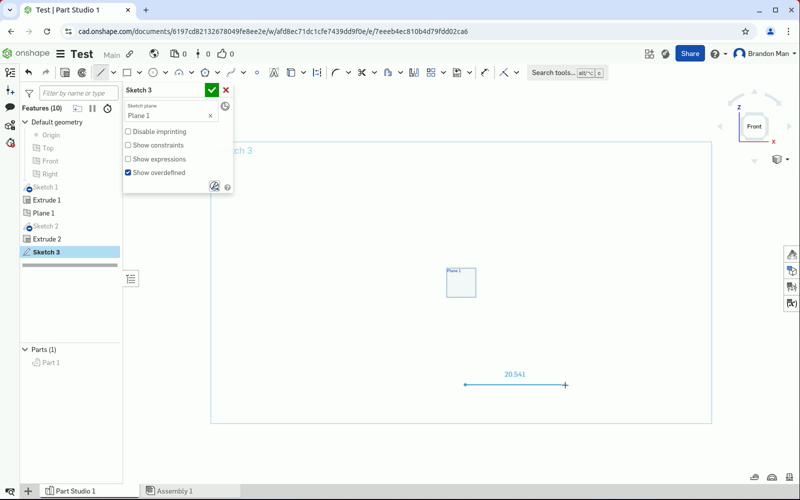
click(565, 384)
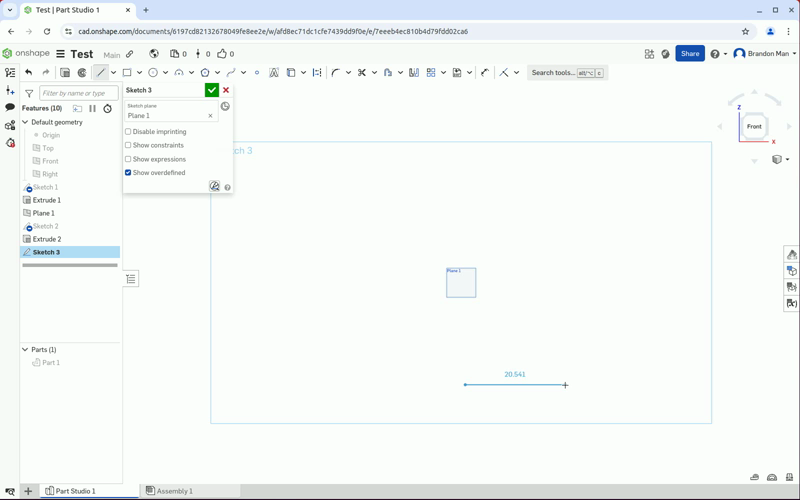
key_up(shift)
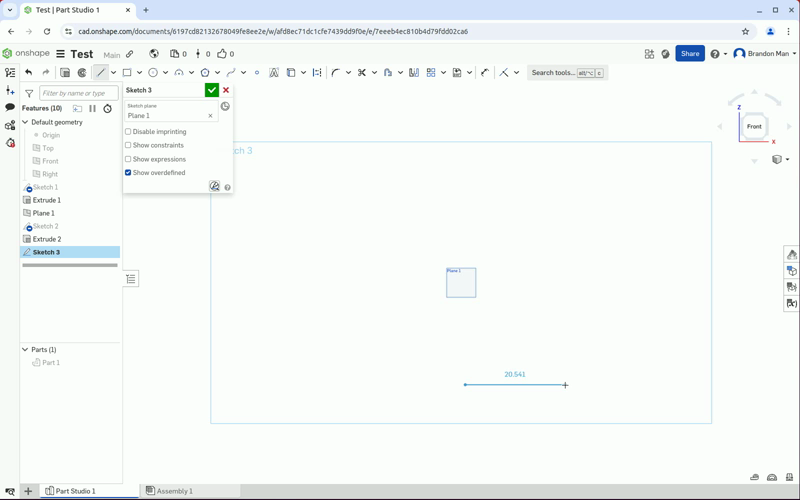
key_down(shift)
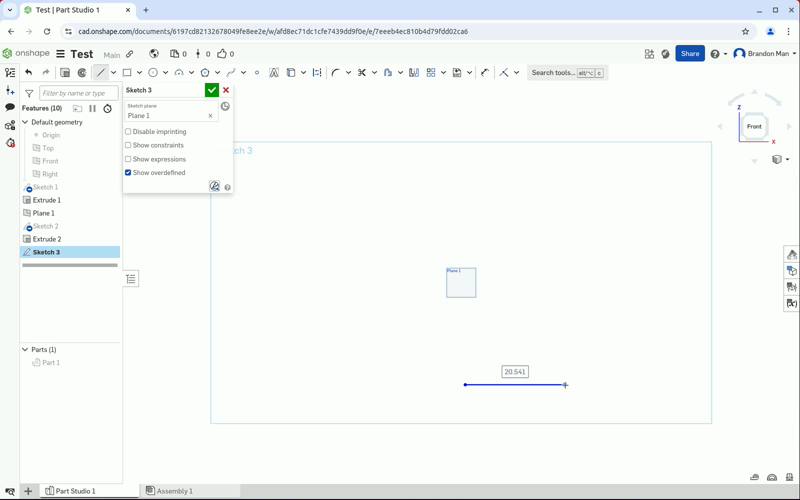
mouse_move(589, 384)
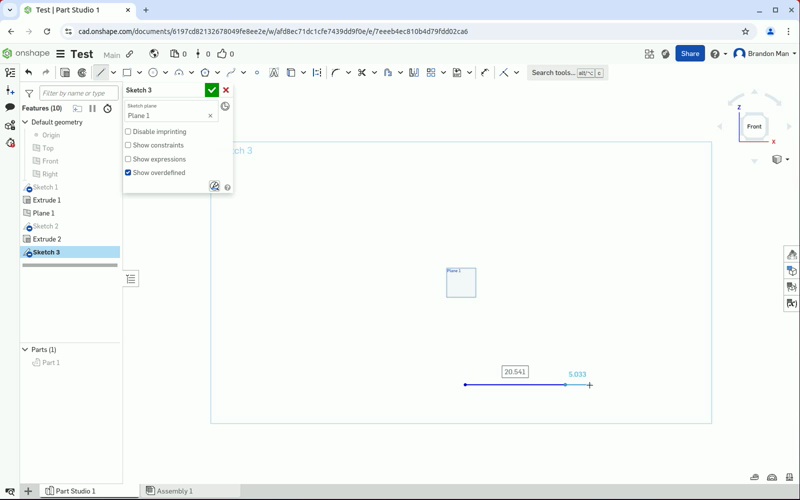
mouse_move(565, 370)
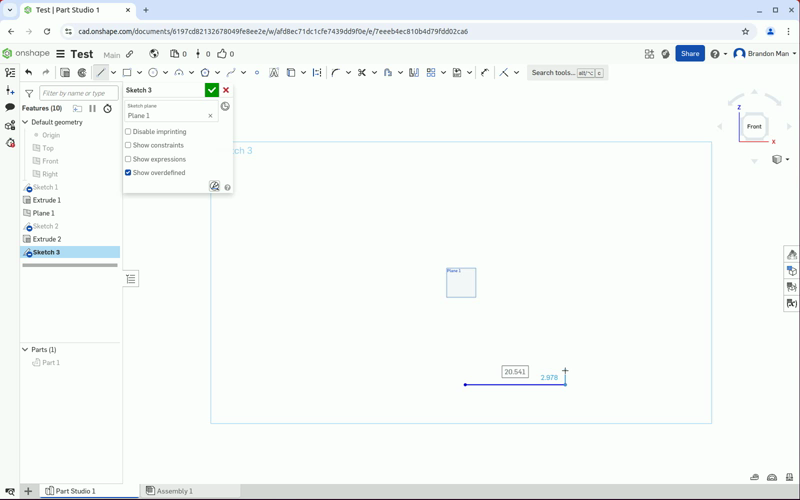
click(565, 370)
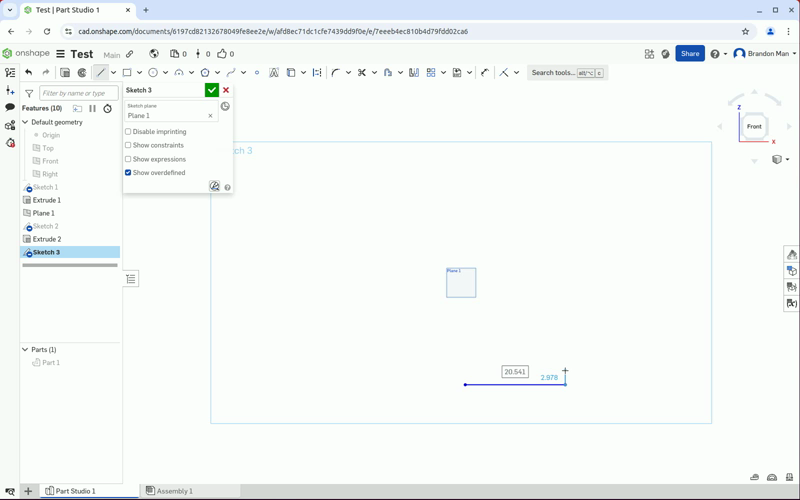
key_up(shift)
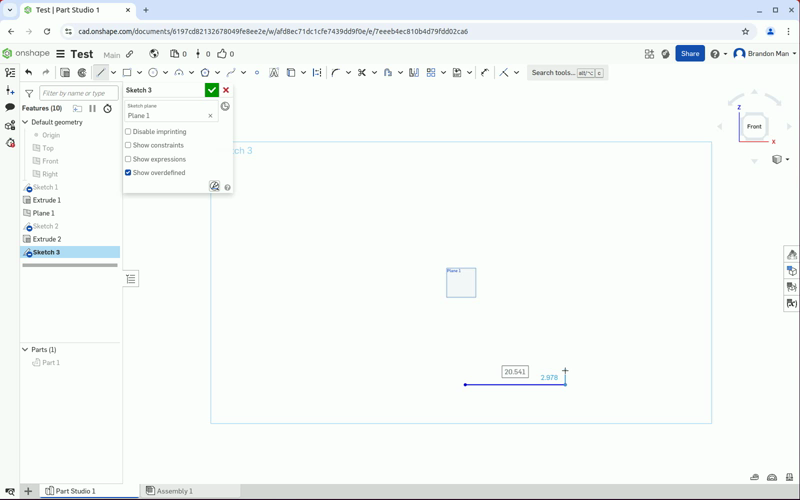
key_down(shift)
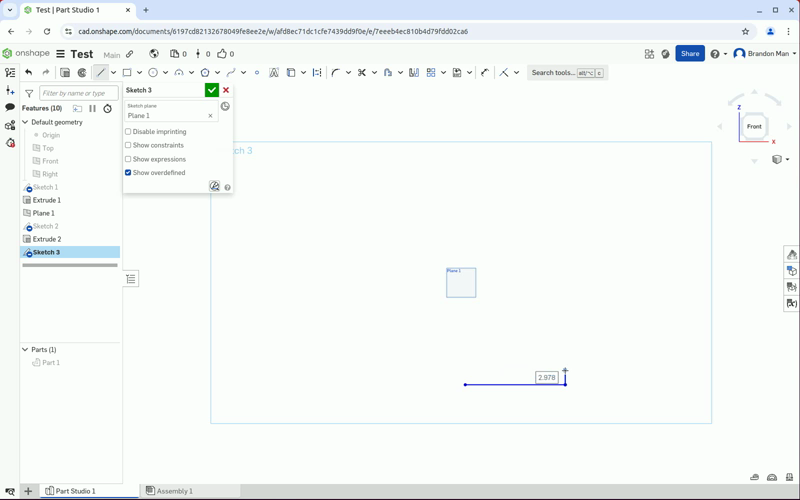
mouse_move(465, 370)
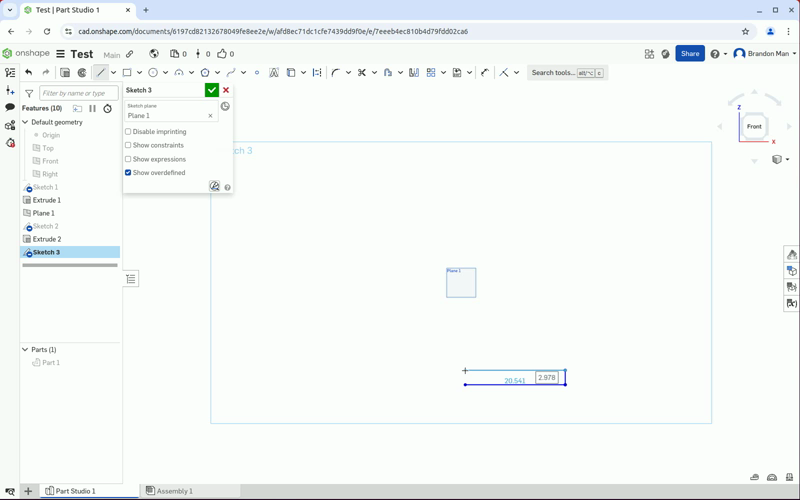
click(465, 370)
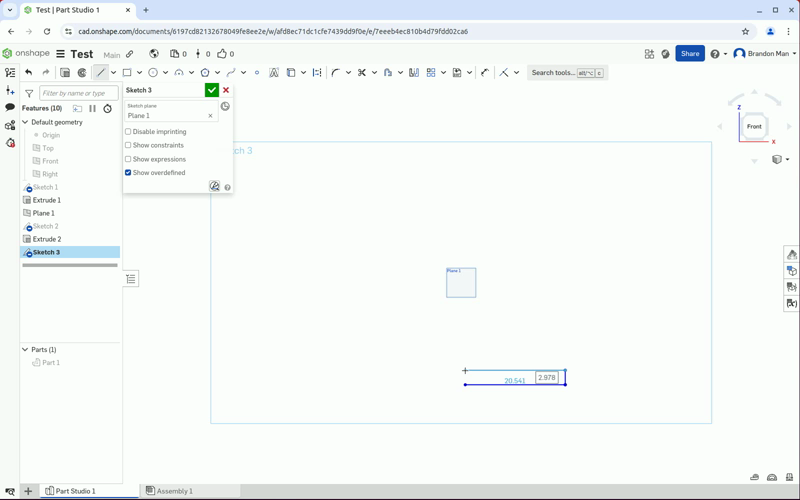
key_up(shift)
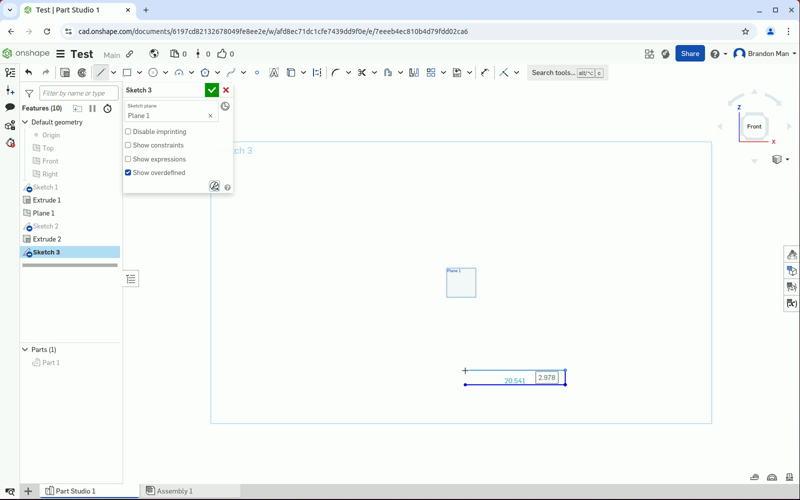
mouse_move(495, 370)
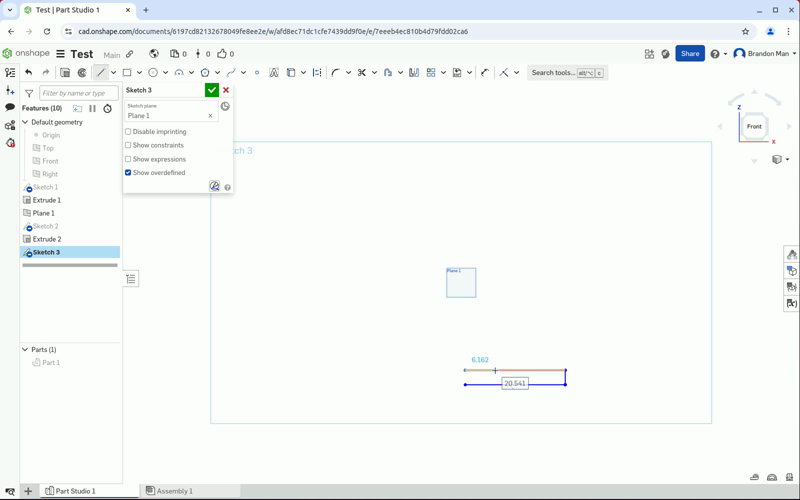
key_down(shift)
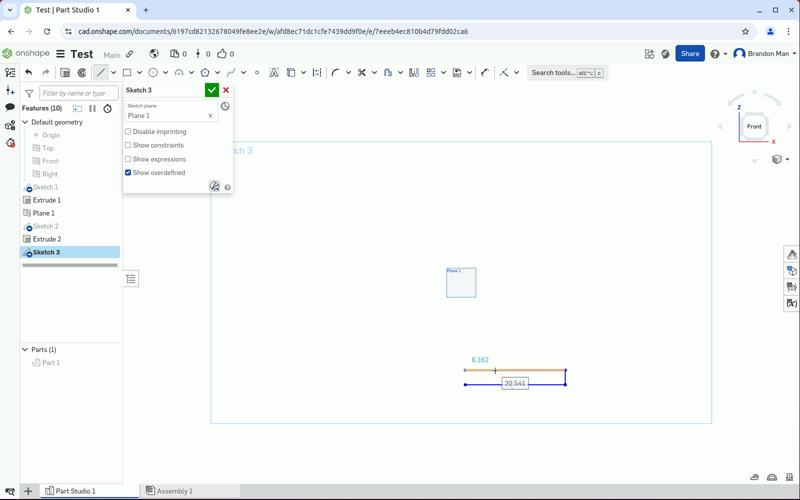
mouse_move(465, 384)
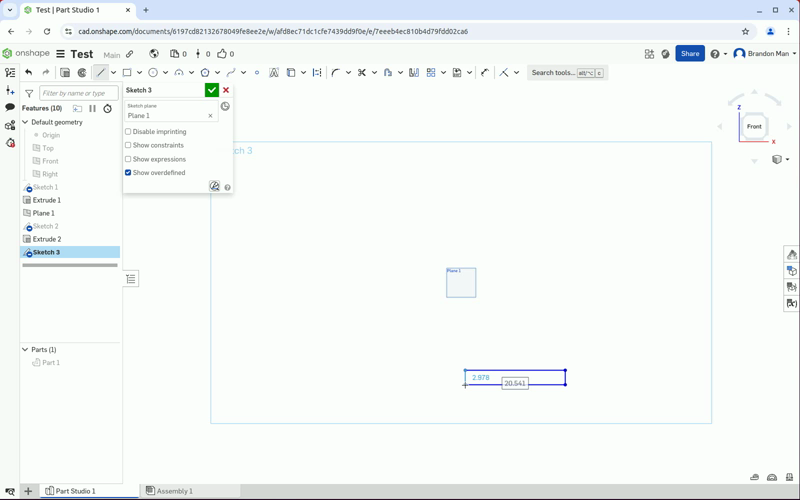
key_up(shift)
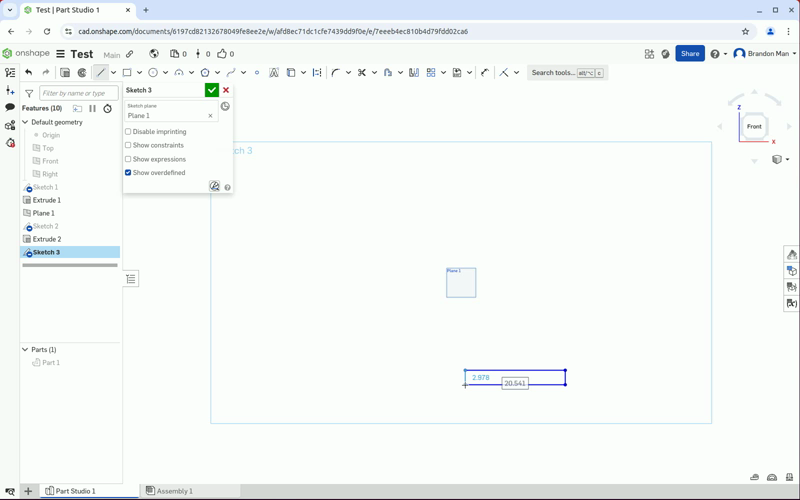
click(465, 384)
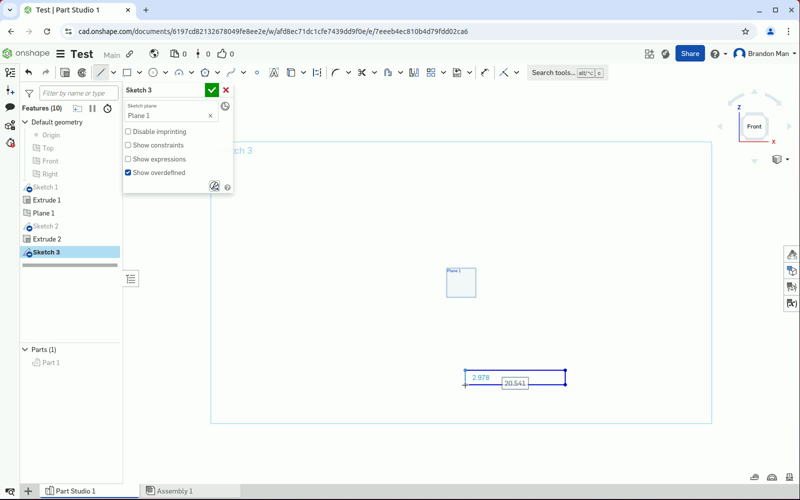
key(esc)
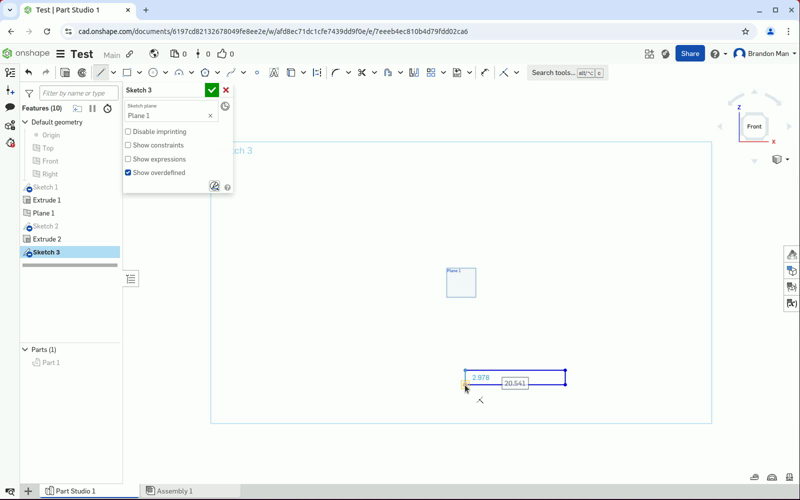
mouse_move(548, 378)
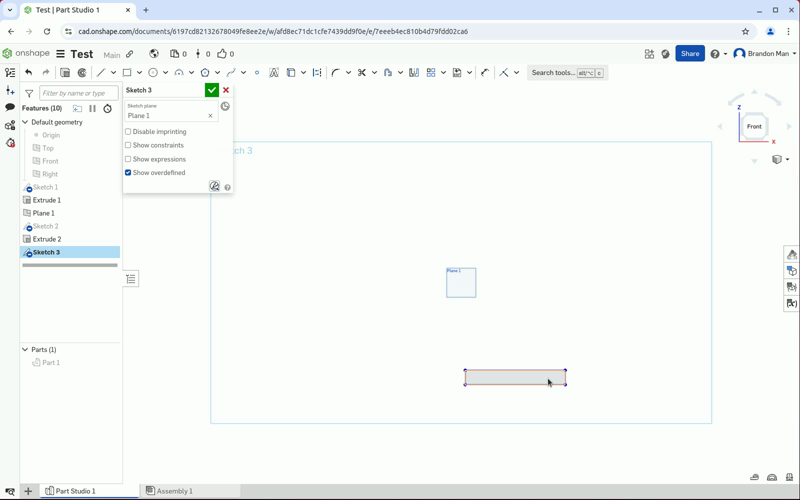
scroll(6)
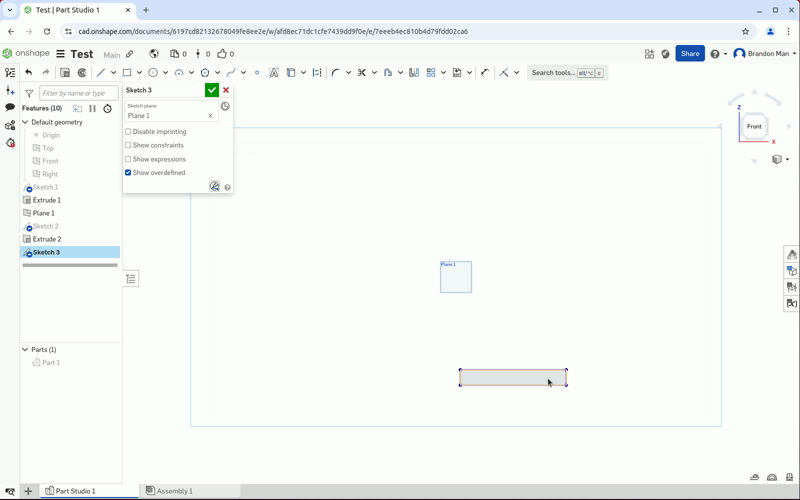
scroll(6)
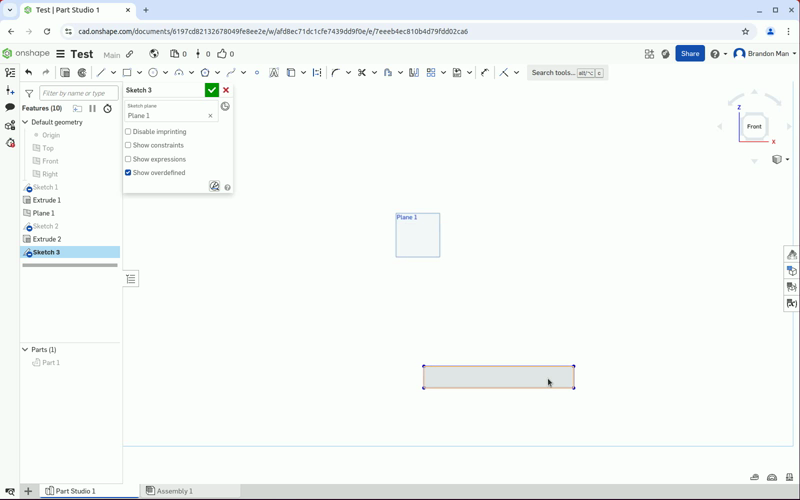
scroll(6)
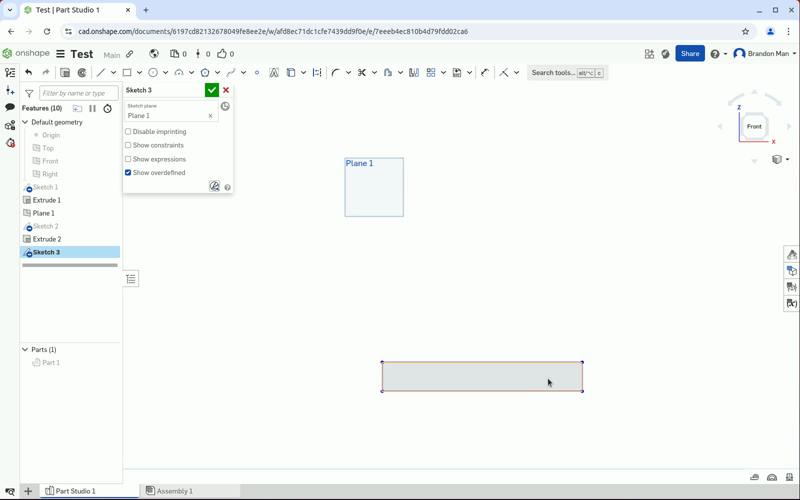
scroll(6)
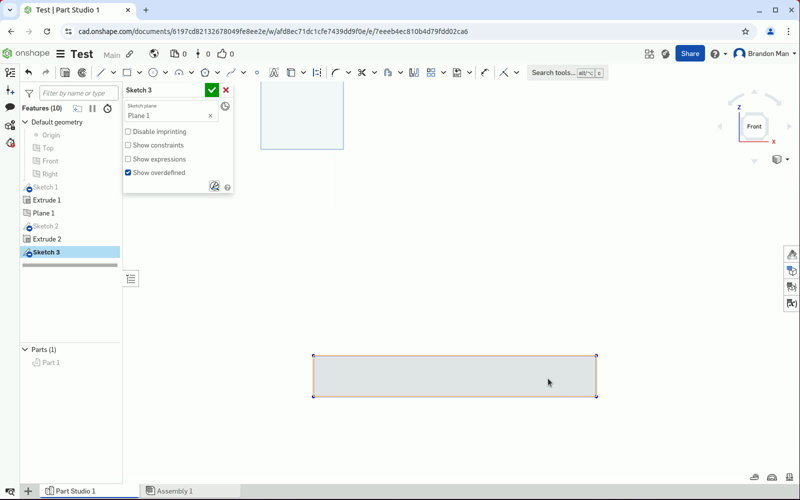
scroll(6)
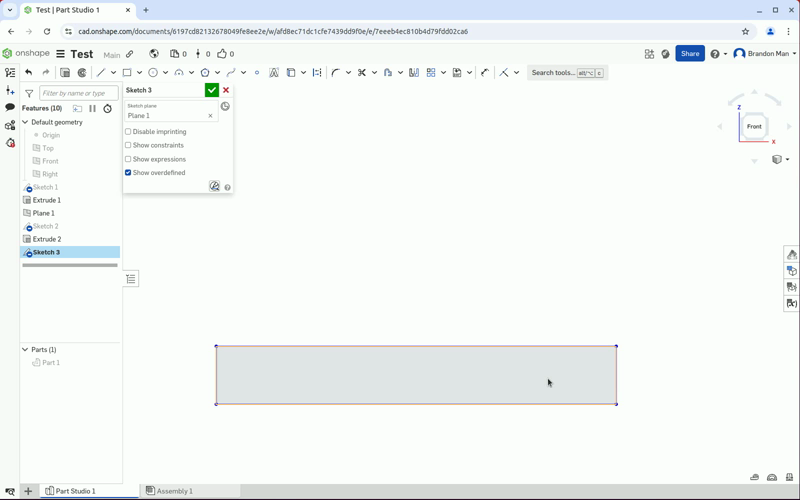
scroll(6)
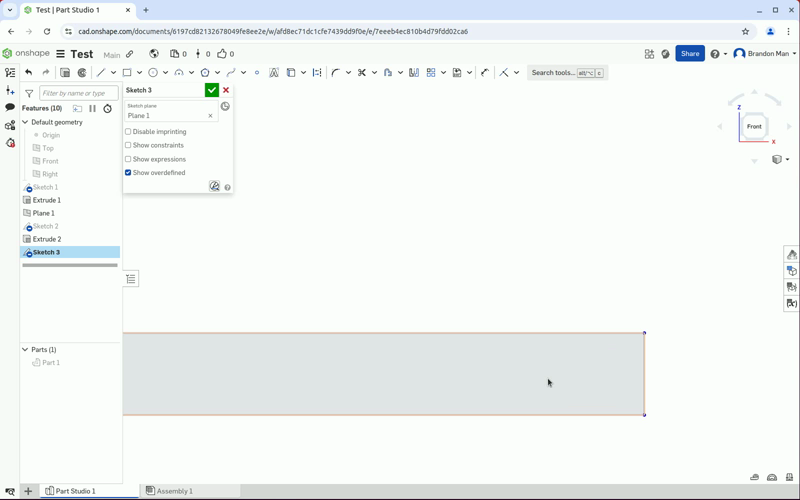
scroll(6)
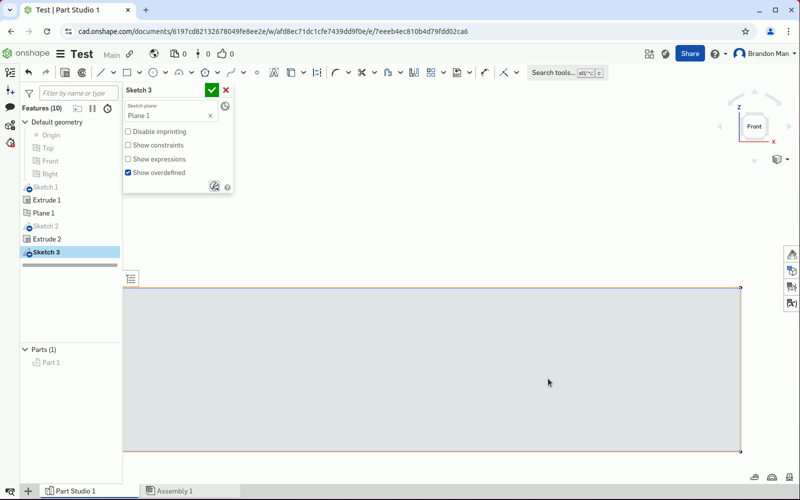
click(548, 378)
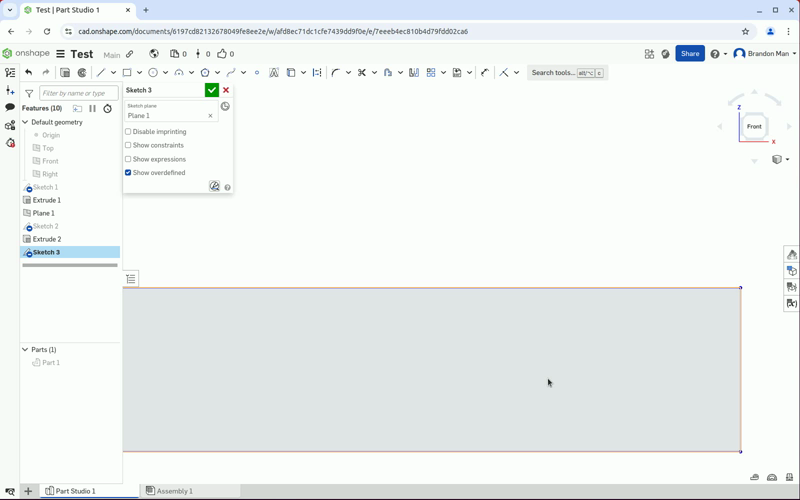
scroll(-6)
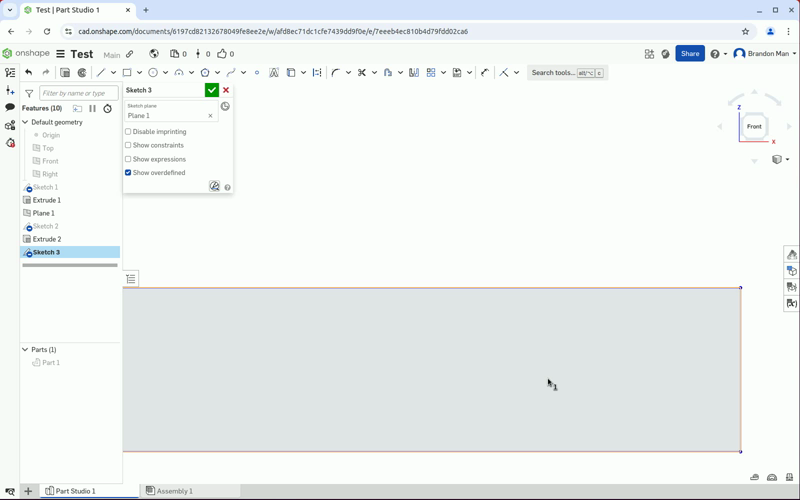
scroll(-6)
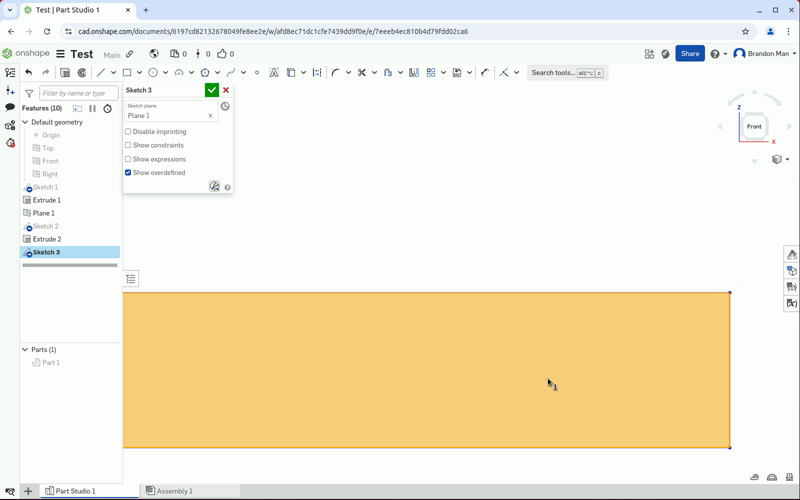
scroll(-6)
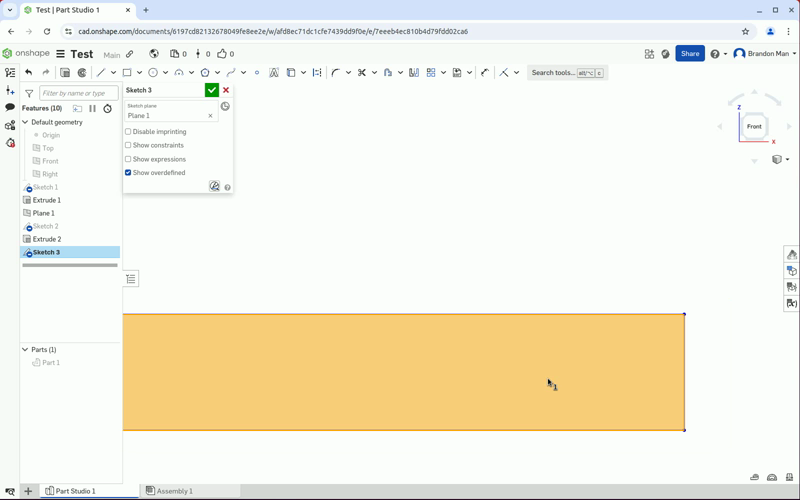
scroll(-6)
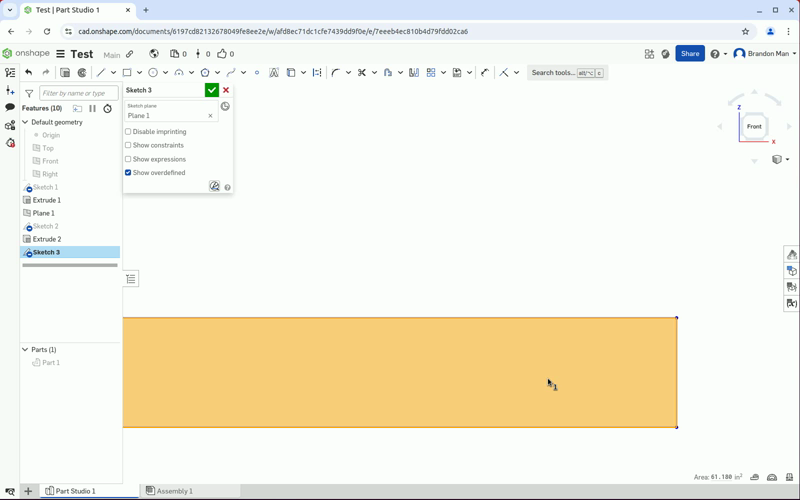
scroll(-6)
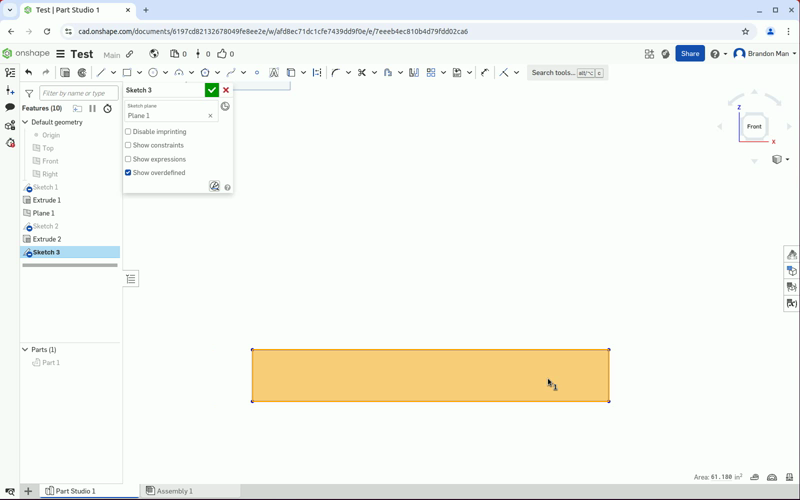
scroll(-6)
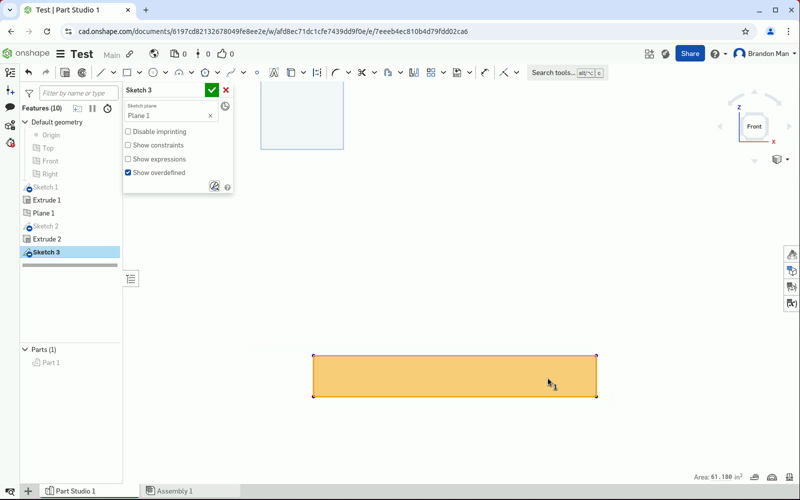
scroll(-6)
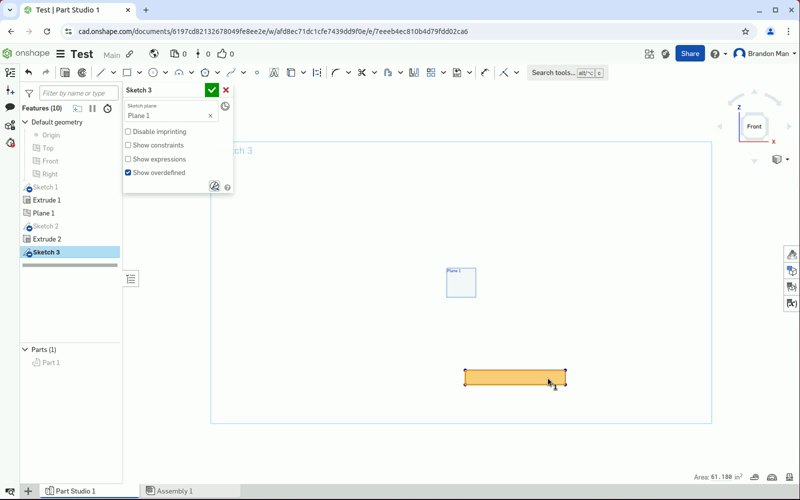
mouse_move(73, 352)
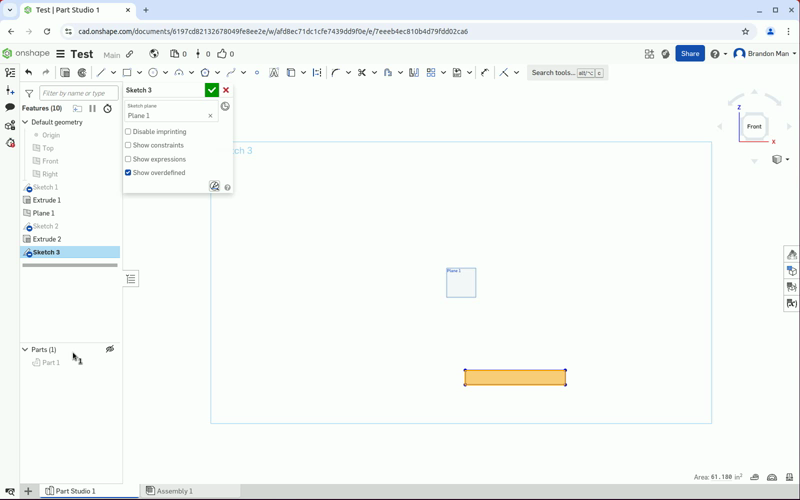
key(shift+y)
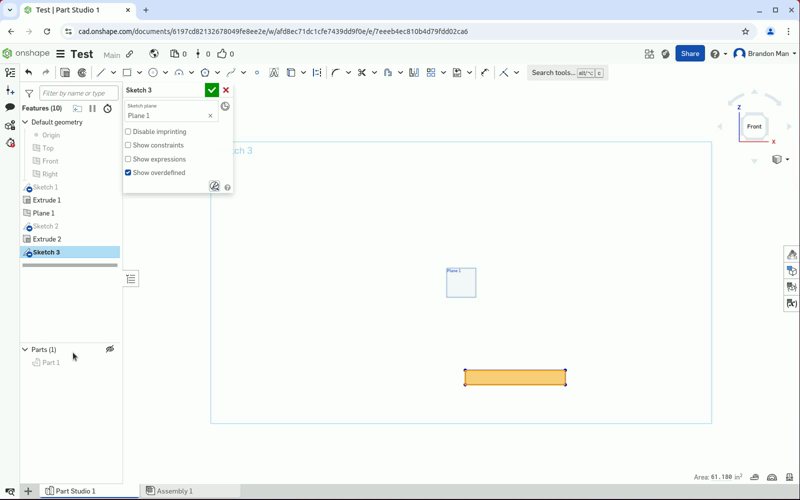
key(shift+e)
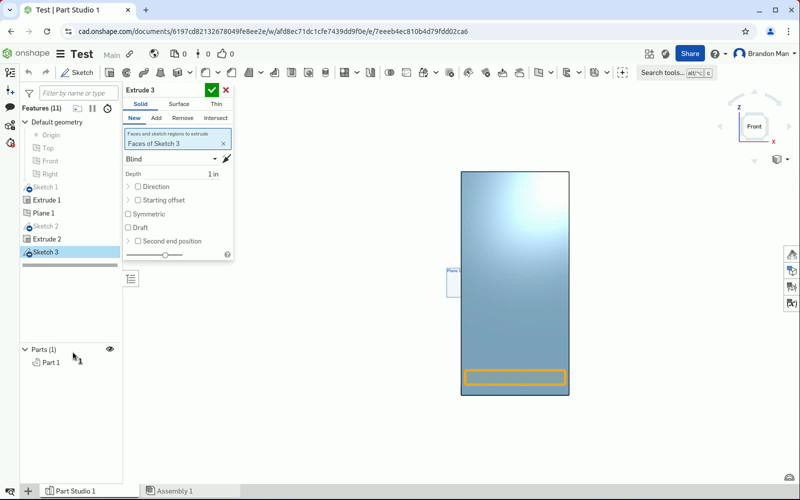
mouse_move(143, 106)
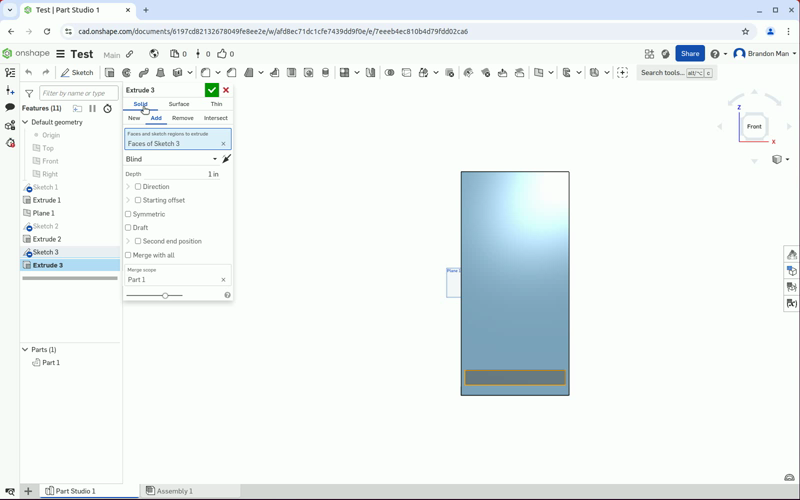
click(143, 106)
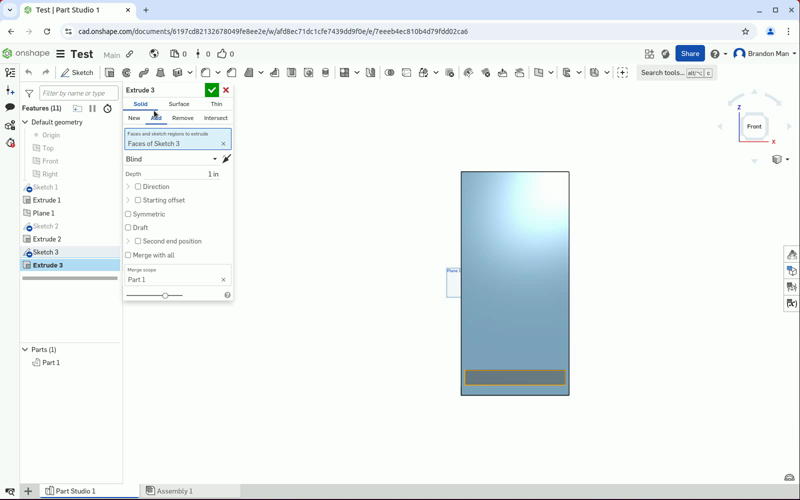
mouse_move(186, 120)
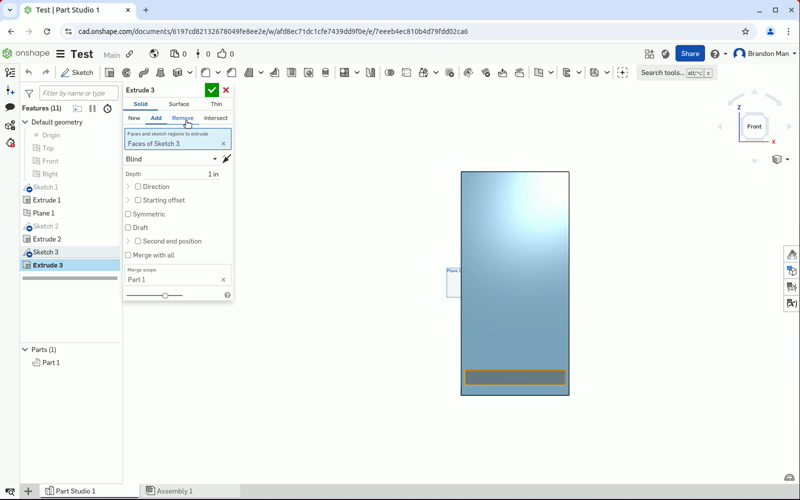
click(186, 120)
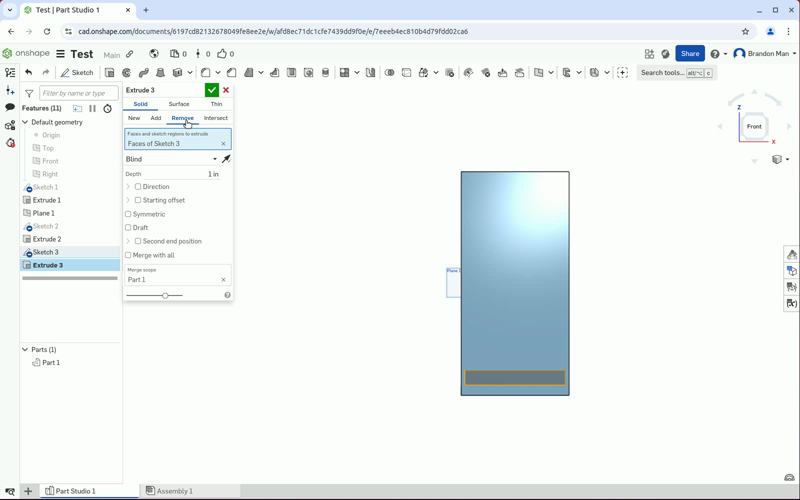
key(tab, 4)
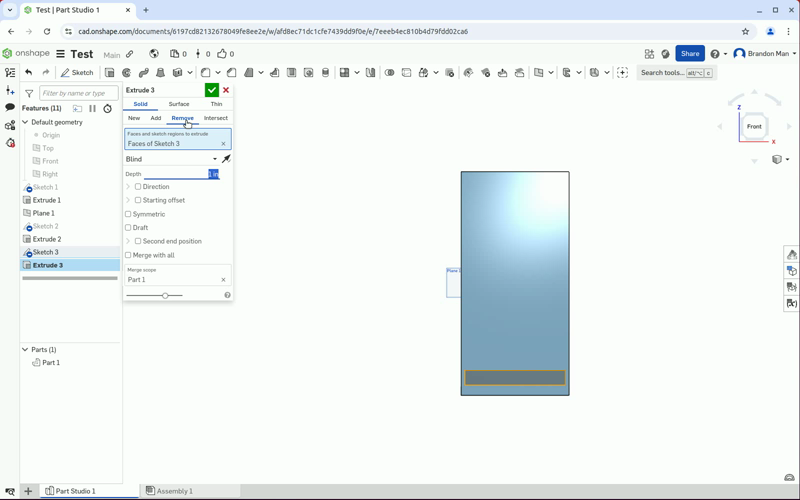
text(10.832)
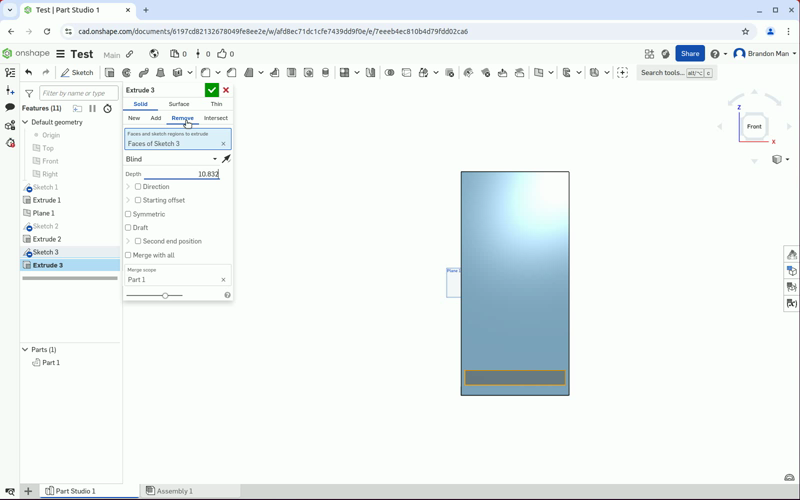
key(tab, 6)
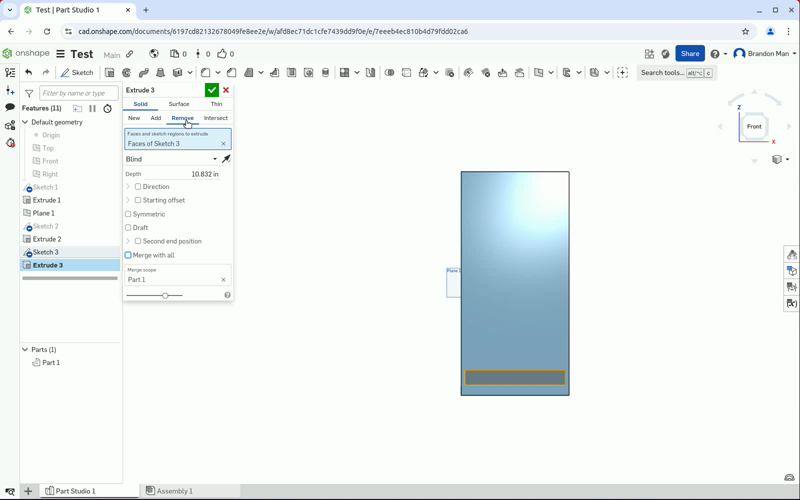
key(space)
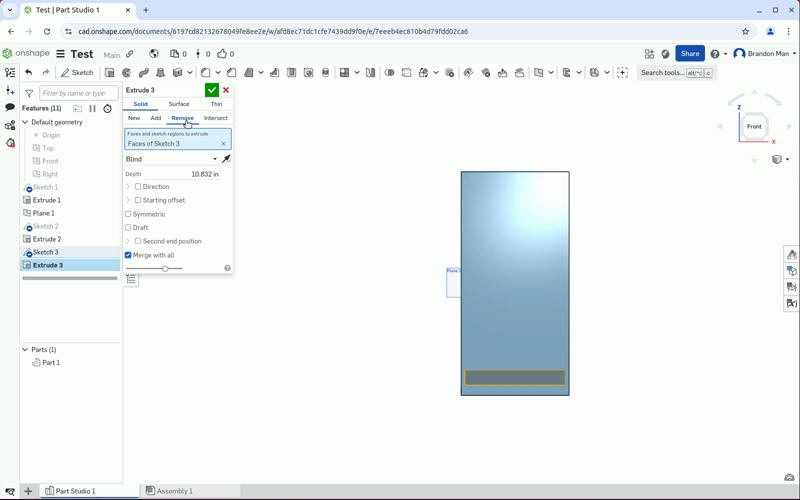
key(enter)
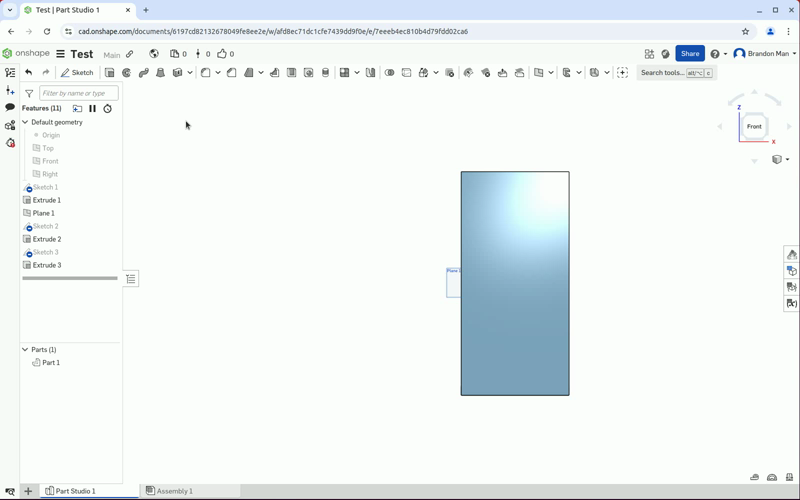
key(shift+h)
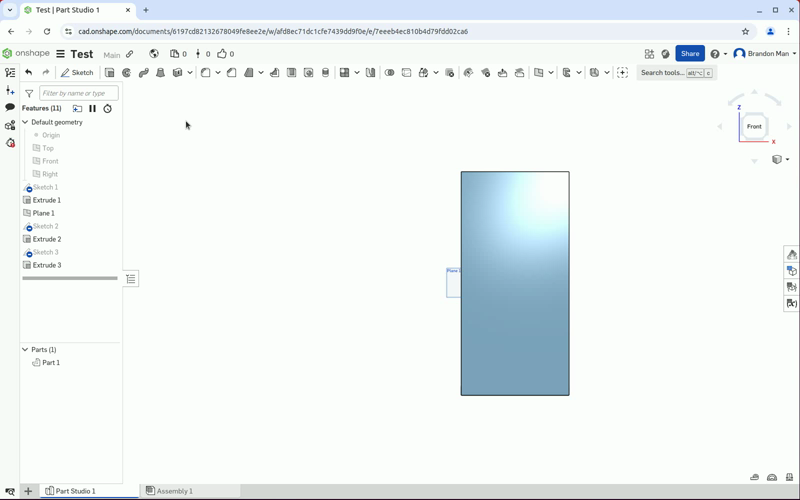
key(shift+h)
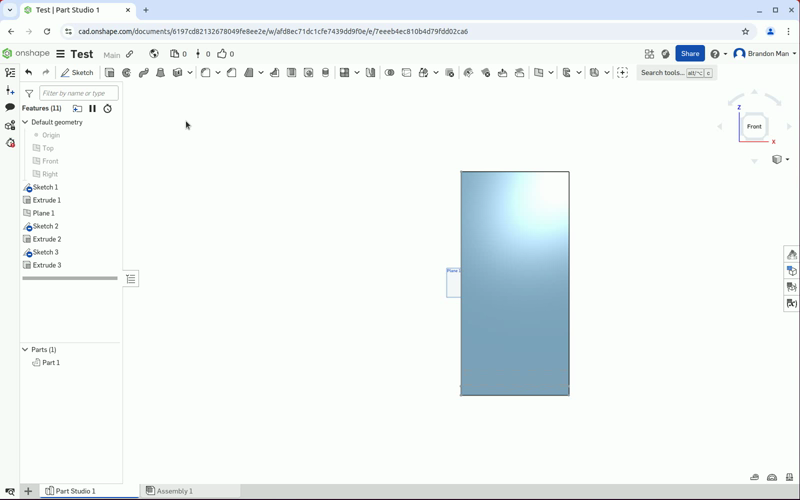
key(shift+7)
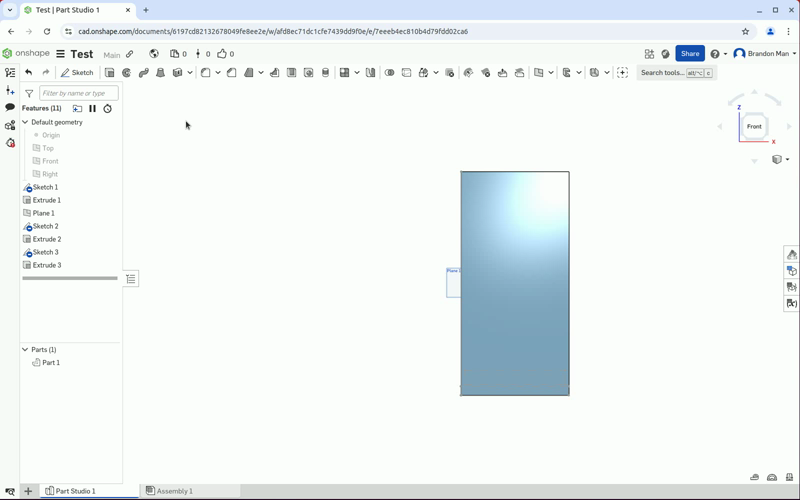
key(left, 2)
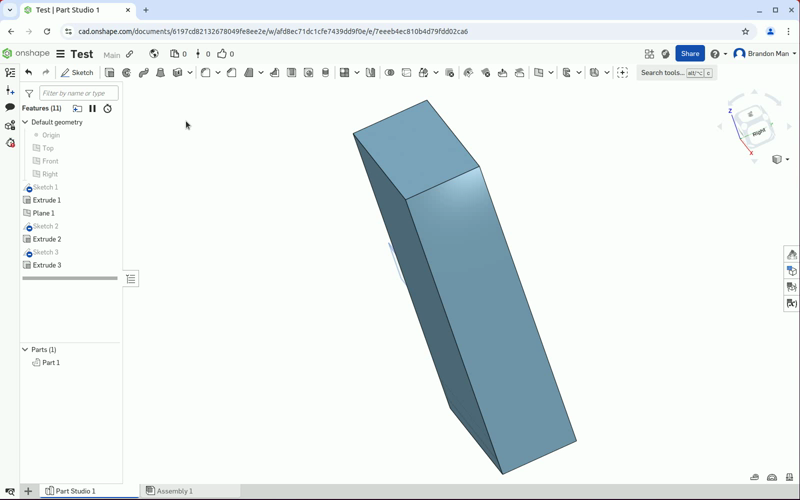
key(down, 2)
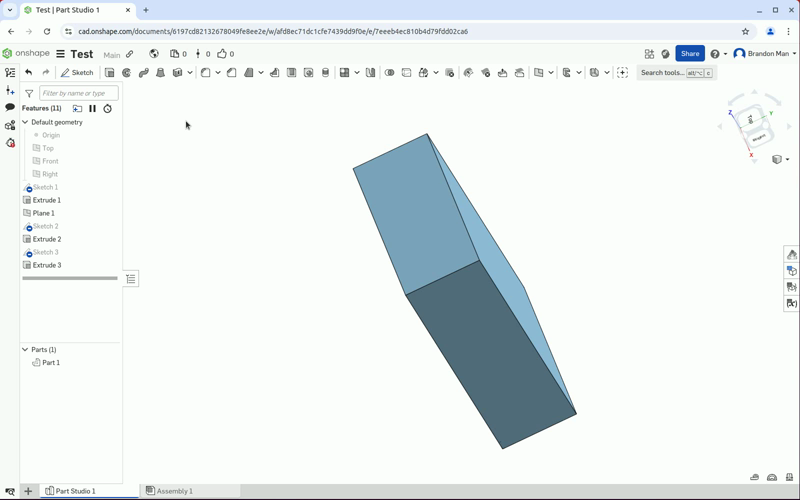
key(up, 2)
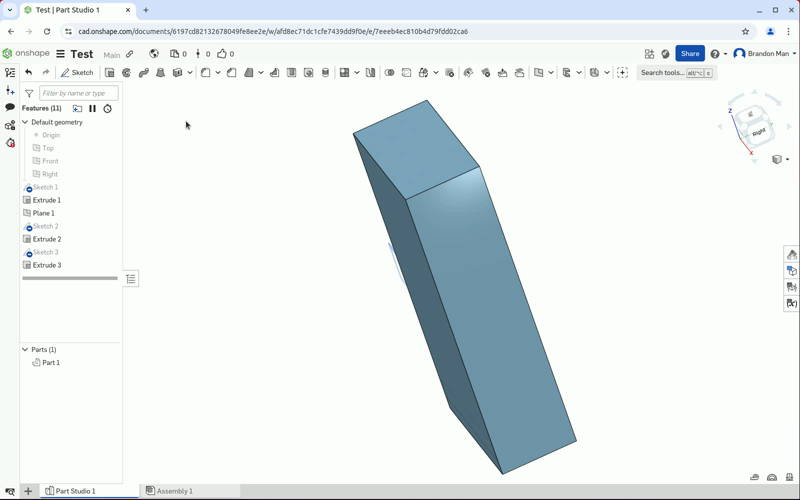
key(right, 2)
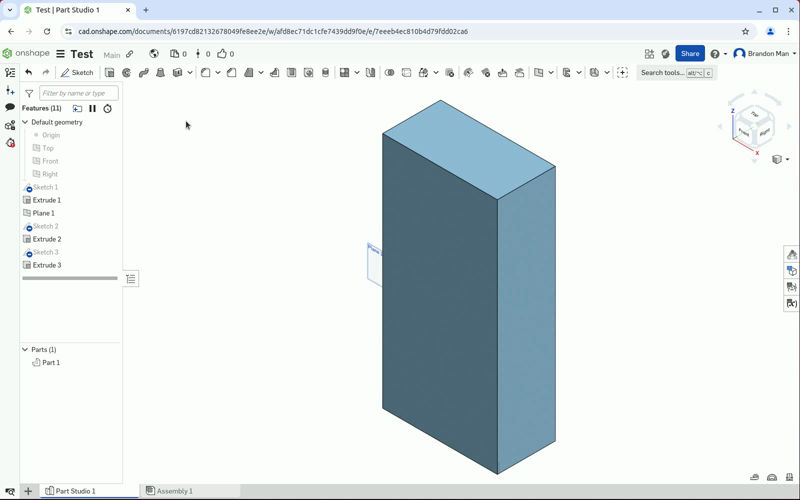
mouse_move(73, 189)
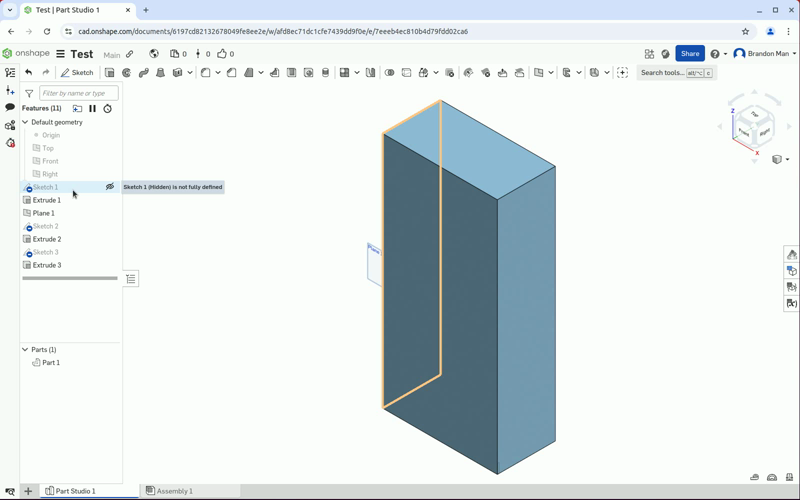
click(73, 189)